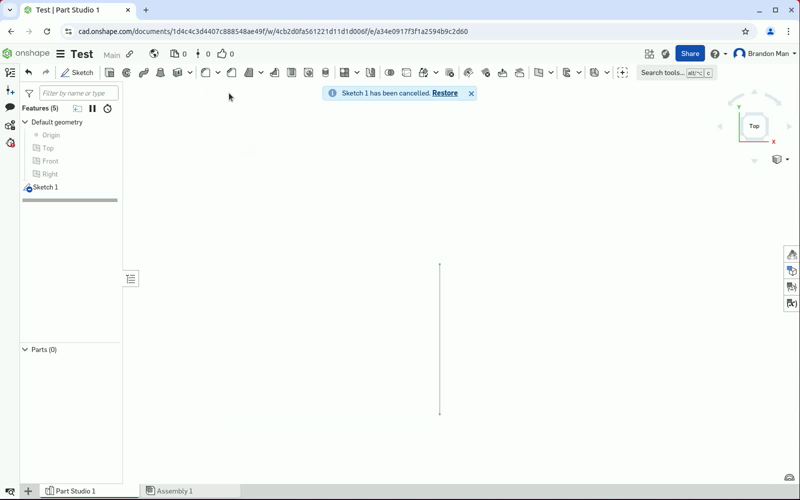
key(shift+h)
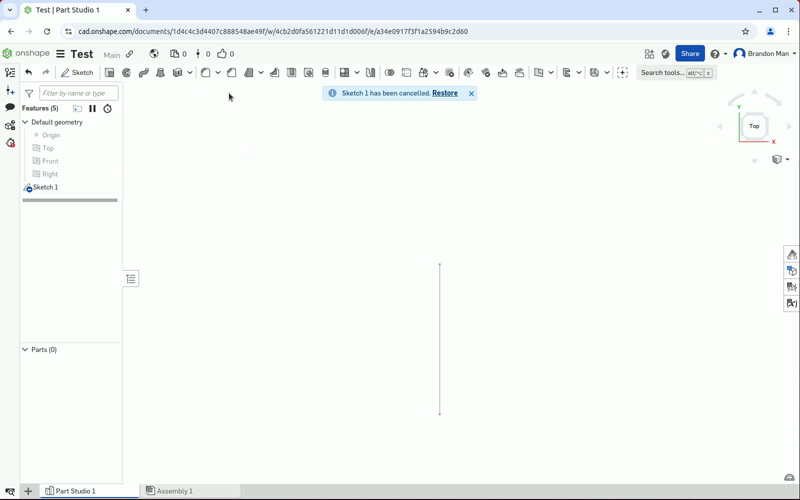
key(shift+s)
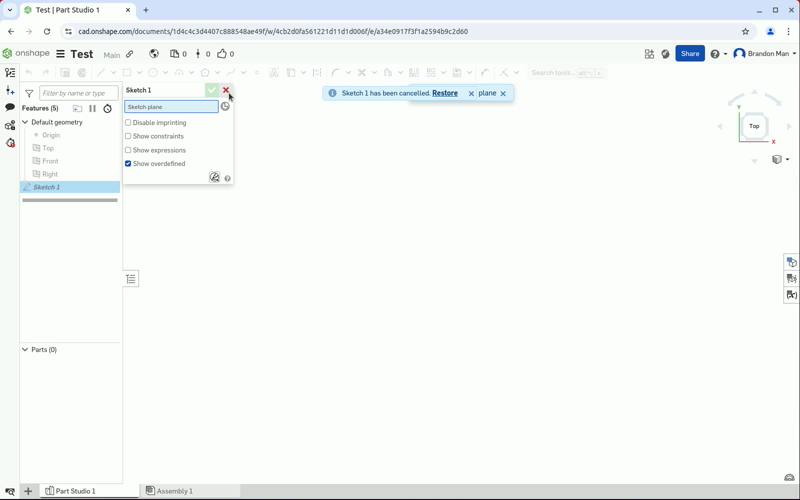
mouse_move(73, 150)
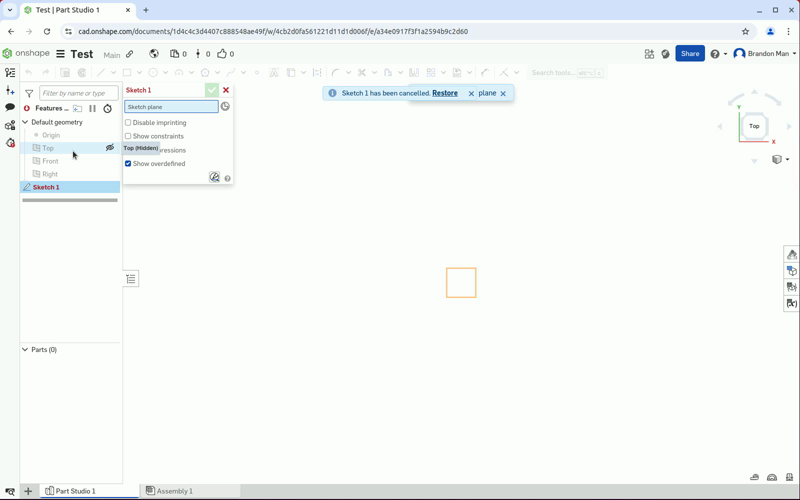
click(73, 150)
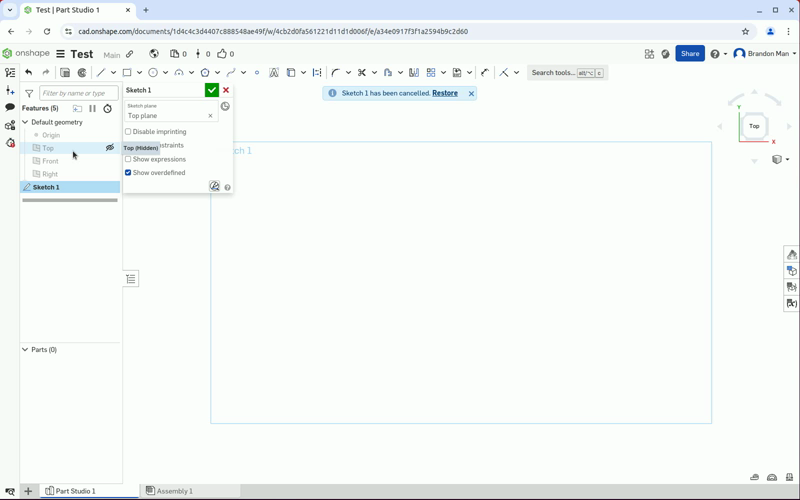
mouse_move(73, 352)
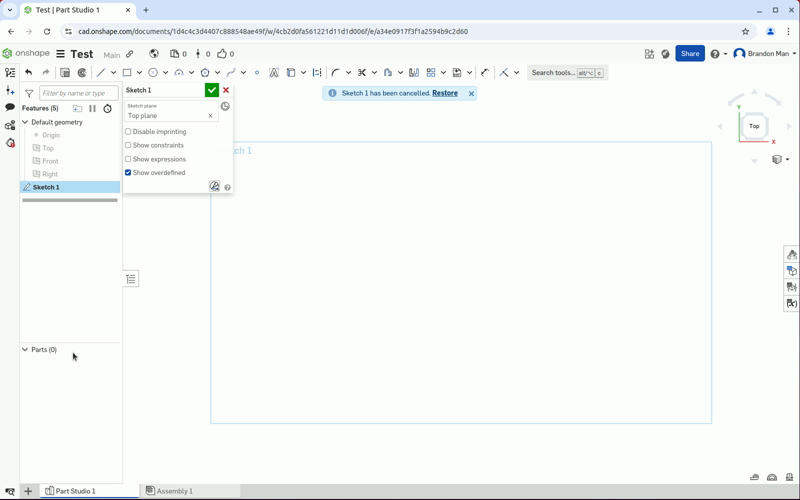
key(y)
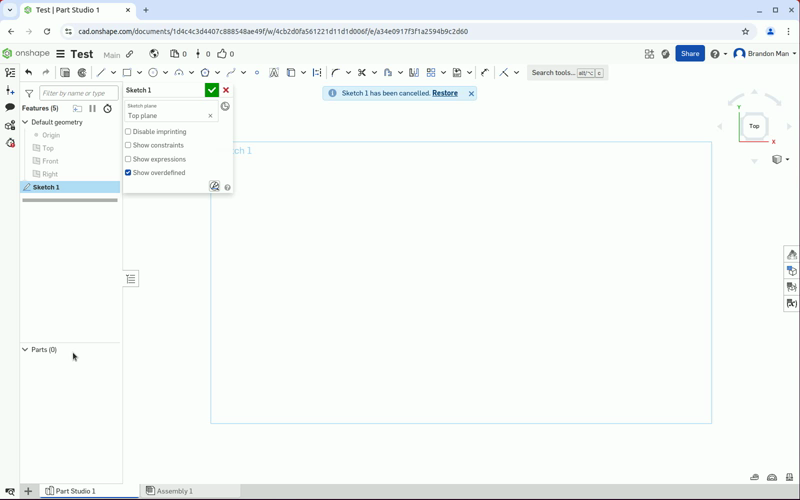
key(l)
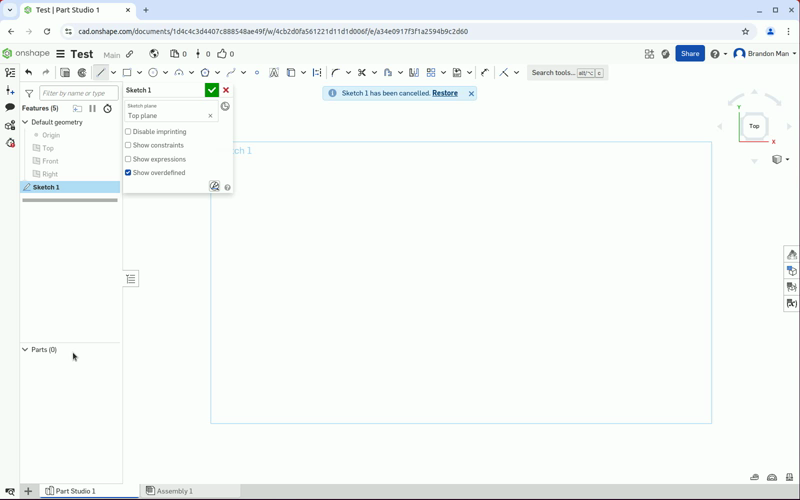
key_down(shift)
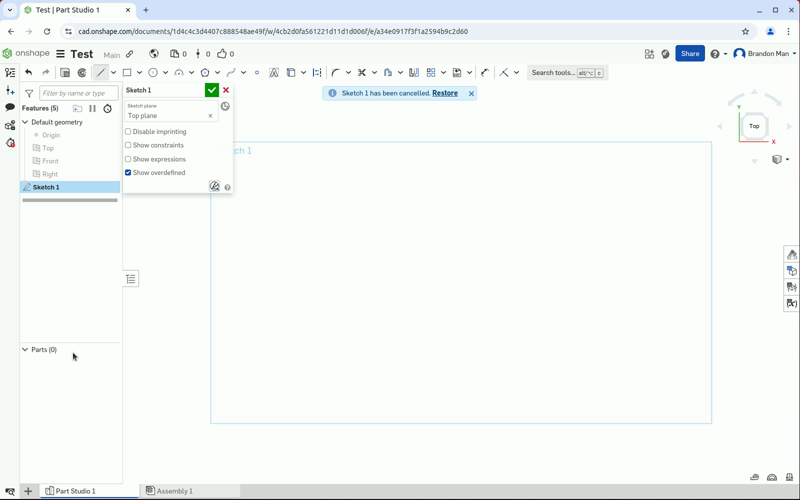
mouse_move(409, 321)
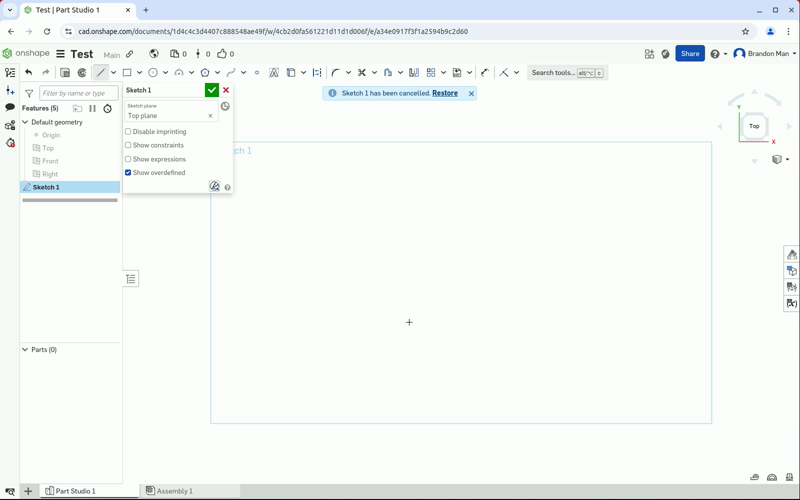
click(409, 321)
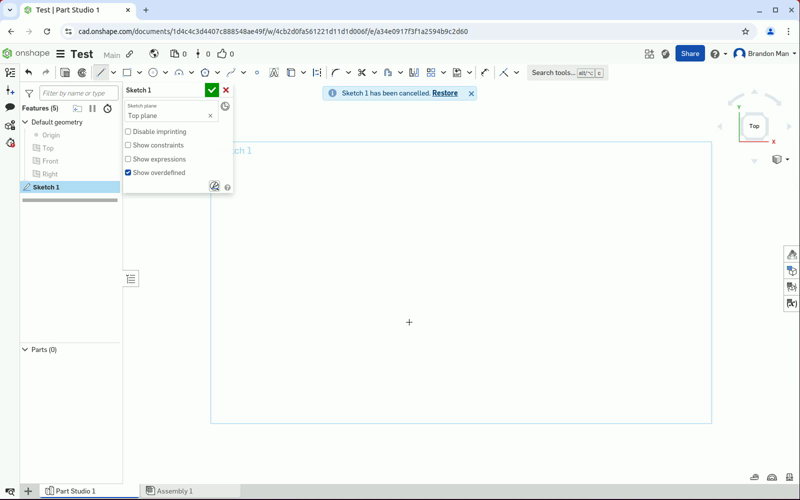
key_up(shift)
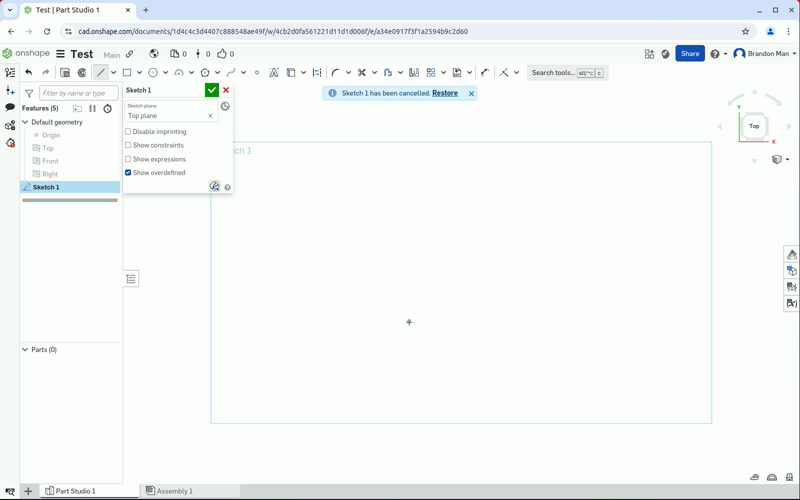
key_down(shift)
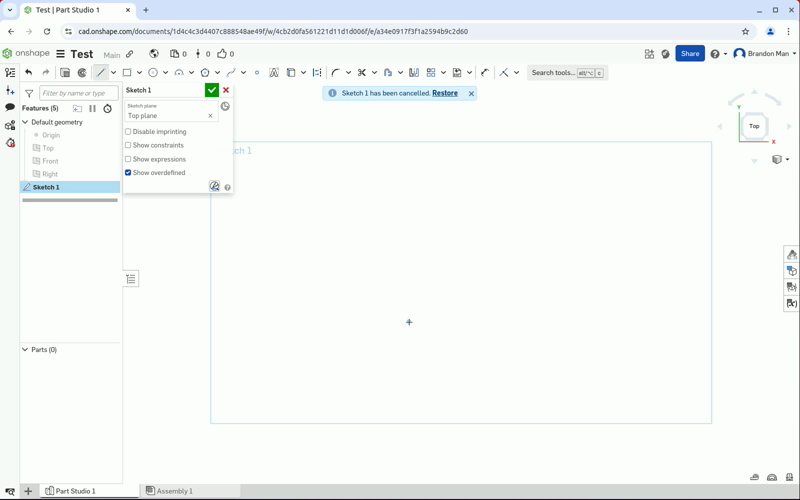
mouse_move(439, 321)
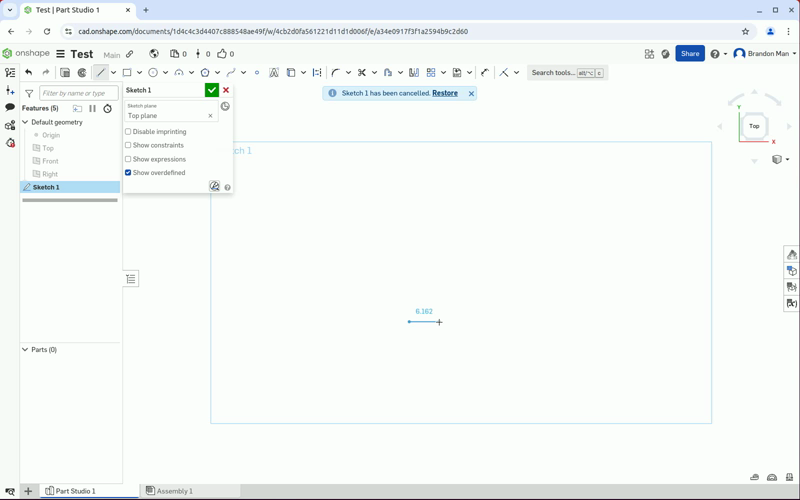
mouse_move(452, 321)
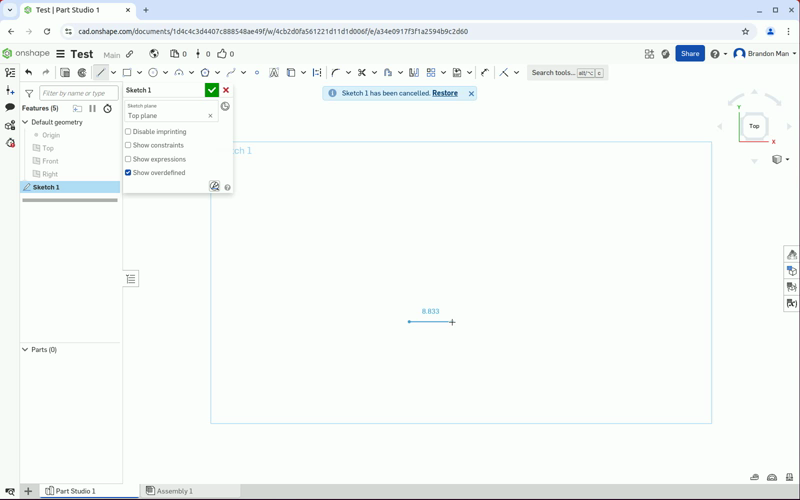
click(452, 321)
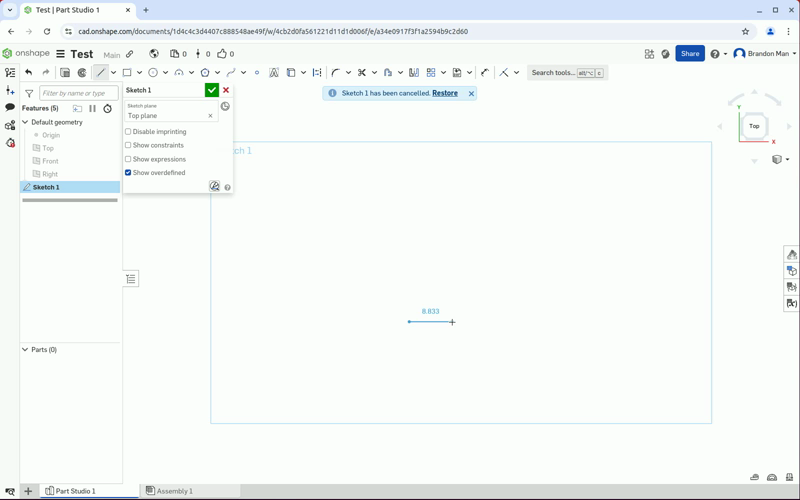
key_up(shift)
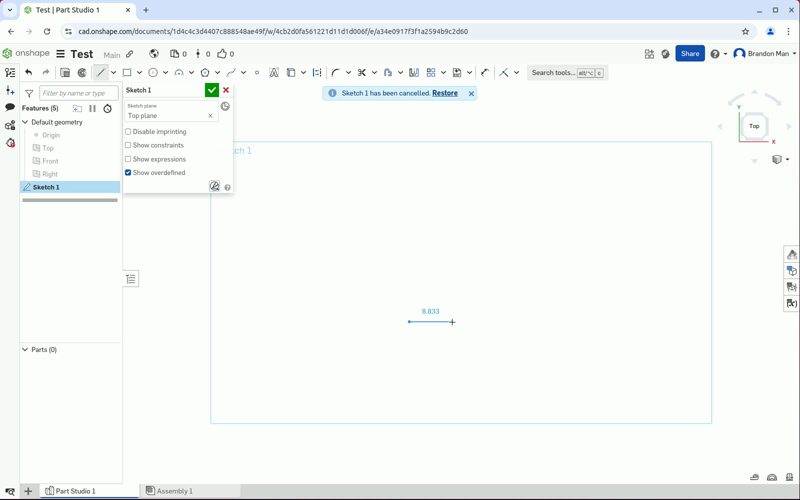
key_down(shift)
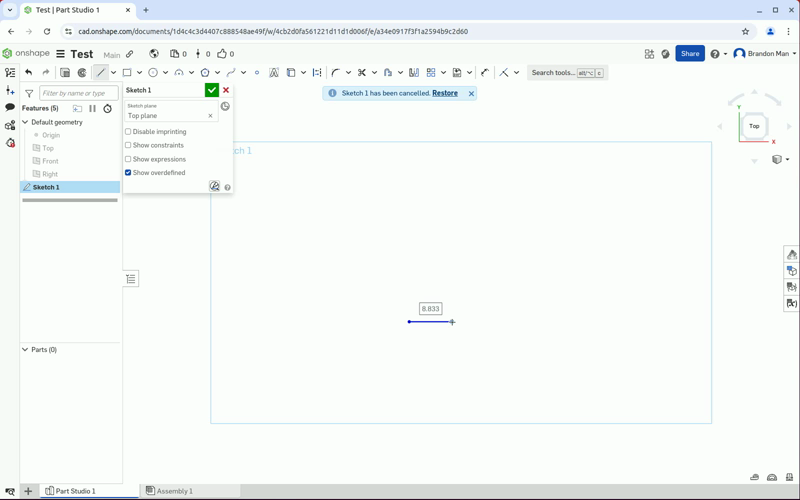
mouse_move(452, 243)
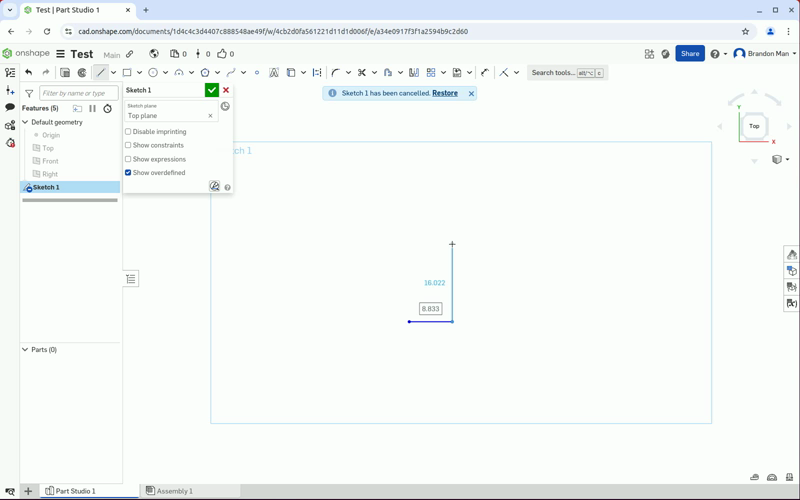
click(452, 243)
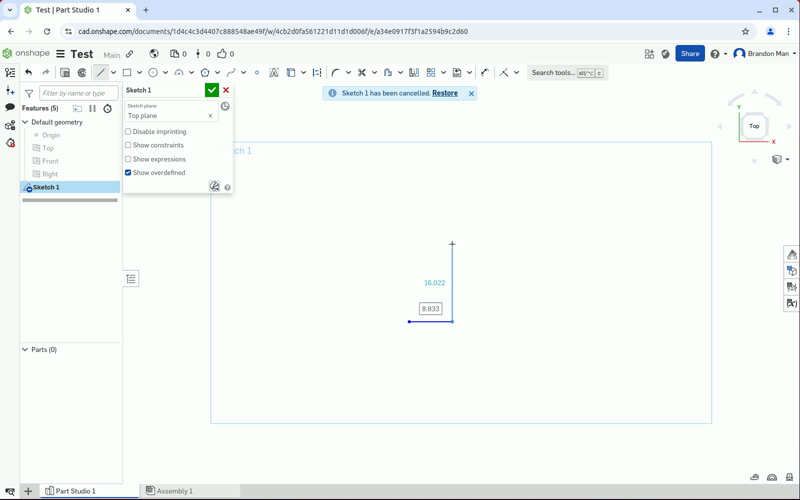
key_up(shift)
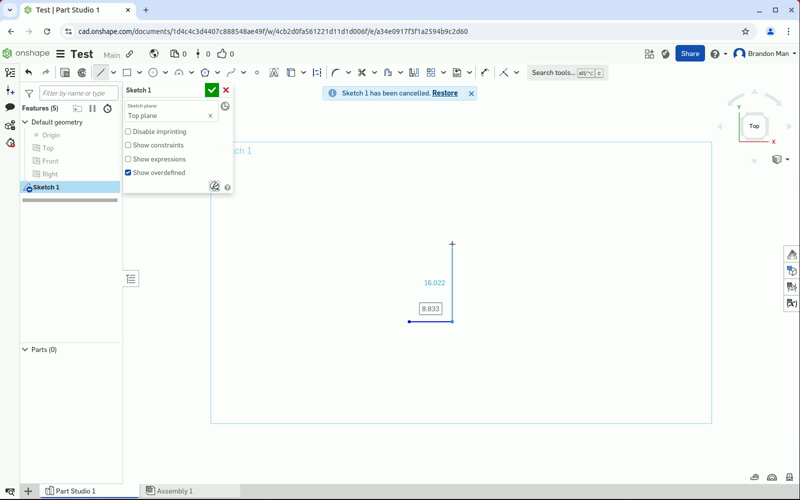
key_down(shift)
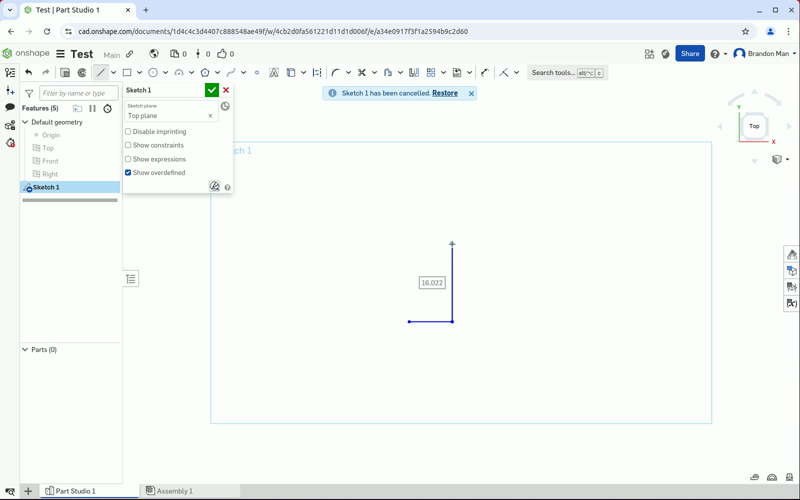
mouse_move(482, 243)
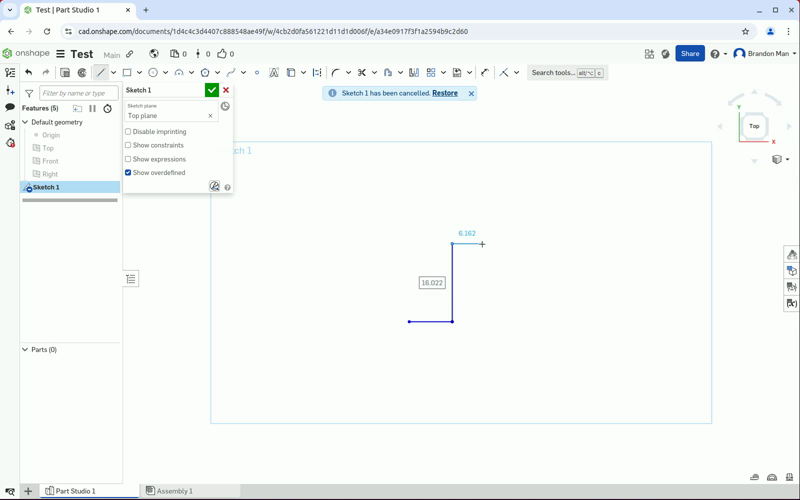
mouse_move(409, 243)
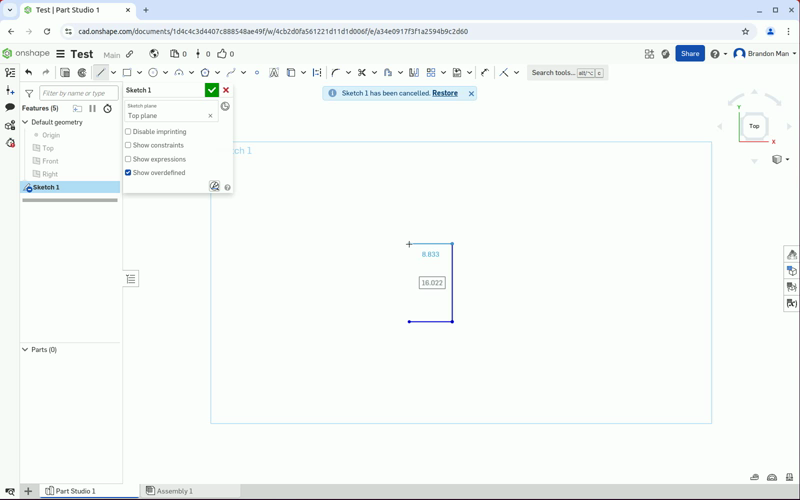
click(409, 243)
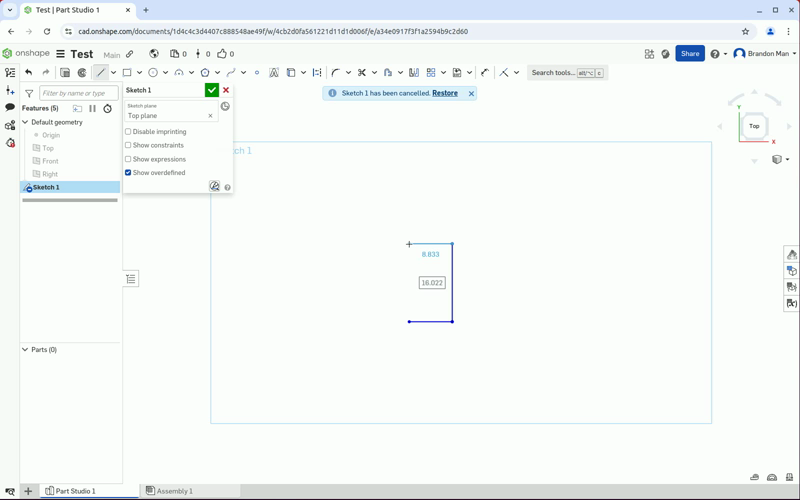
key_up(shift)
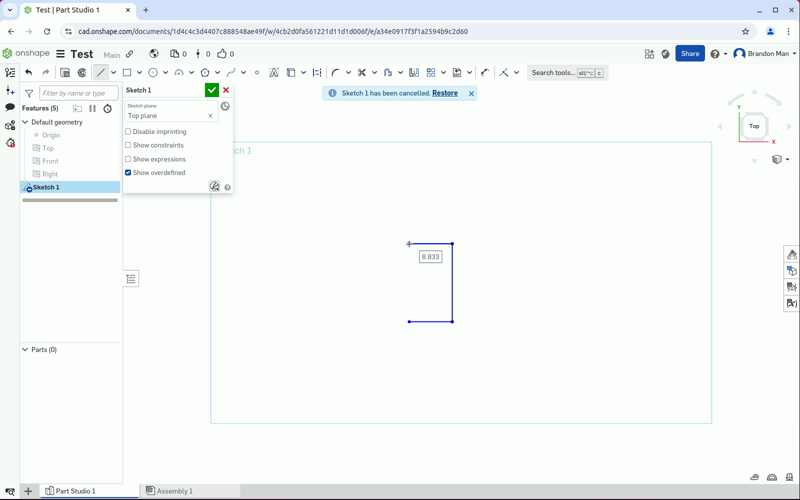
key_down(shift)
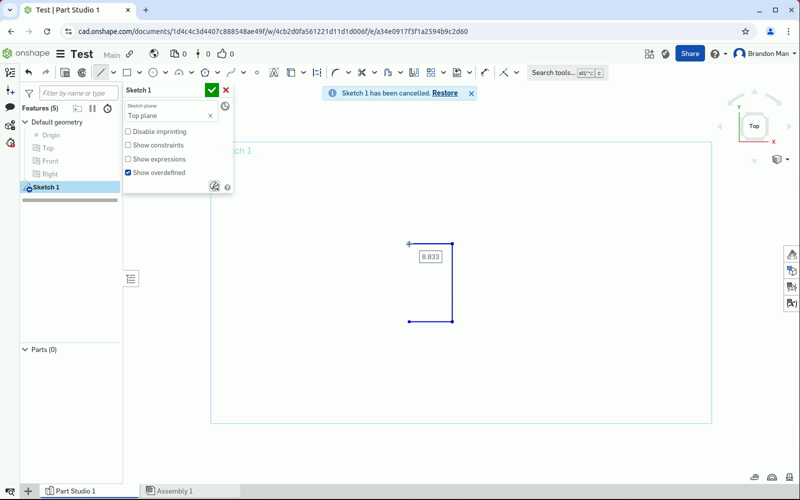
mouse_move(409, 321)
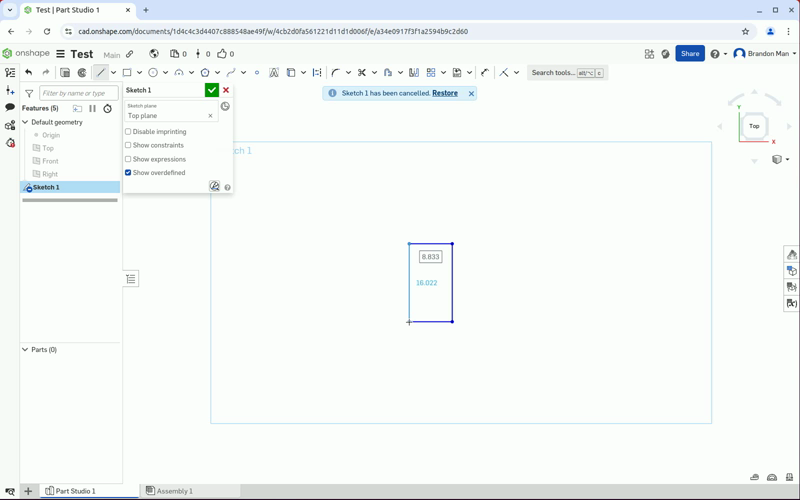
key_up(shift)
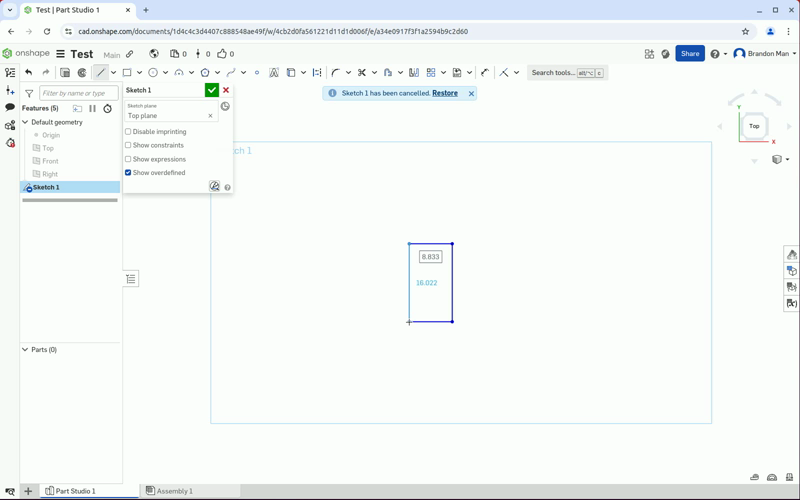
click(409, 321)
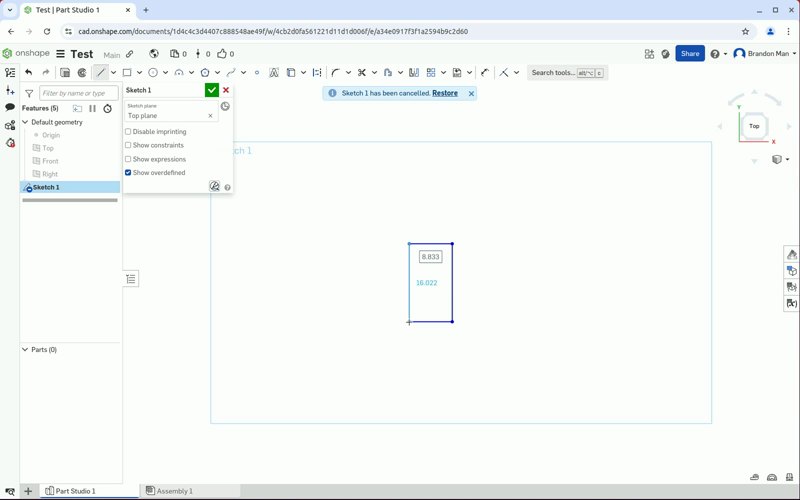
key(esc)
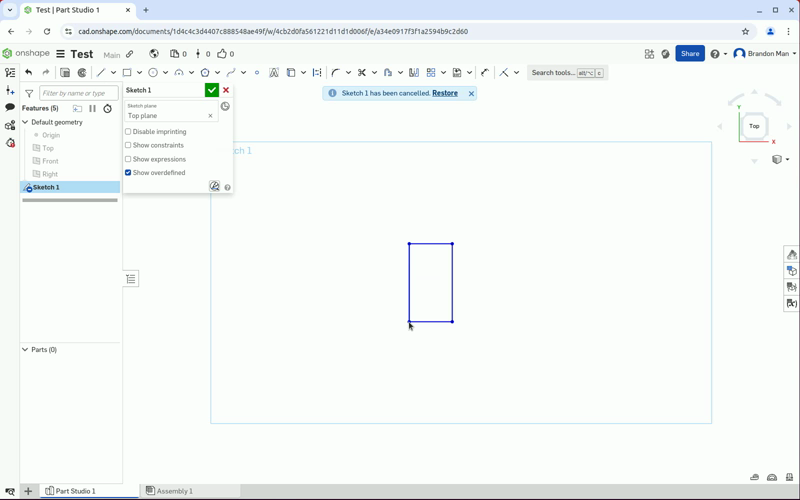
key(c)
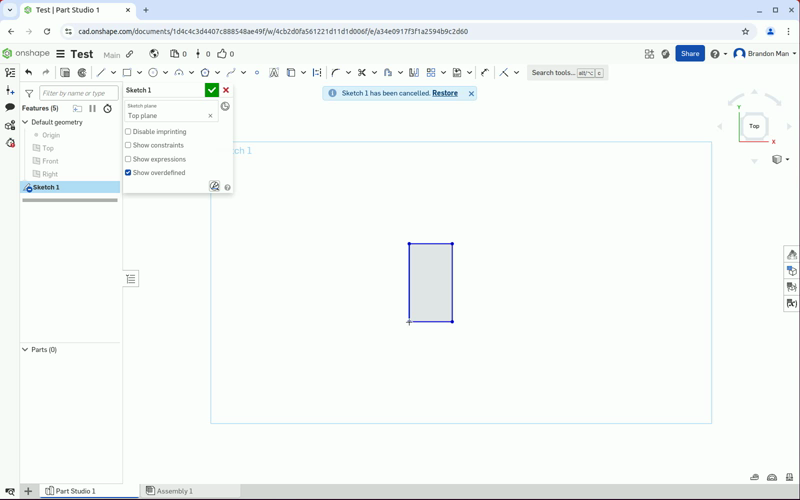
key_down(shift)
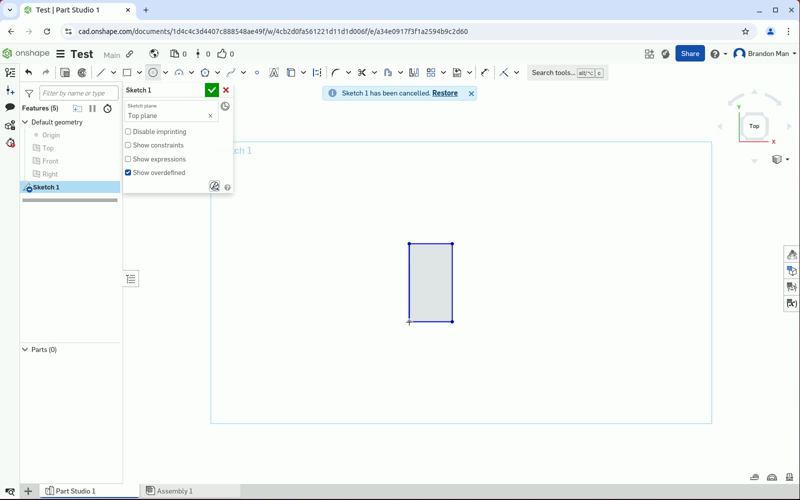
mouse_move(431, 282)
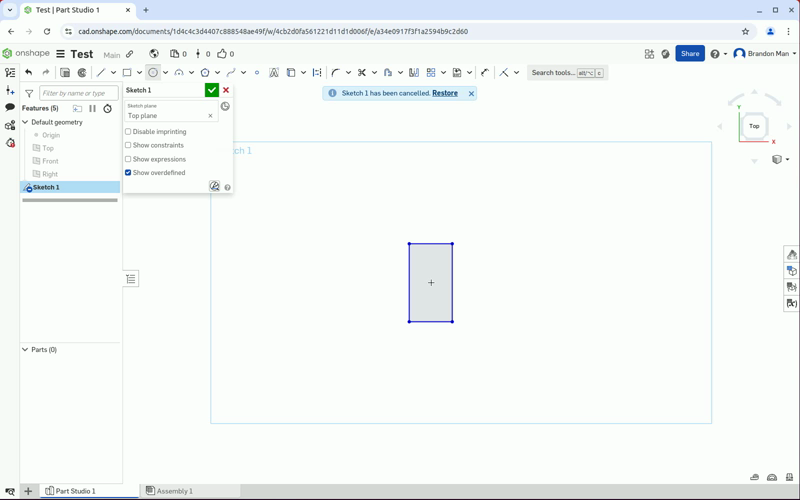
click(431, 282)
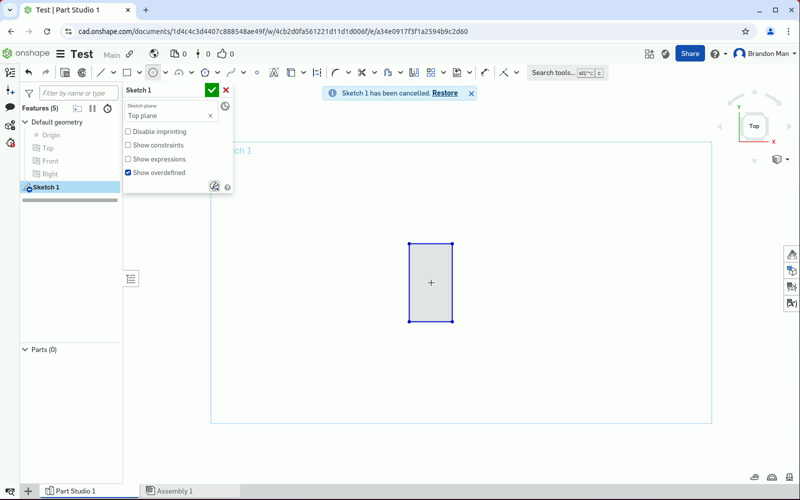
key_up(shift)
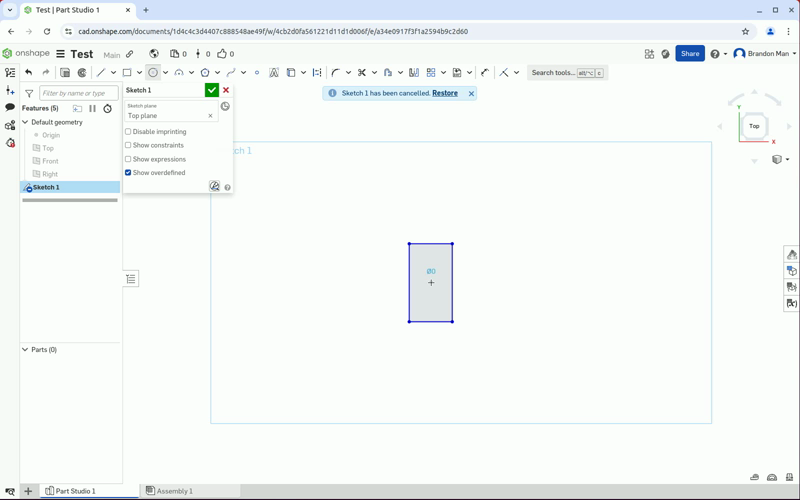
mouse_move(439, 282)
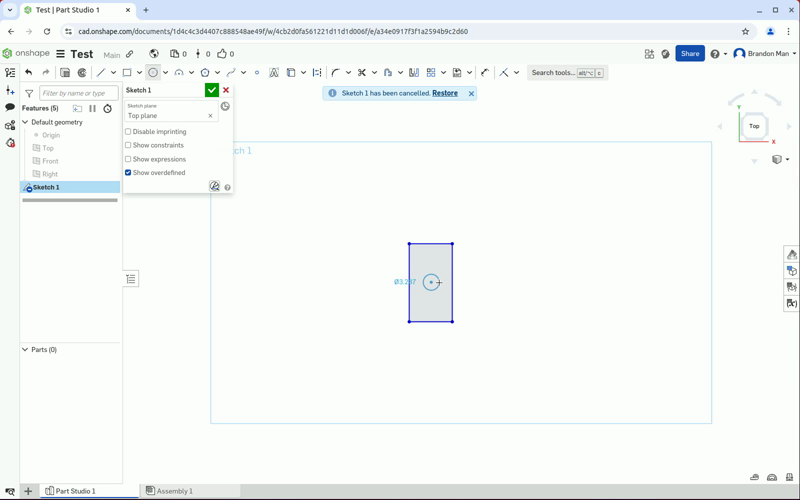
click(439, 282)
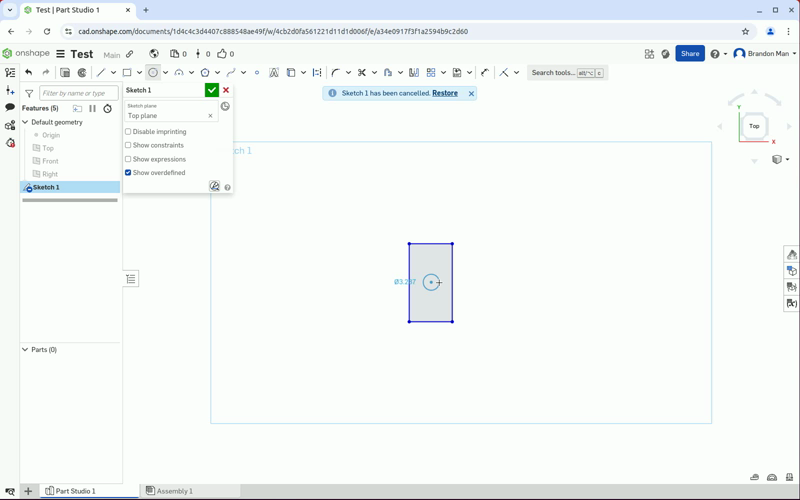
key(esc)
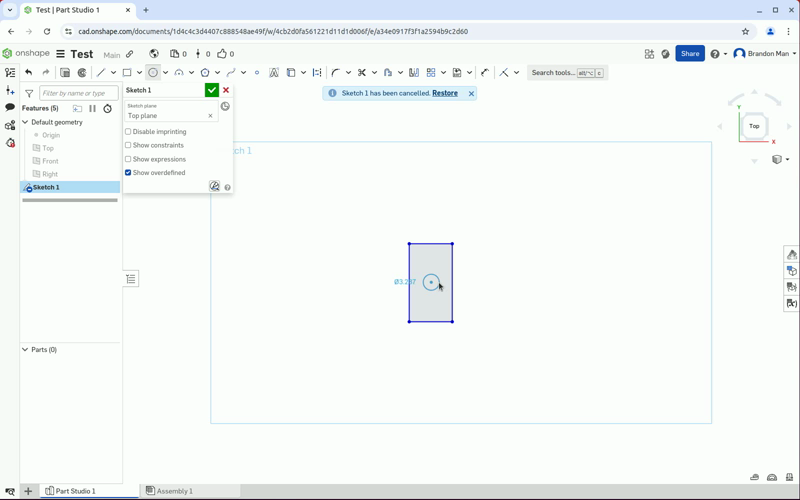
mouse_move(435, 312)
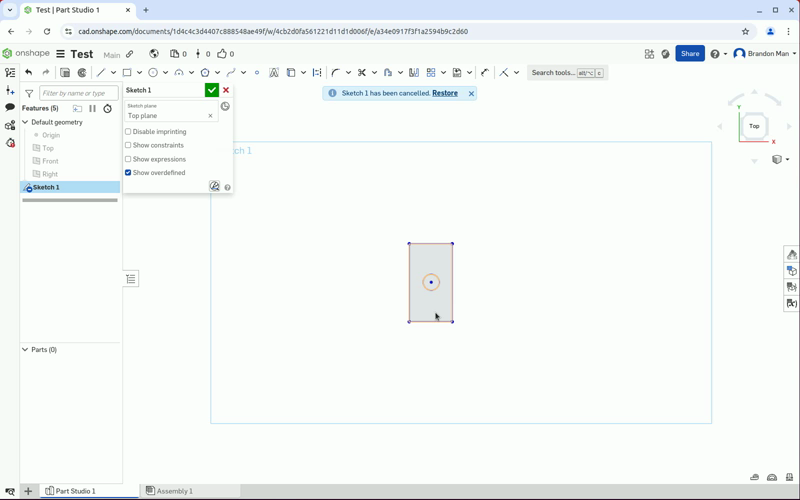
click(435, 312)
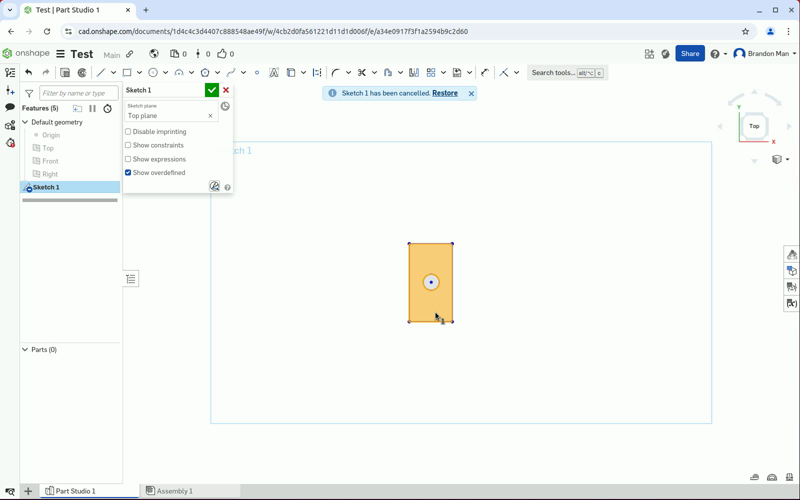
mouse_move(73, 352)
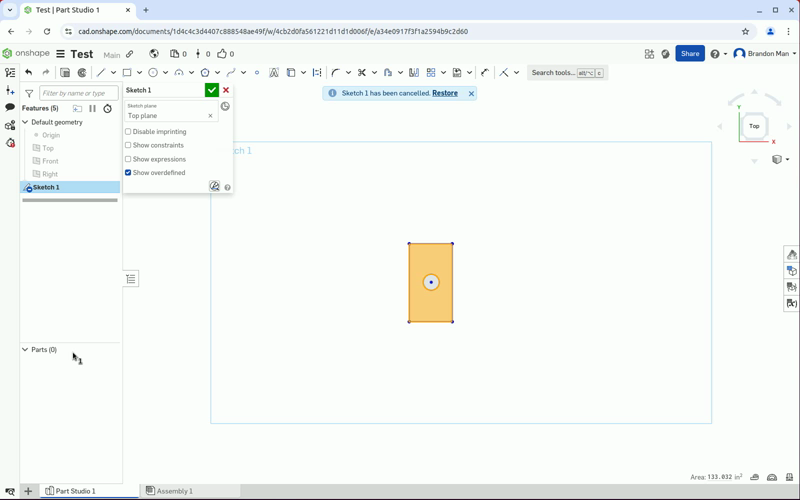
key(shift+y)
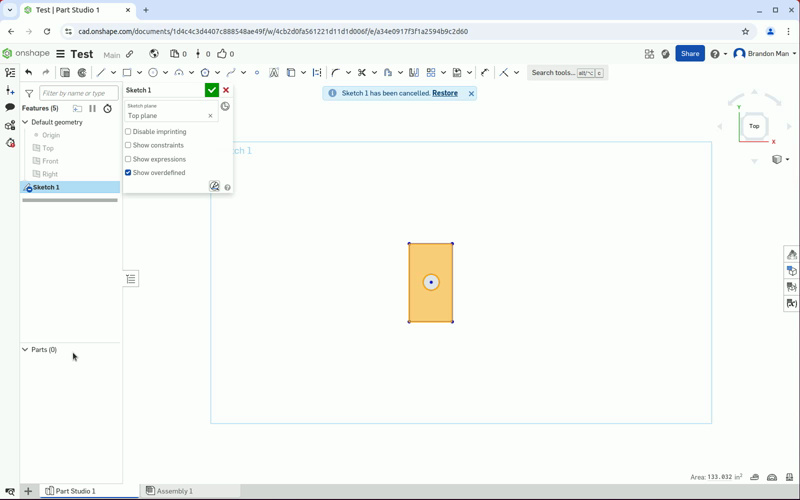
key(shift+e)
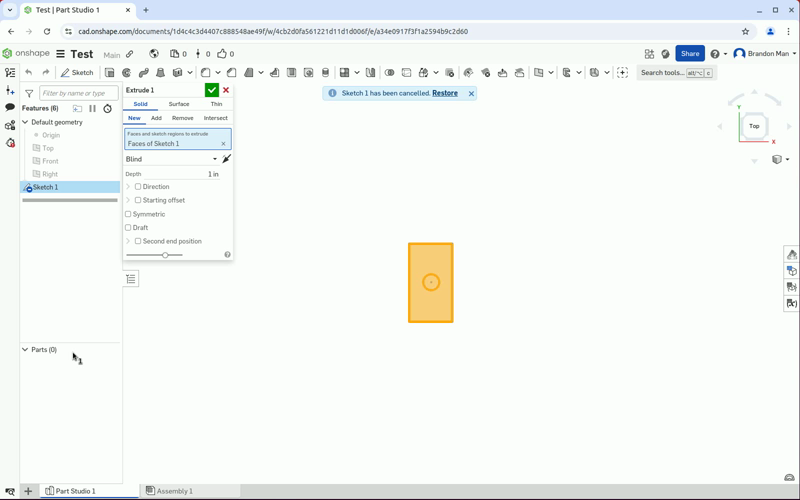
mouse_move(143, 106)
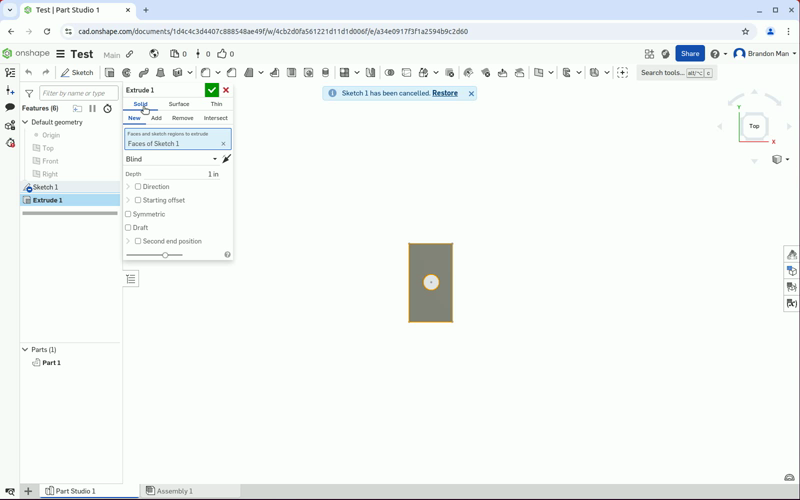
click(143, 106)
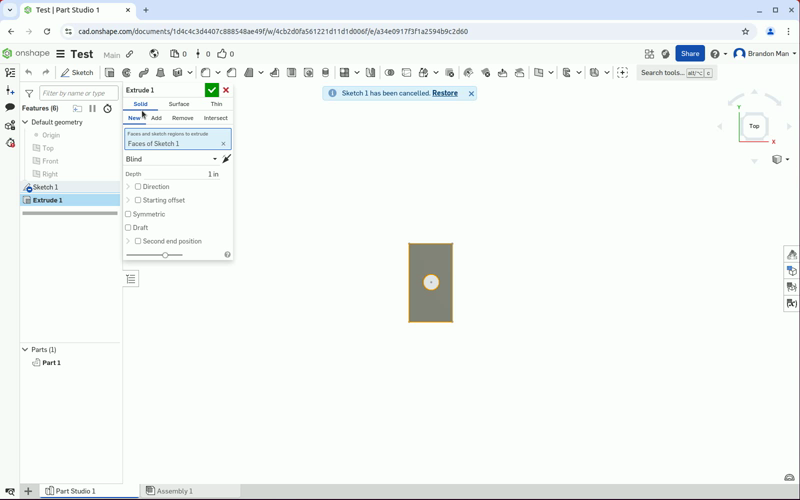
mouse_move(137, 120)
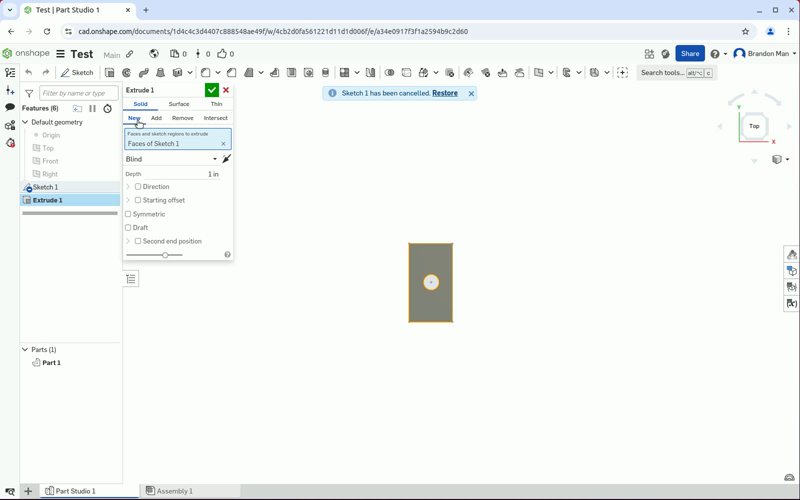
click(137, 120)
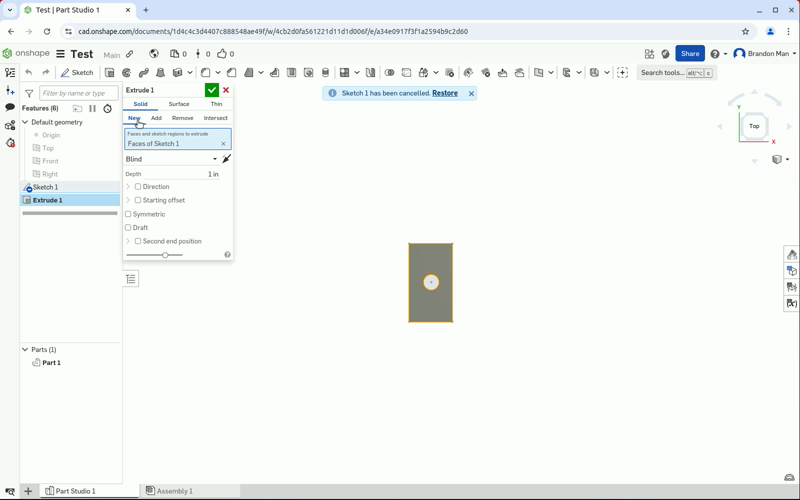
key(tab, 4)
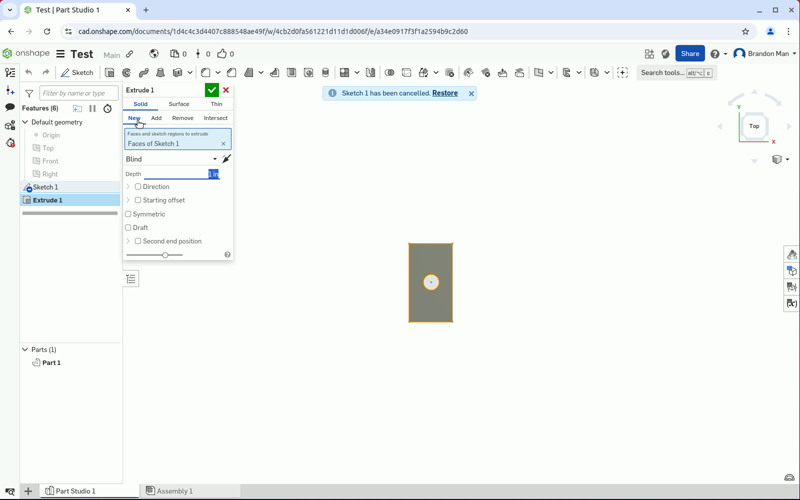
text(4.333)
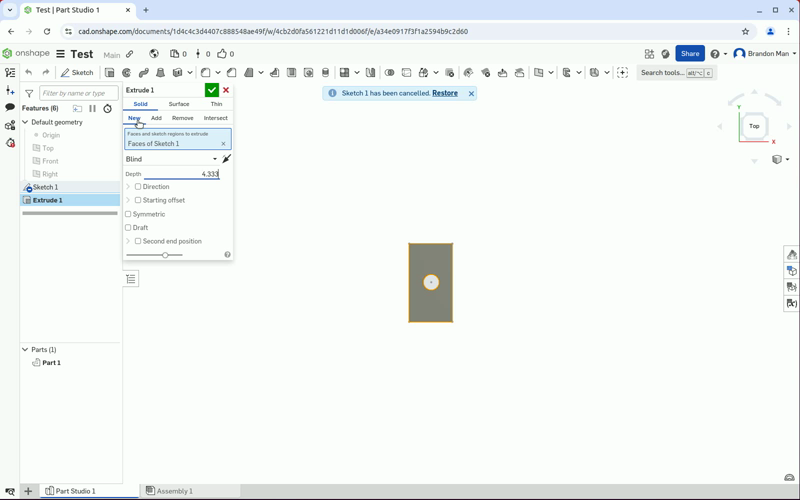
key(enter)
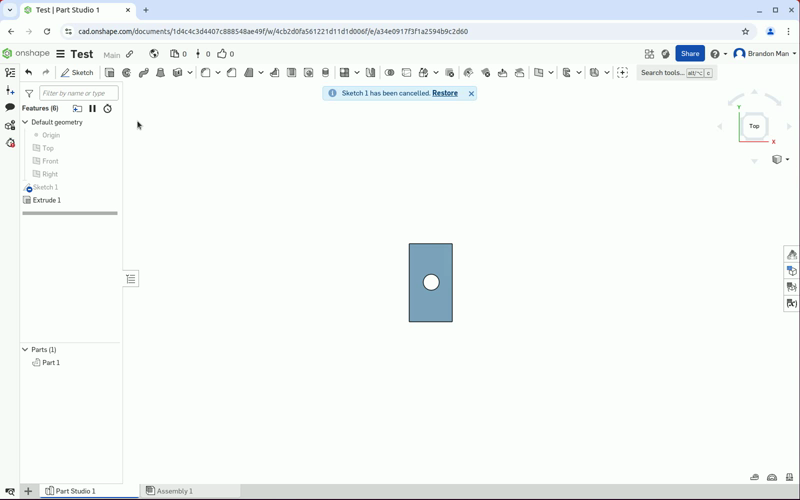
key(shift+h)
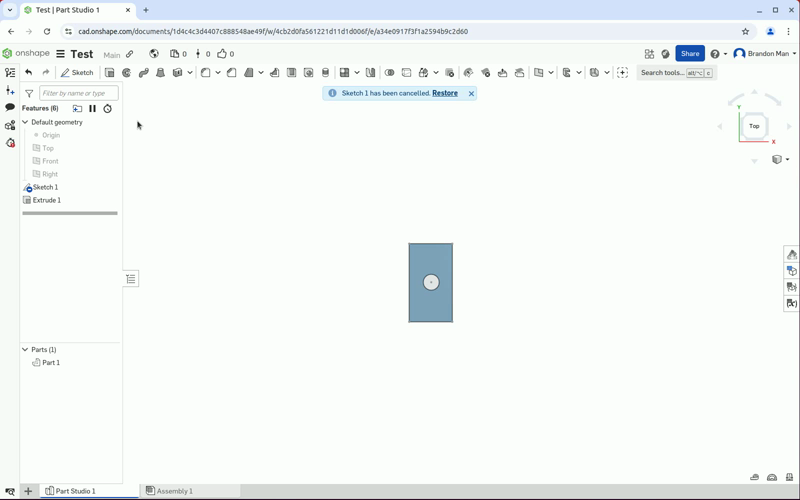
key(shift+h)
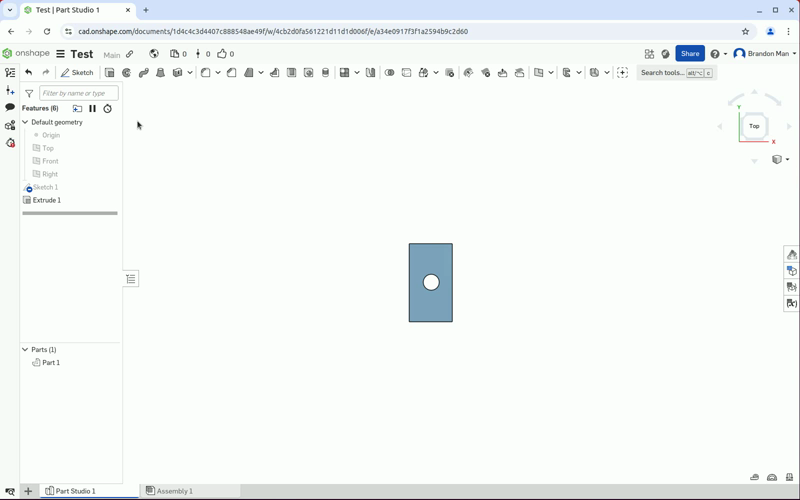
mouse_move(73, 189)
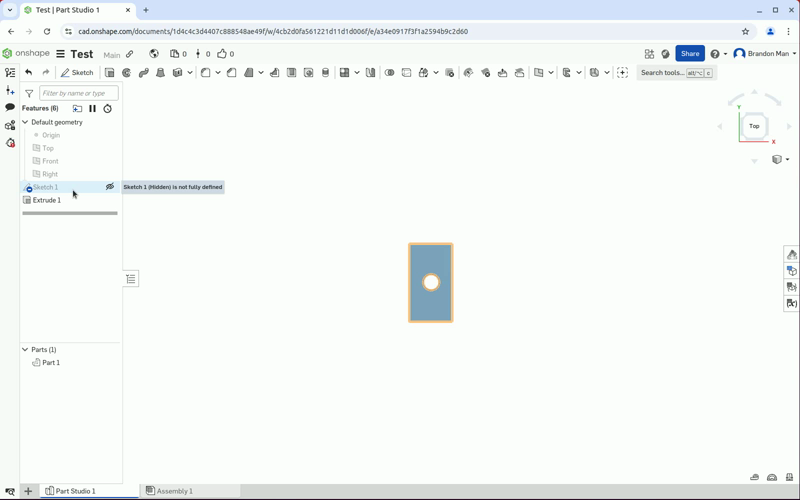
click(73, 189)
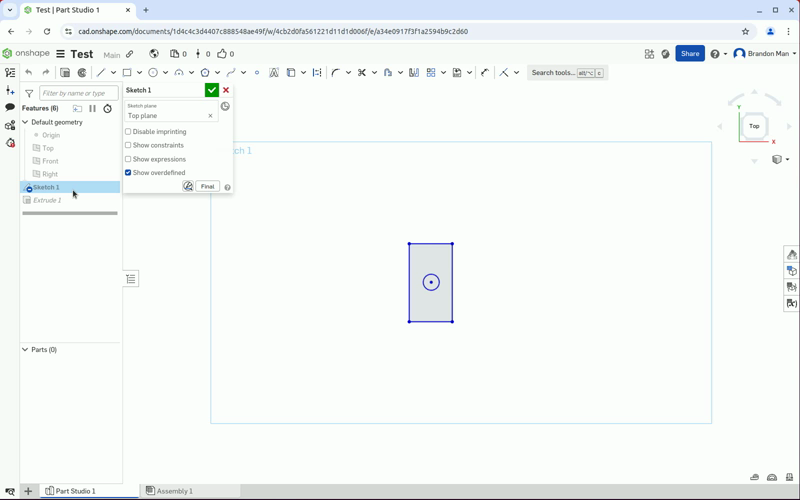
mouse_move(229, 92)
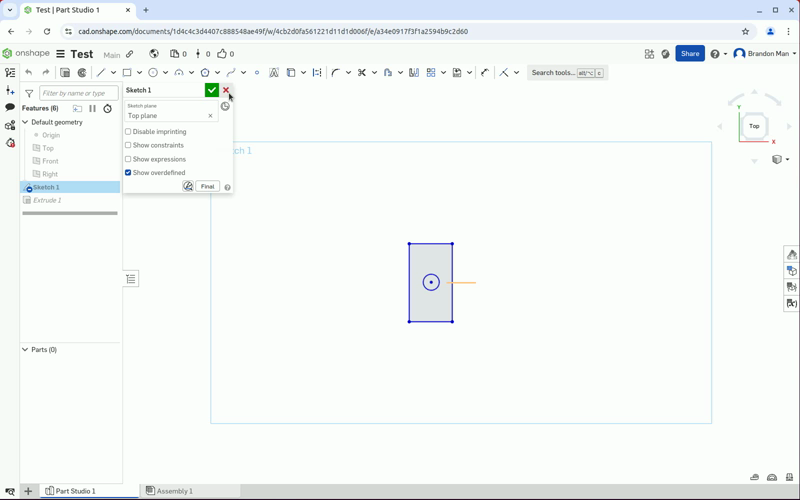
click(229, 92)
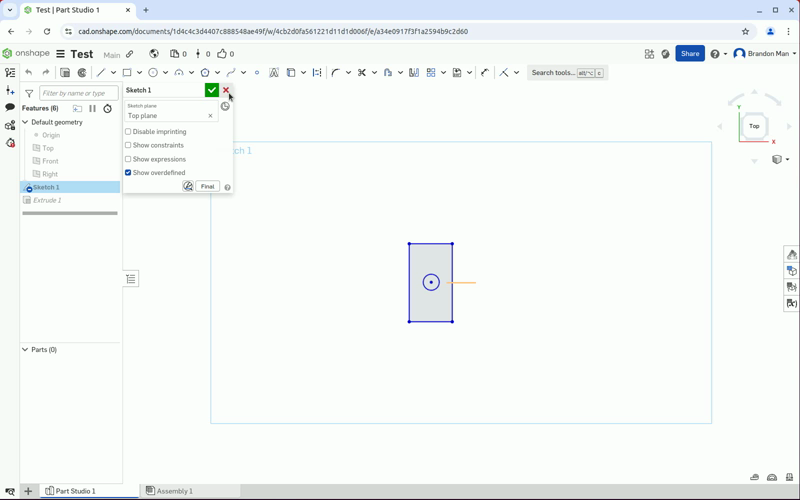
key(shift+s)
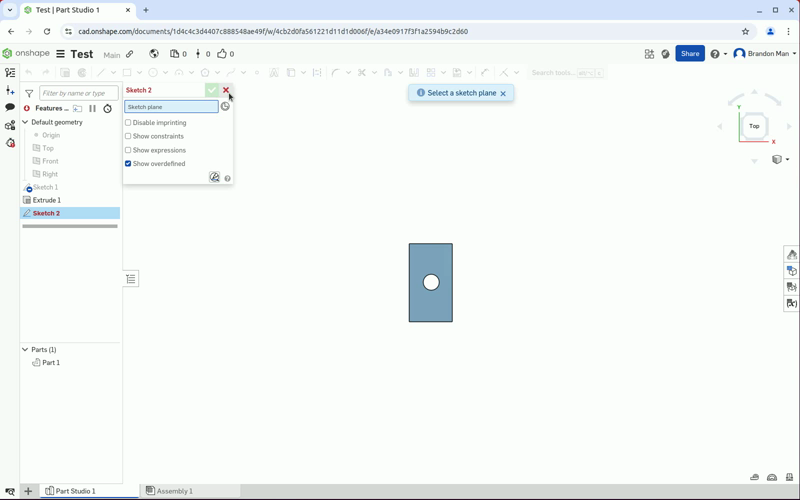
mouse_move(73, 150)
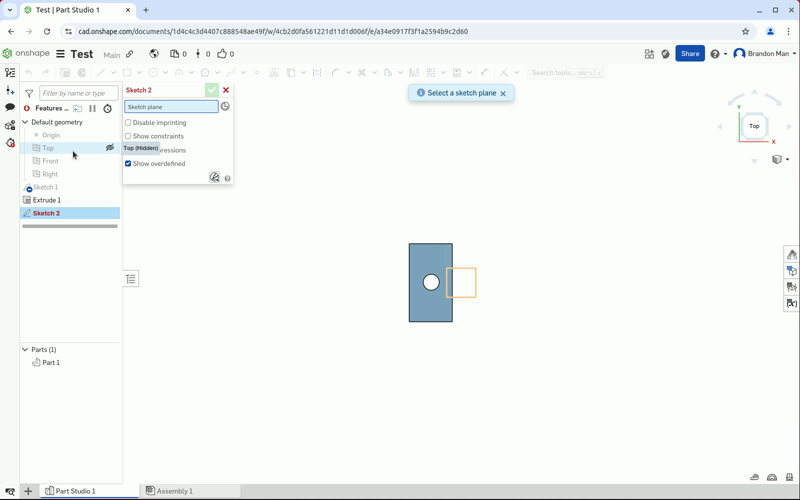
click(73, 150)
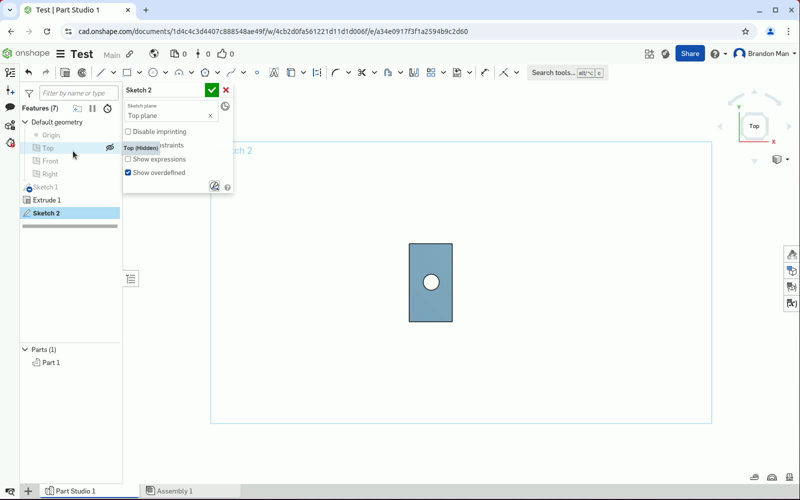
mouse_move(73, 352)
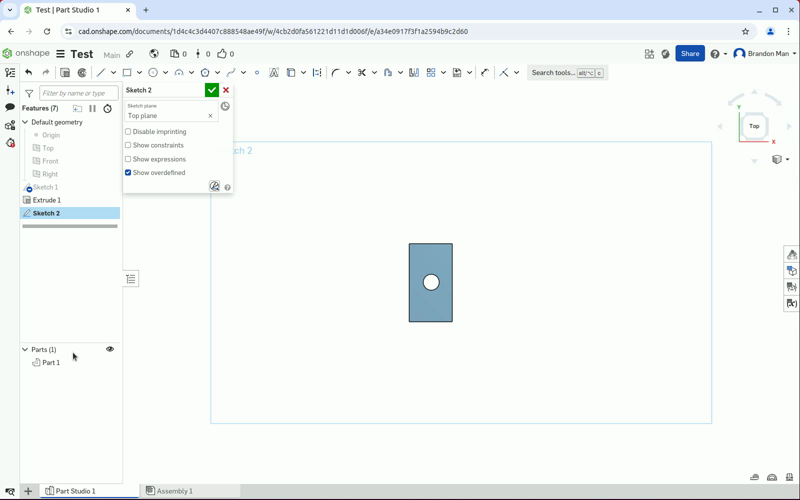
key(y)
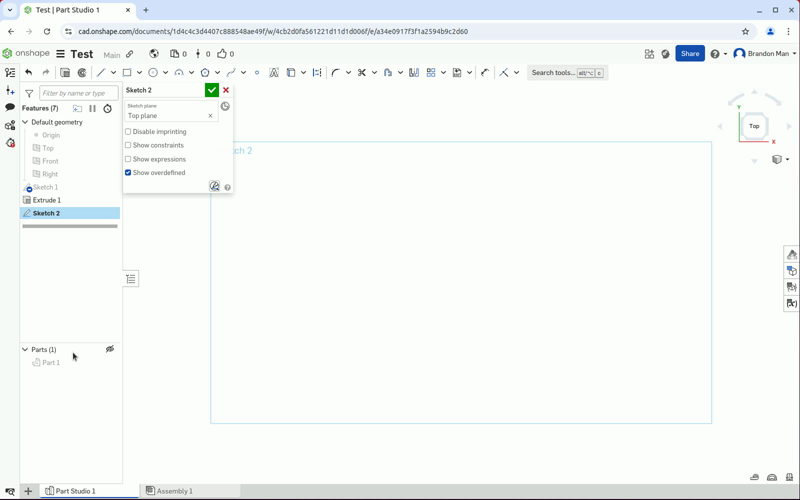
key(l)
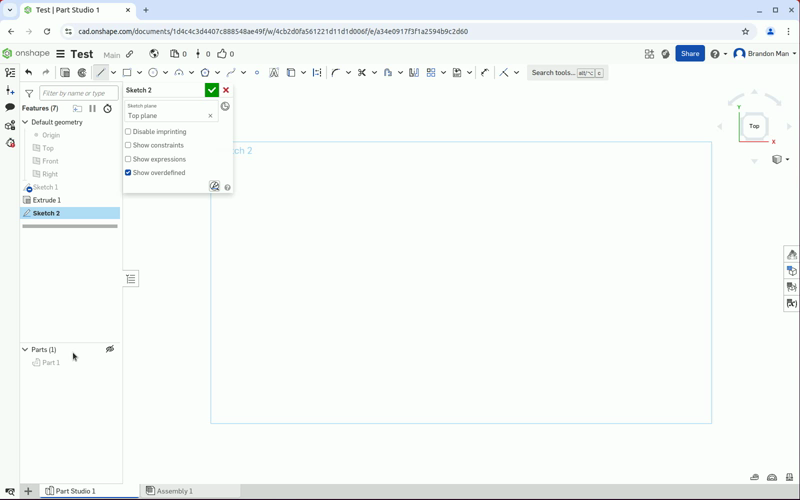
key_down(shift)
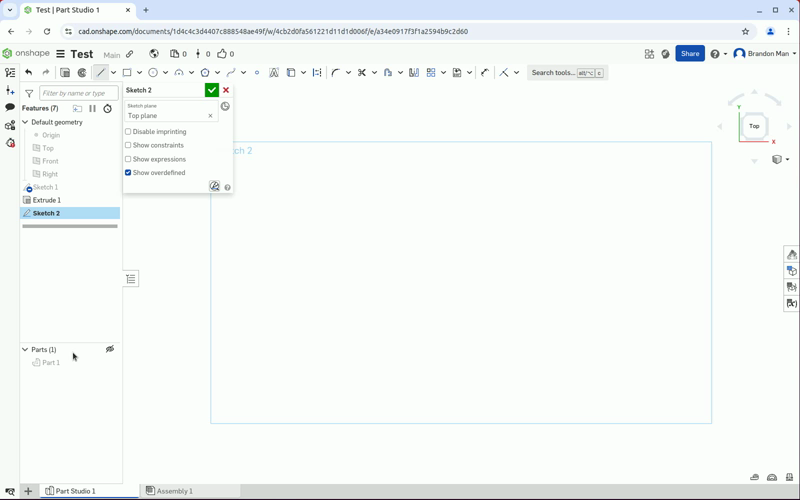
mouse_move(468, 321)
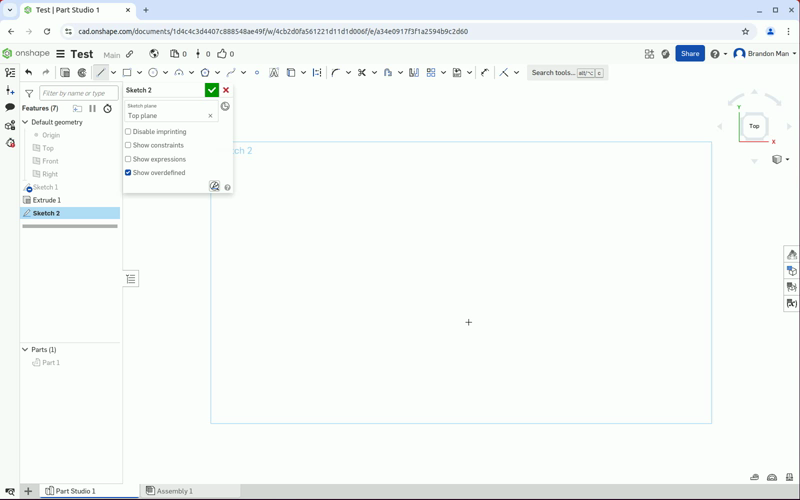
click(468, 321)
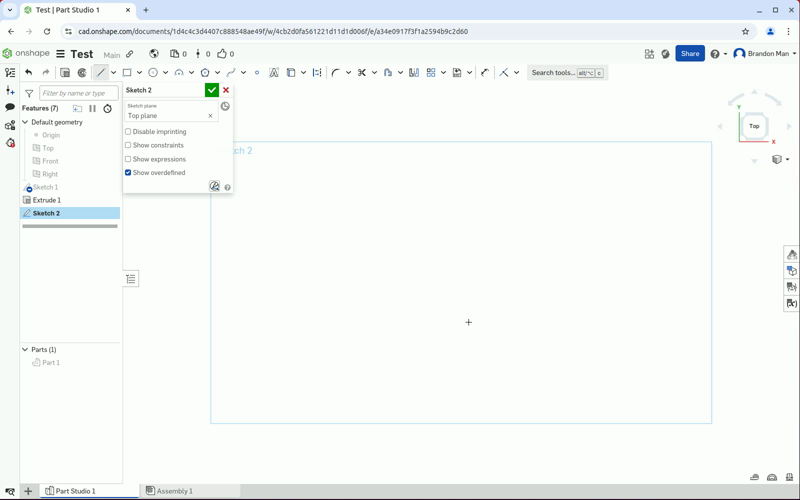
key_up(shift)
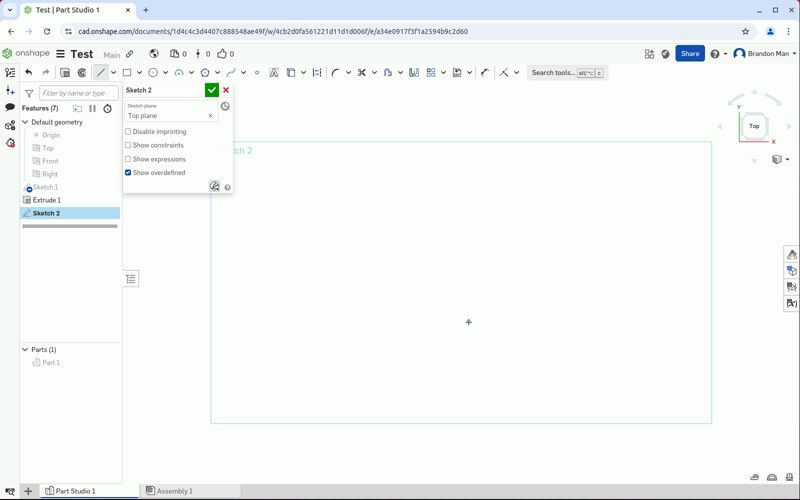
key_down(shift)
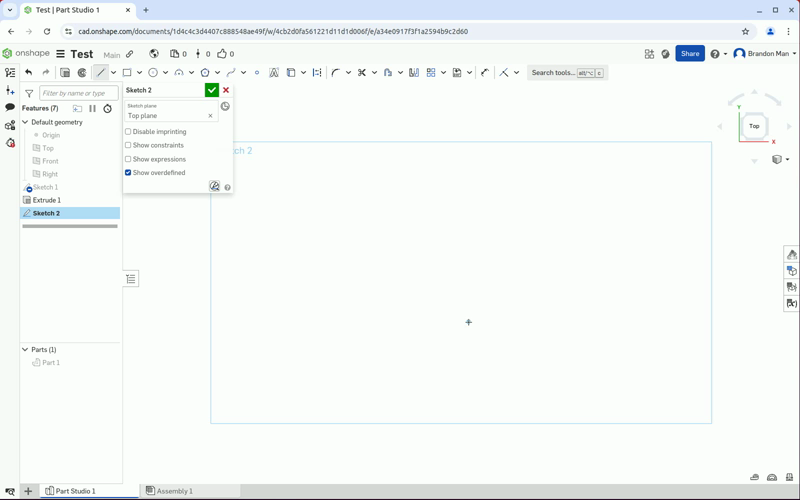
mouse_move(498, 321)
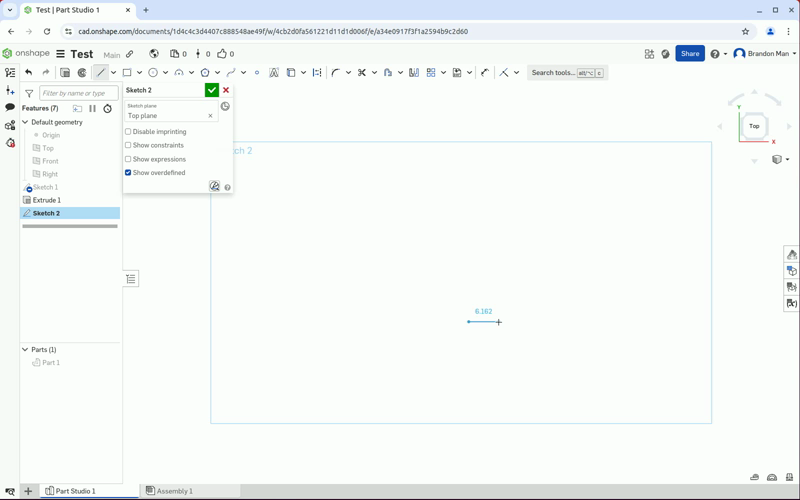
mouse_move(512, 321)
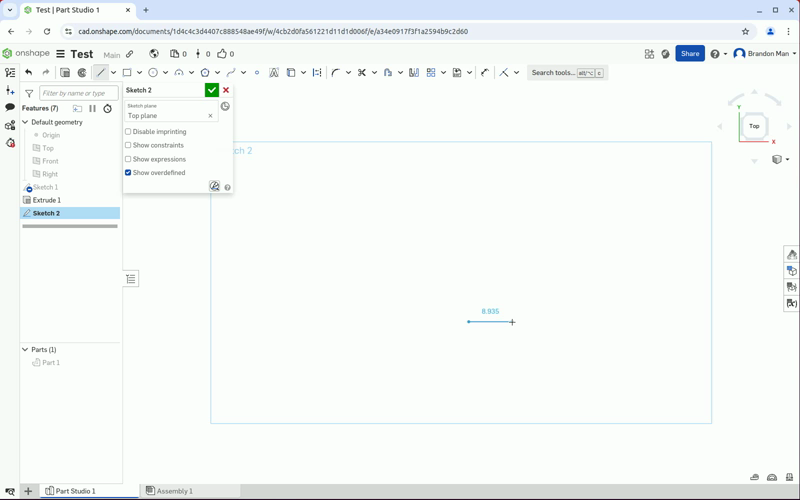
click(512, 321)
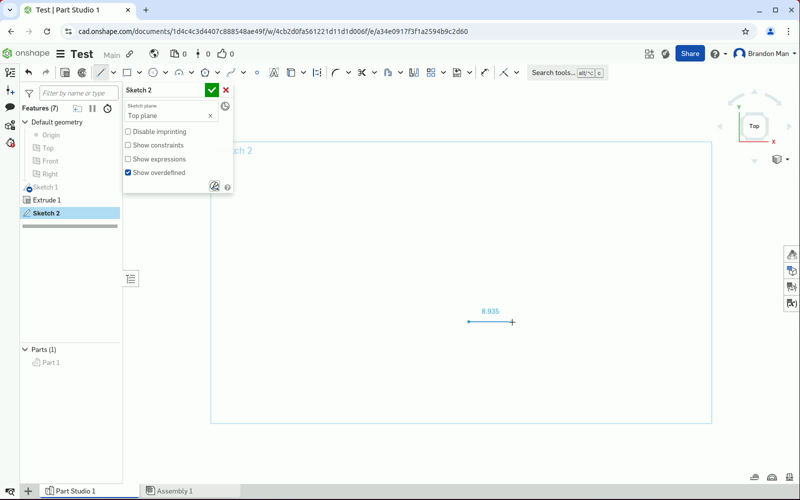
key_up(shift)
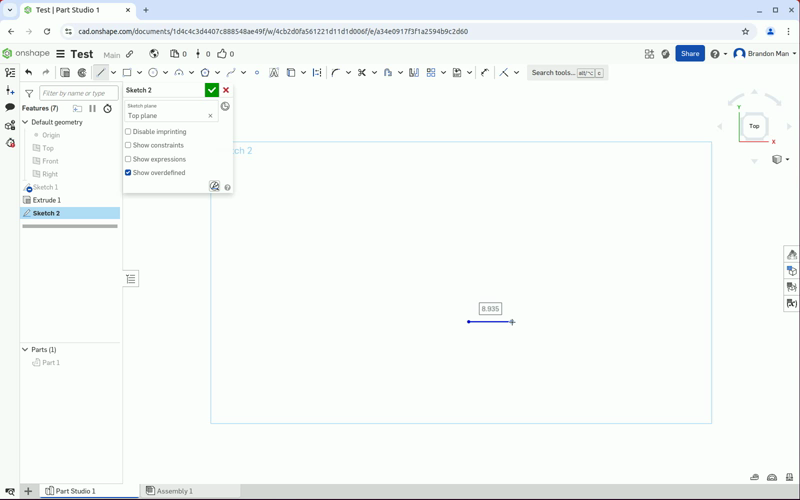
key_down(shift)
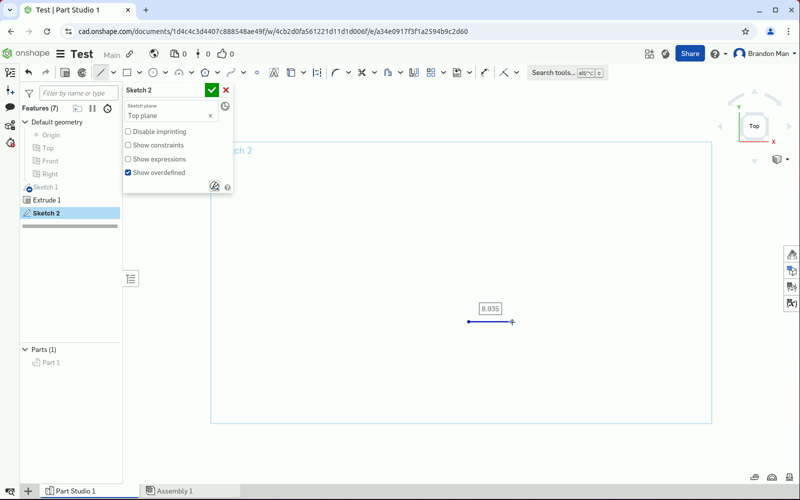
mouse_move(512, 243)
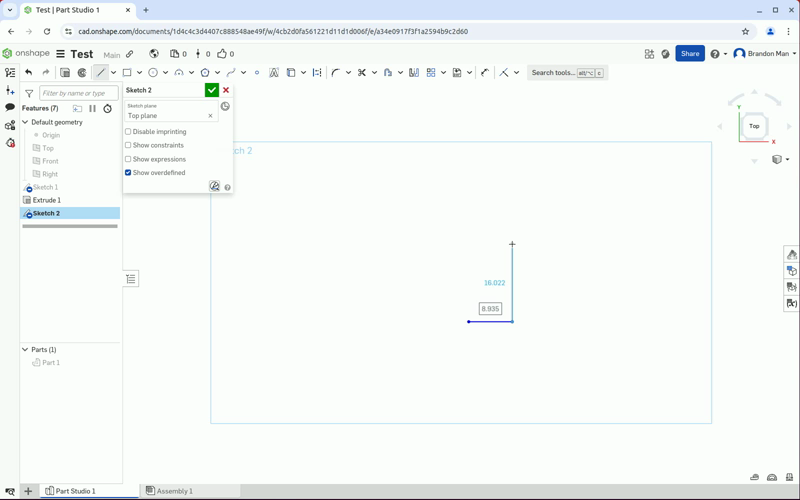
click(512, 243)
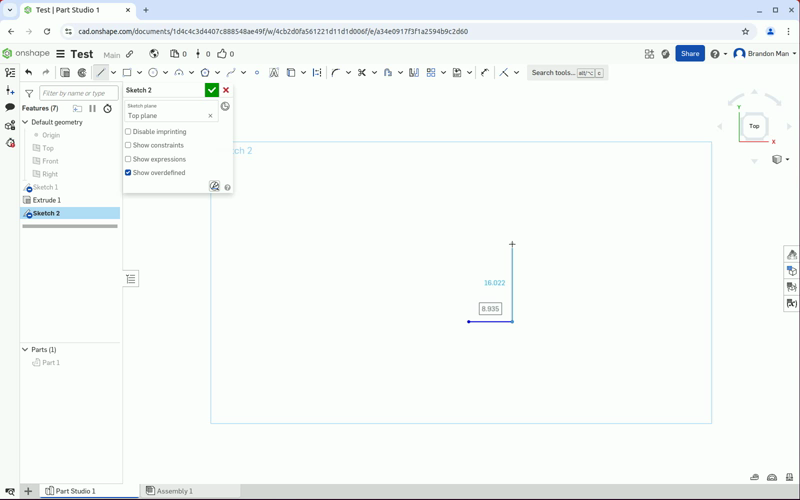
key_up(shift)
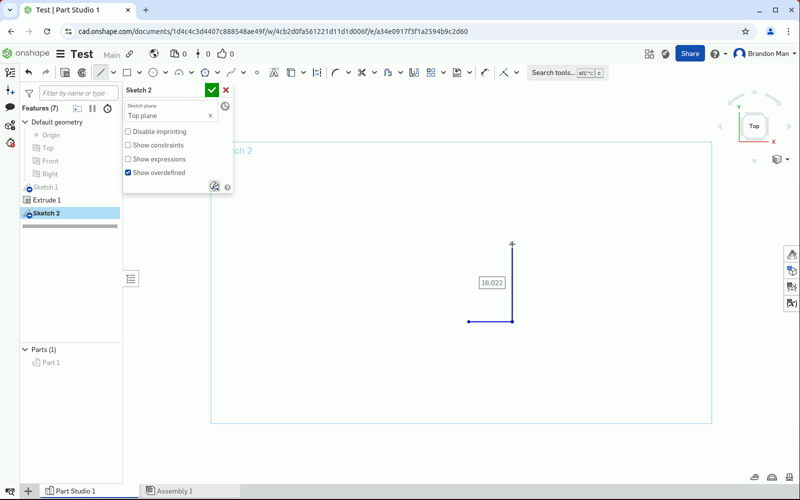
key_down(shift)
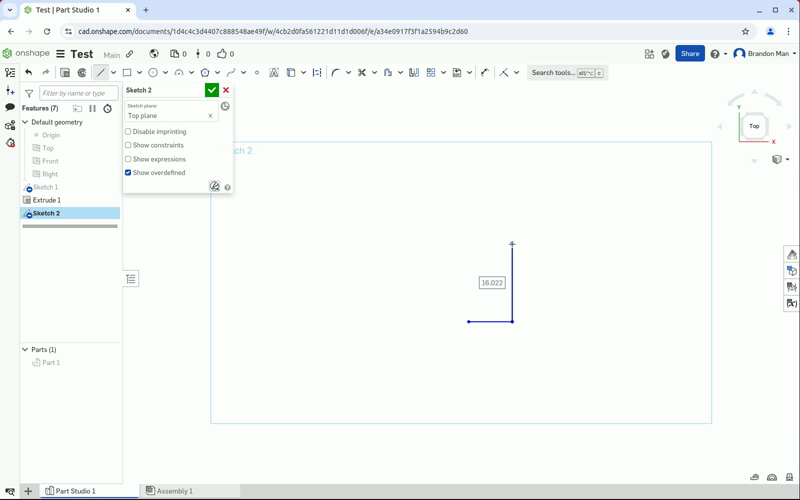
mouse_move(542, 243)
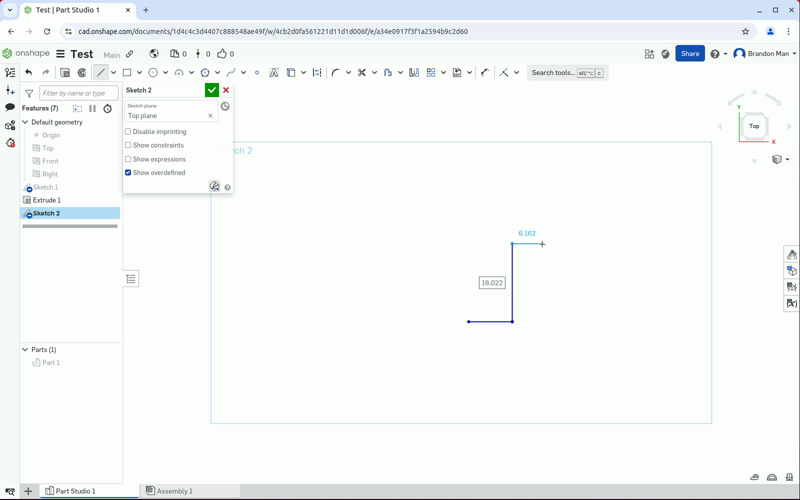
mouse_move(468, 243)
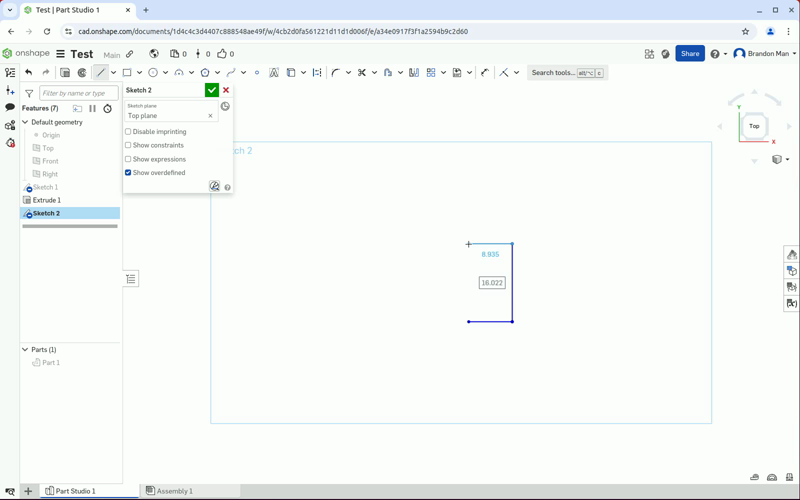
click(468, 243)
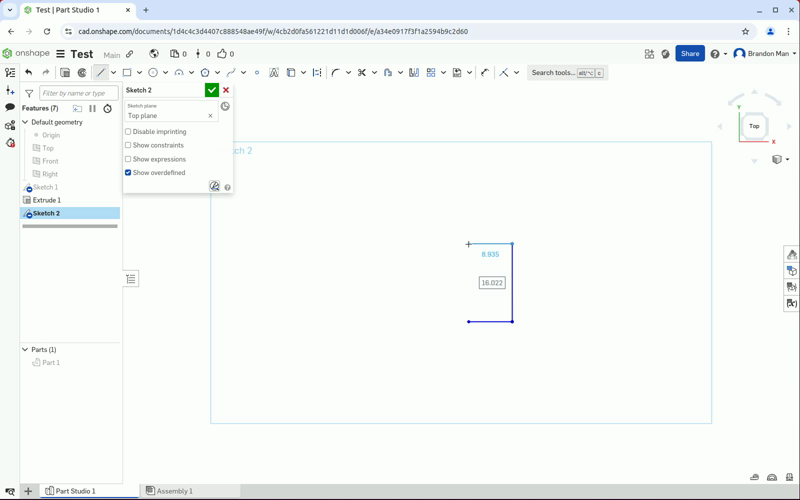
key_up(shift)
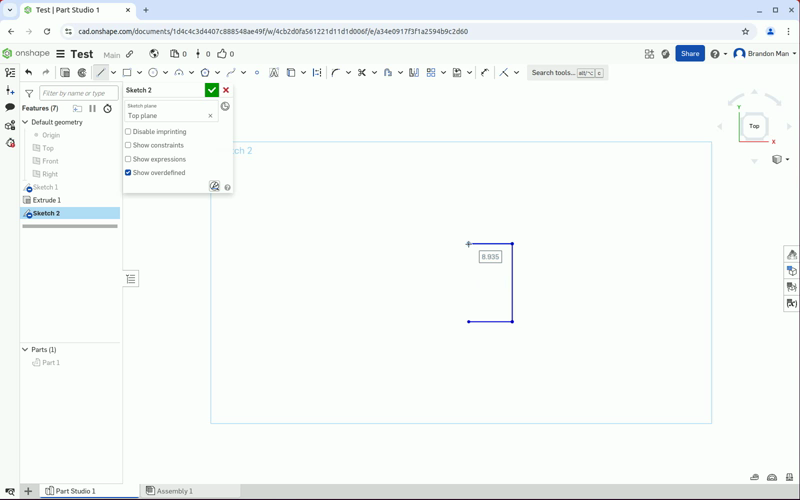
key_down(shift)
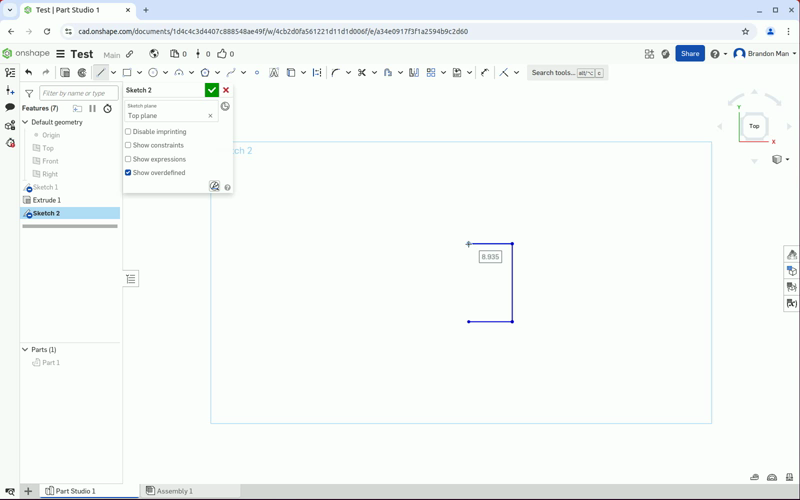
mouse_move(468, 321)
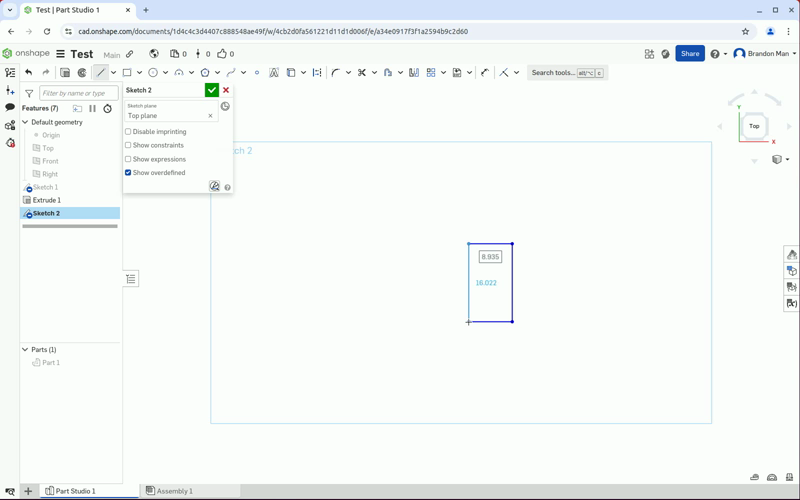
key_up(shift)
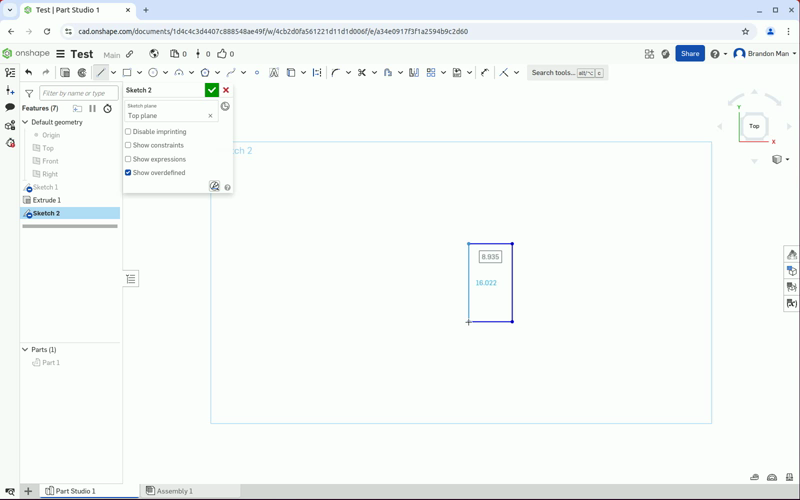
click(468, 321)
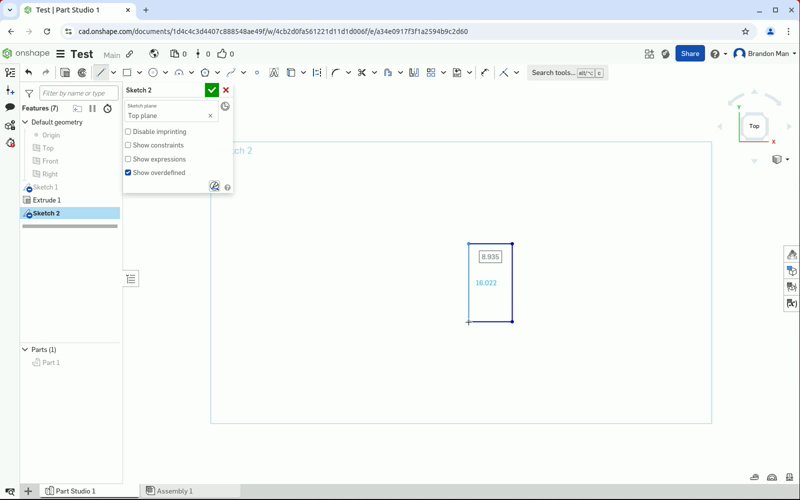
key(esc)
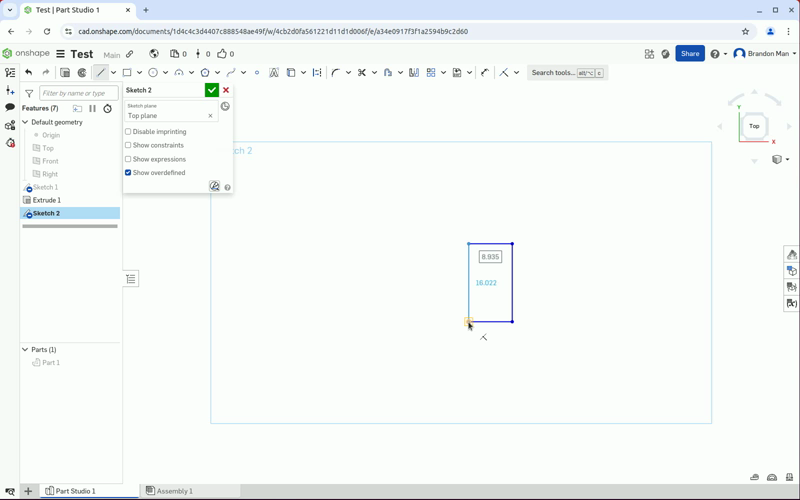
key(c)
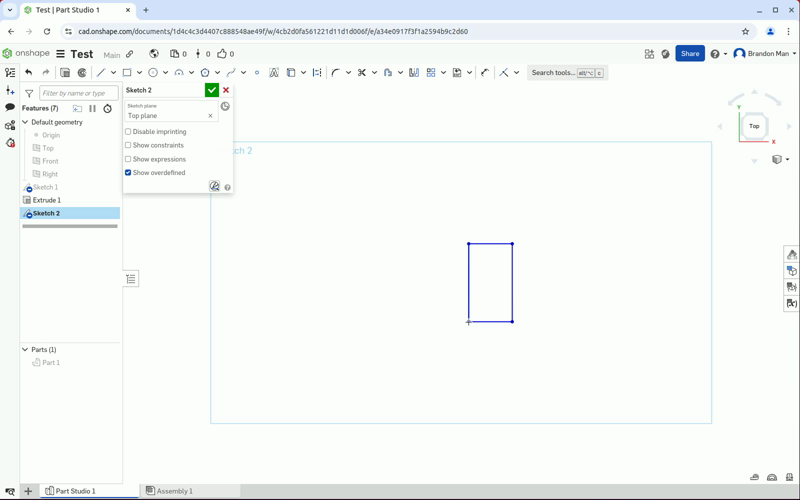
key_down(shift)
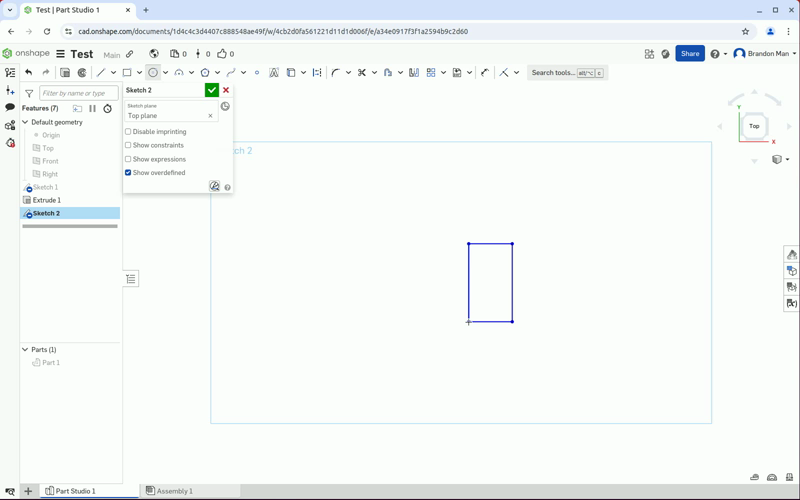
mouse_move(491, 282)
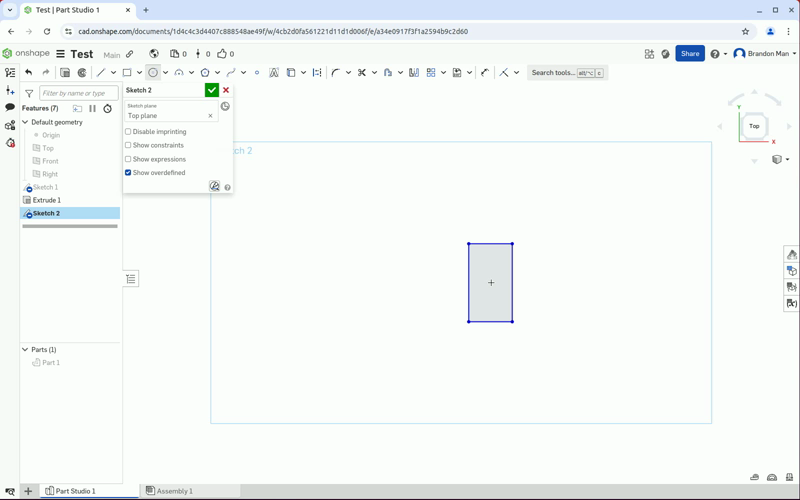
click(491, 282)
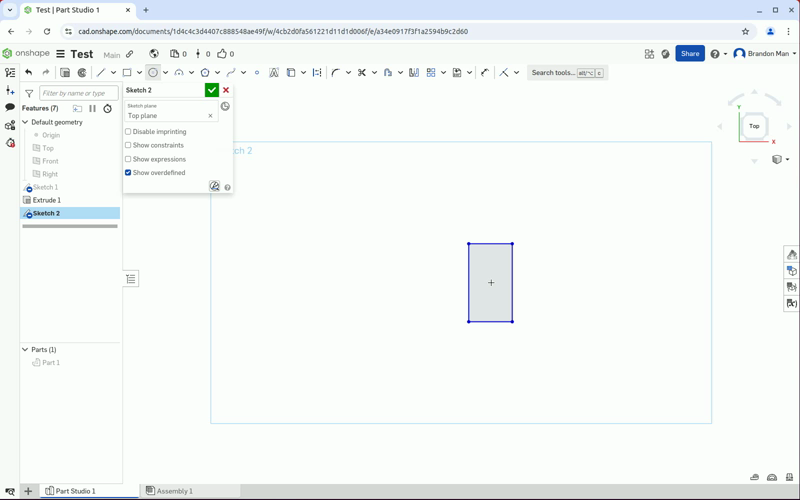
key_up(shift)
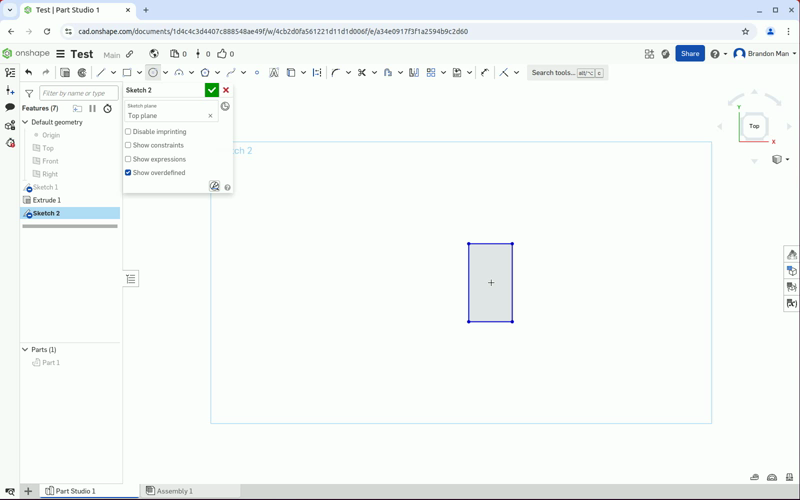
mouse_move(499, 282)
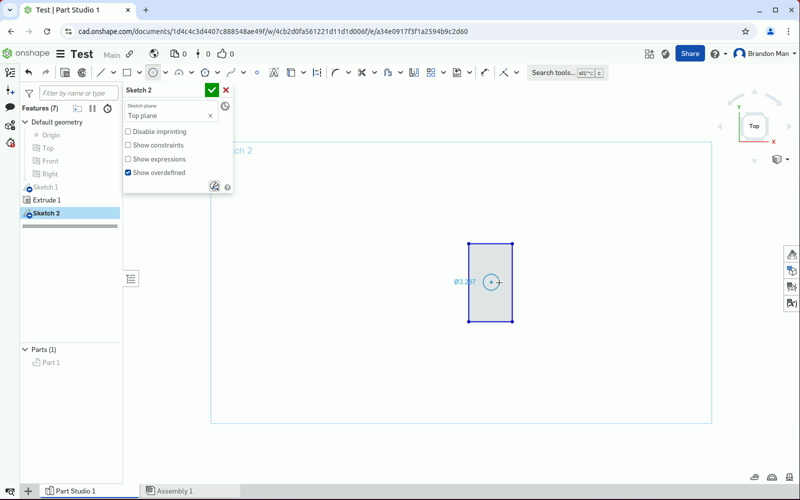
click(499, 282)
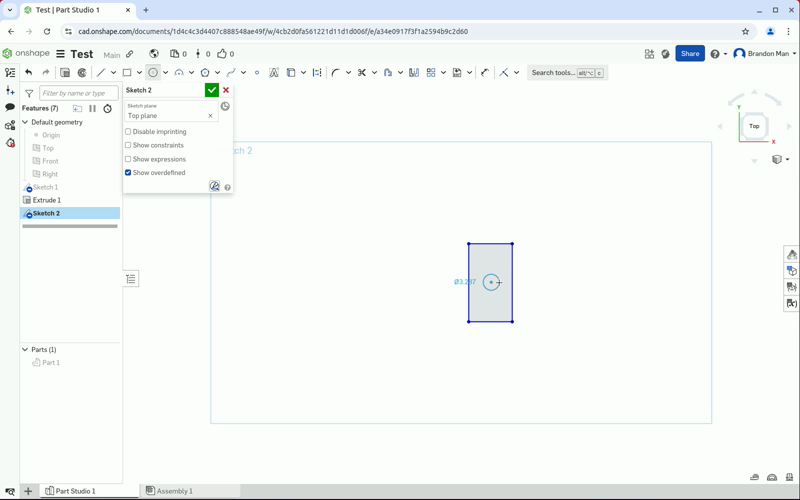
key(esc)
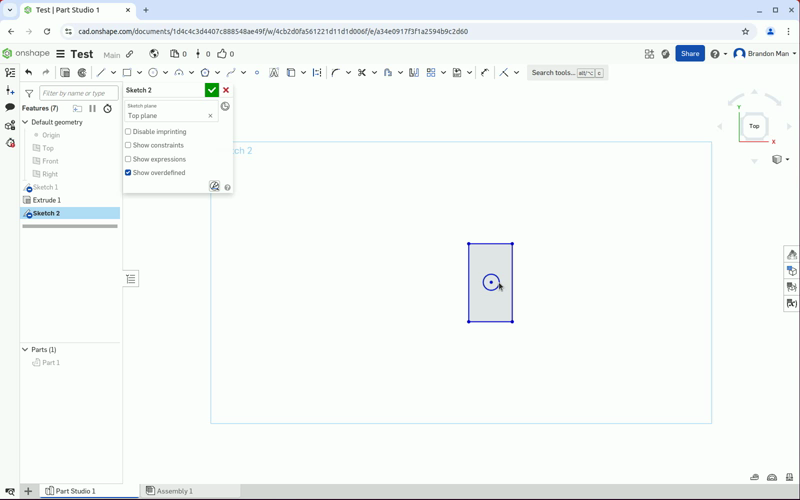
mouse_move(479, 258)
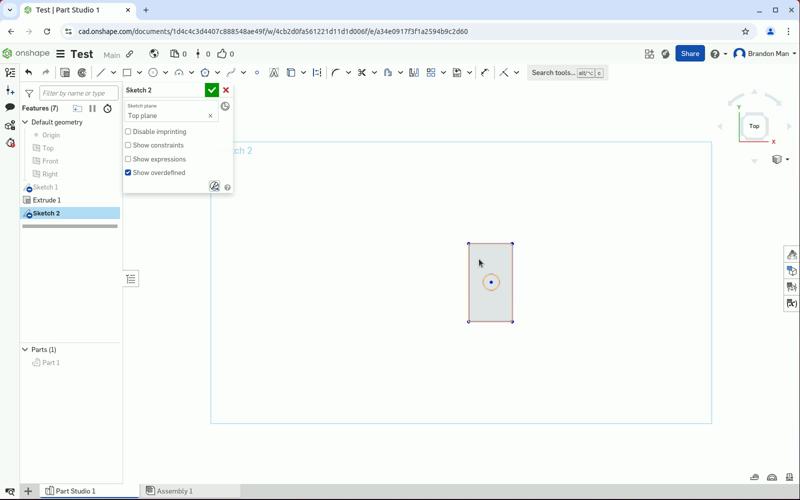
click(479, 258)
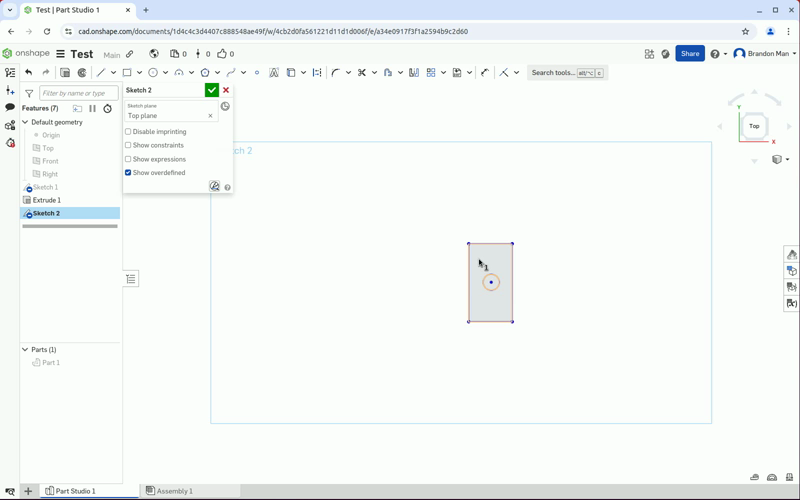
mouse_move(73, 352)
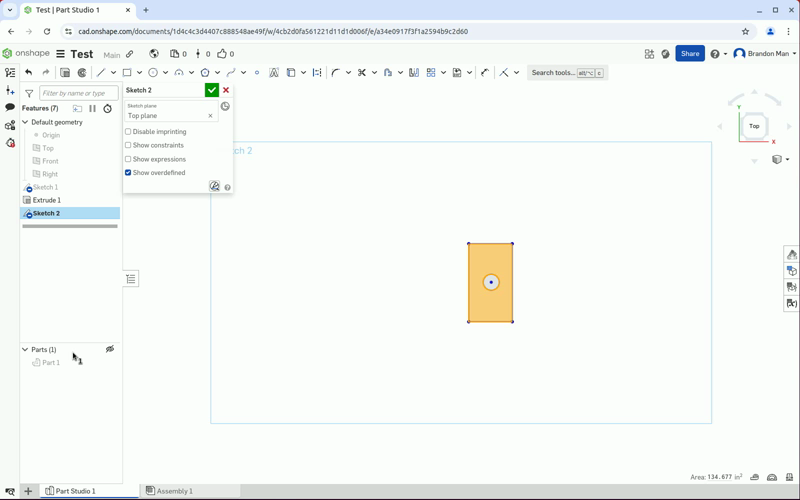
key(shift+y)
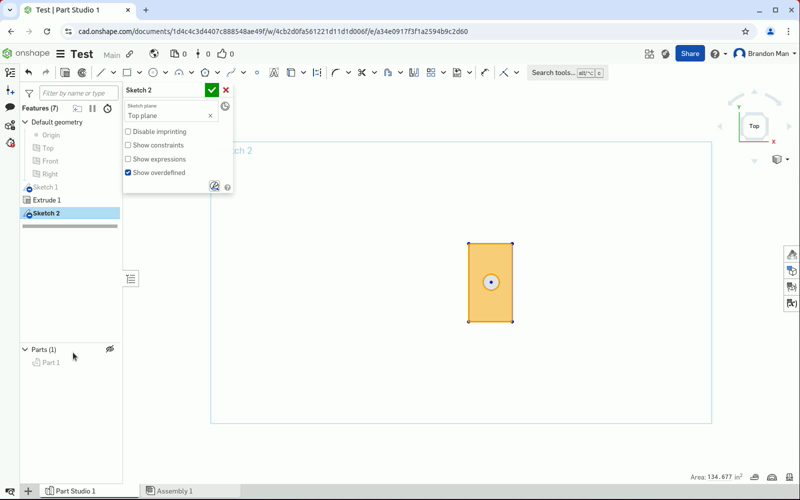
key(shift+e)
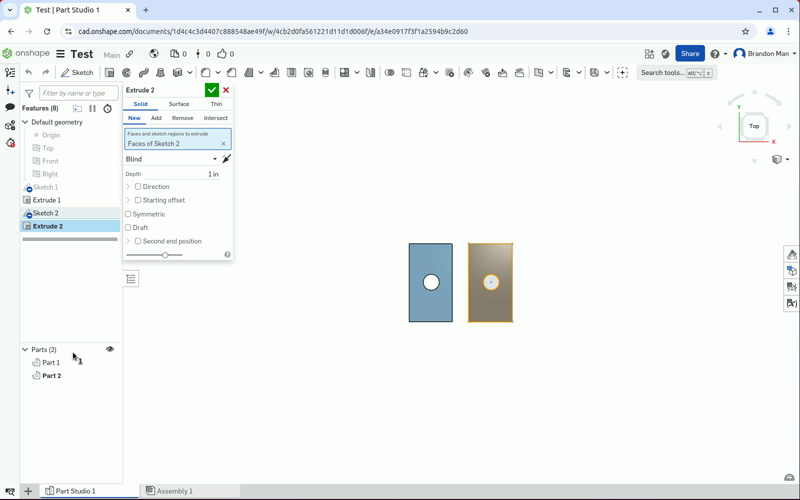
mouse_move(143, 106)
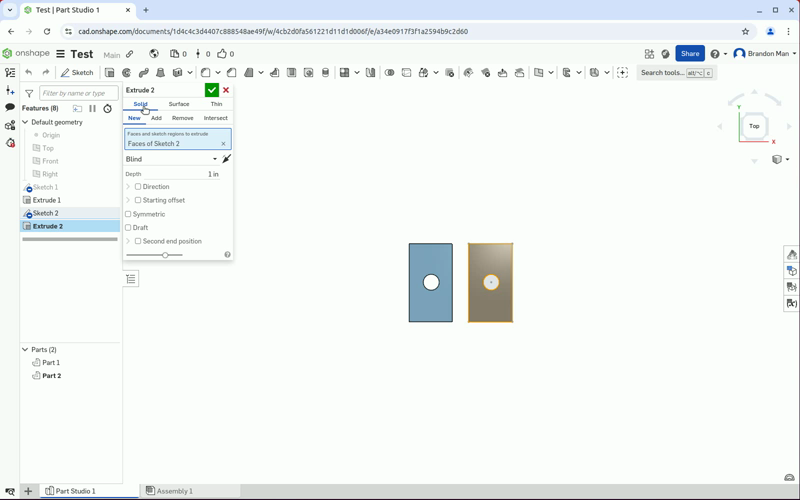
click(143, 106)
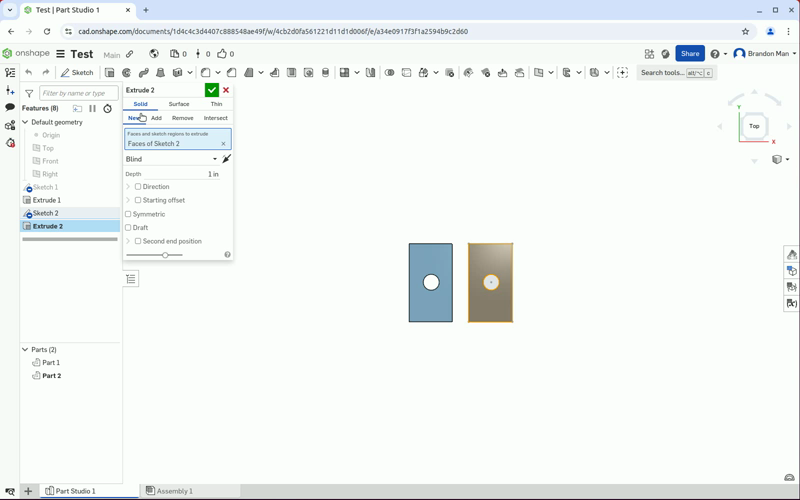
mouse_move(137, 120)
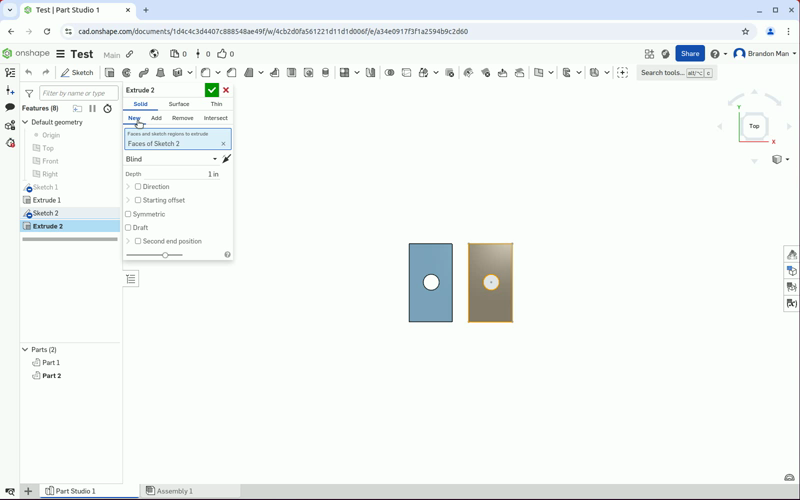
click(137, 120)
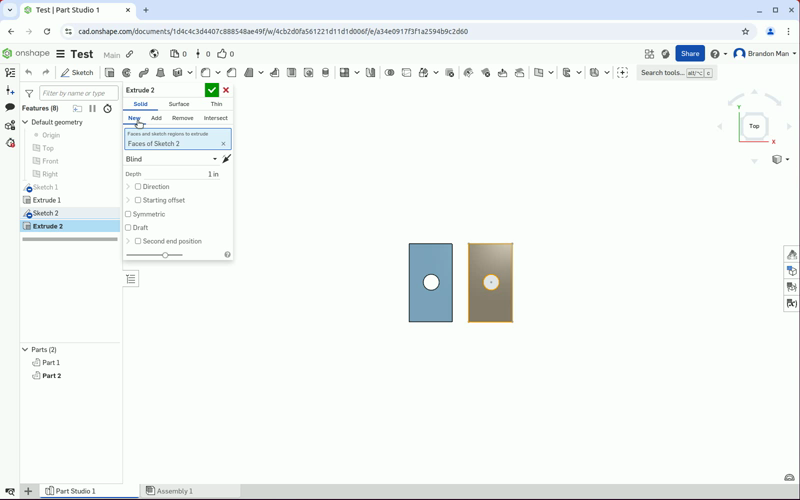
key(tab, 4)
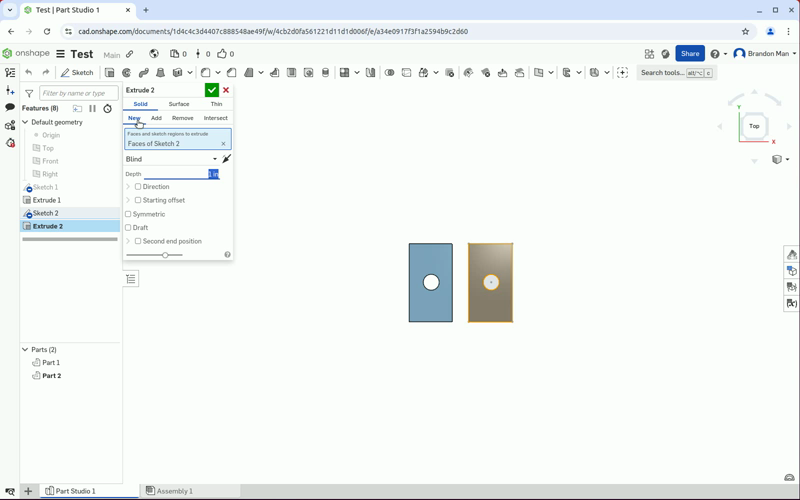
text(4.333)
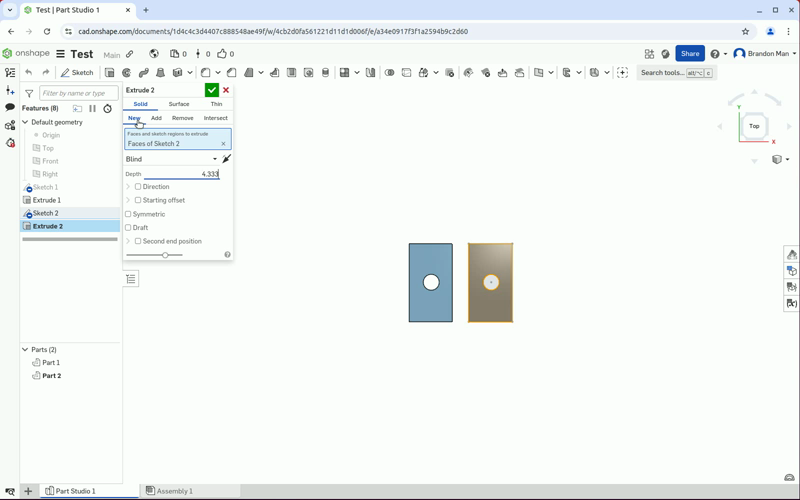
key(enter)
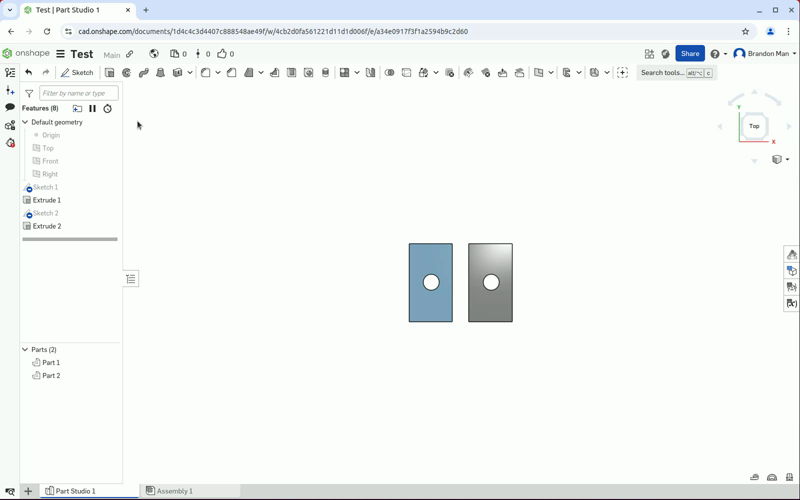
key(shift+h)
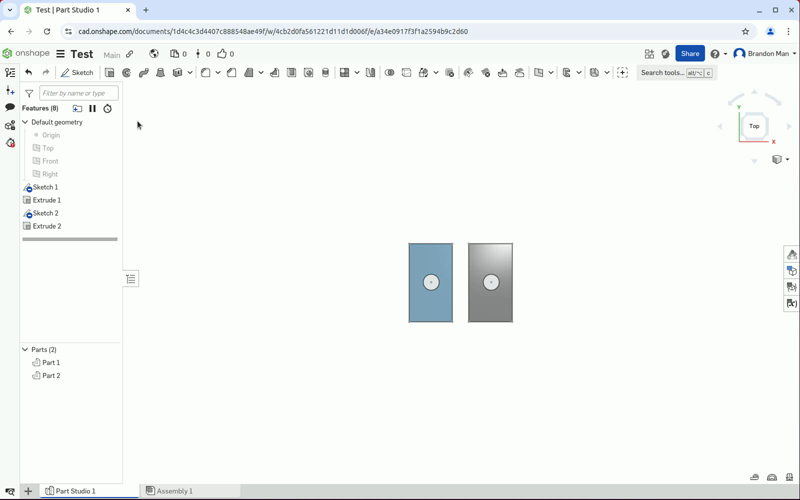
key(shift+h)
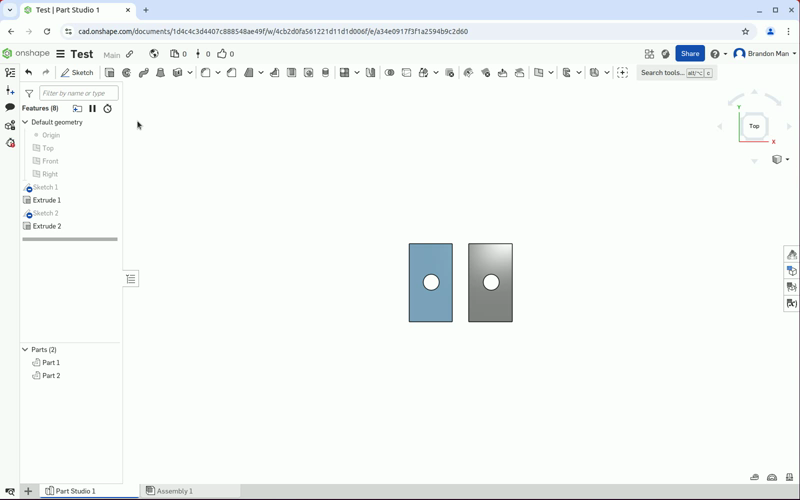
mouse_move(73, 189)
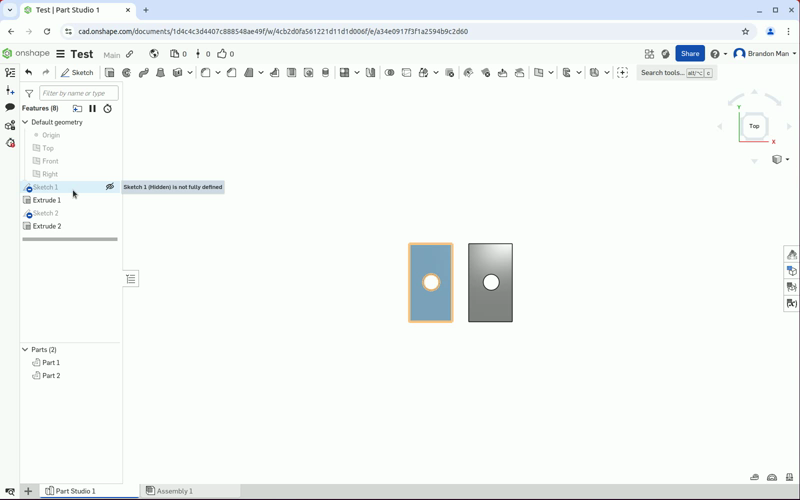
click(73, 189)
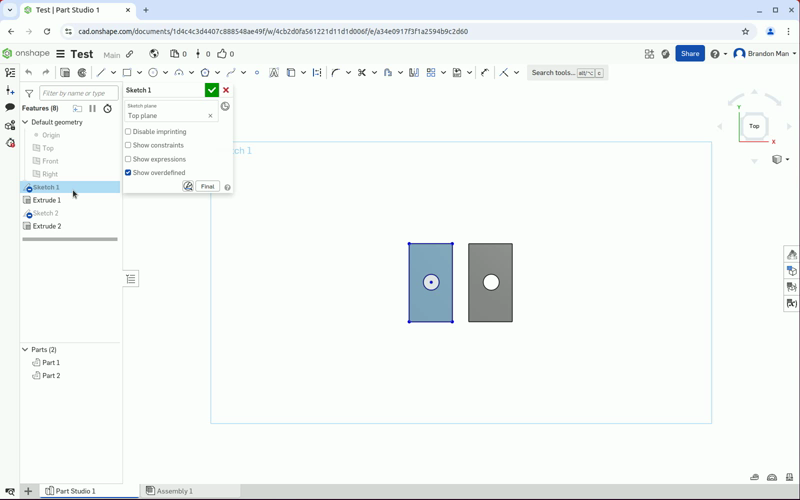
mouse_move(229, 92)
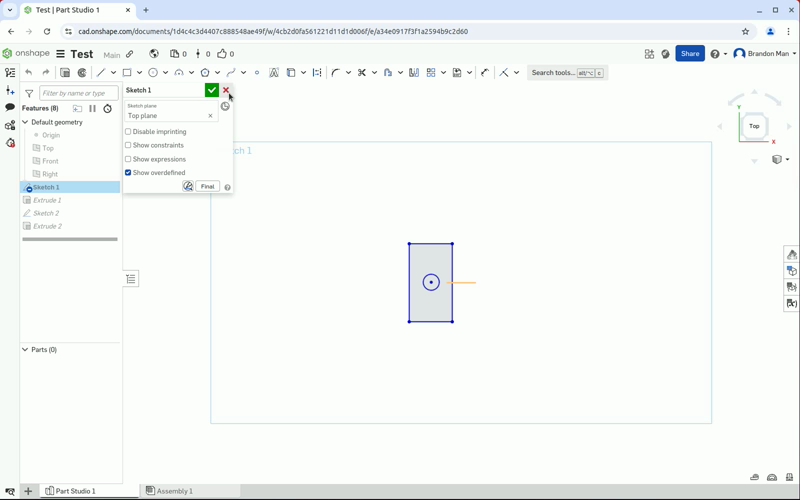
click(229, 92)
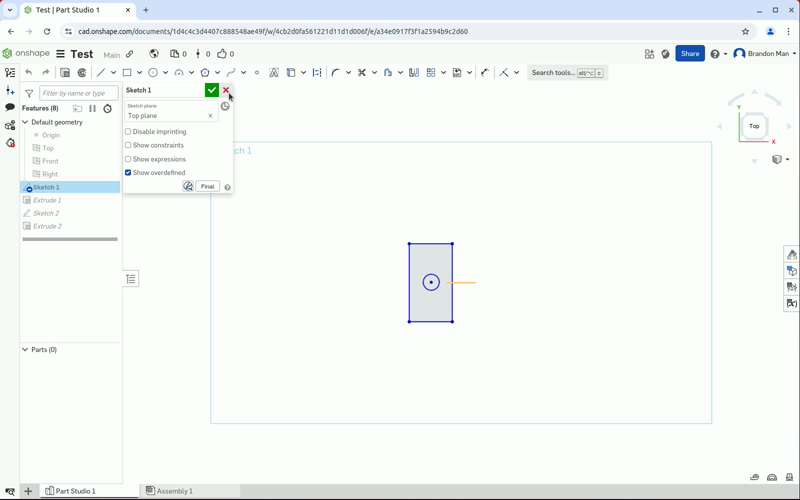
key(shift+s)
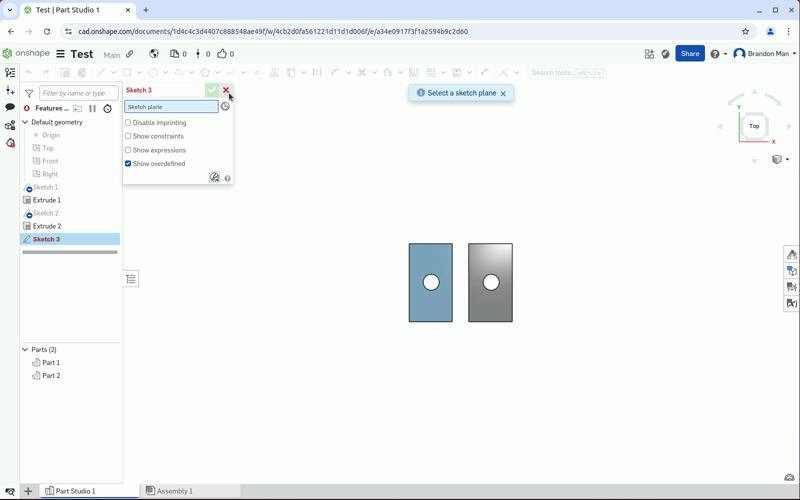
mouse_move(73, 150)
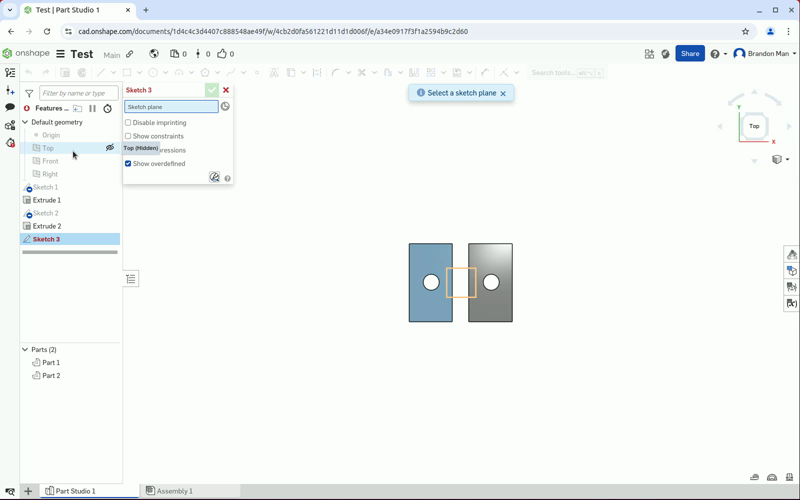
click(73, 150)
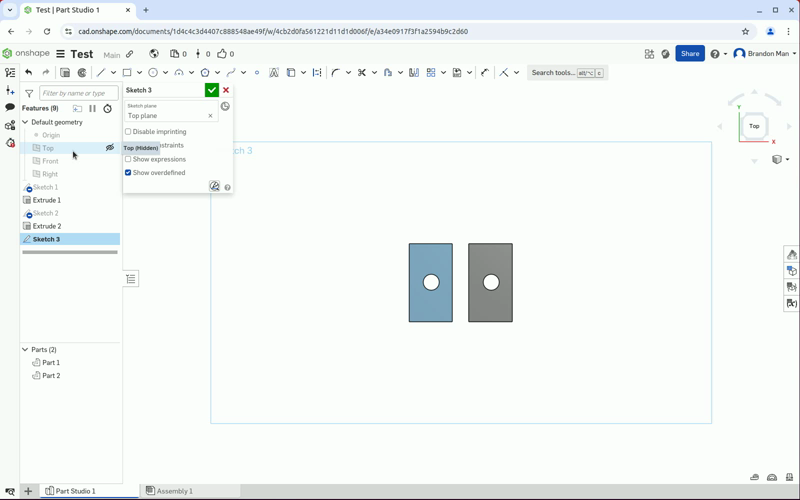
mouse_move(73, 352)
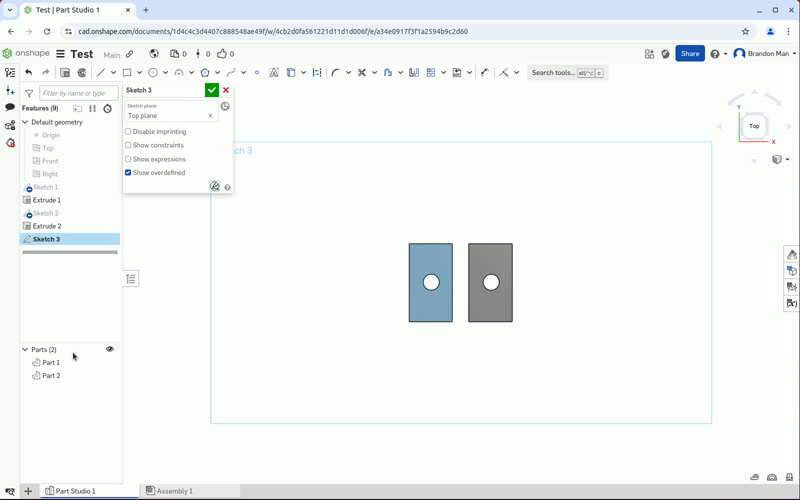
key(y)
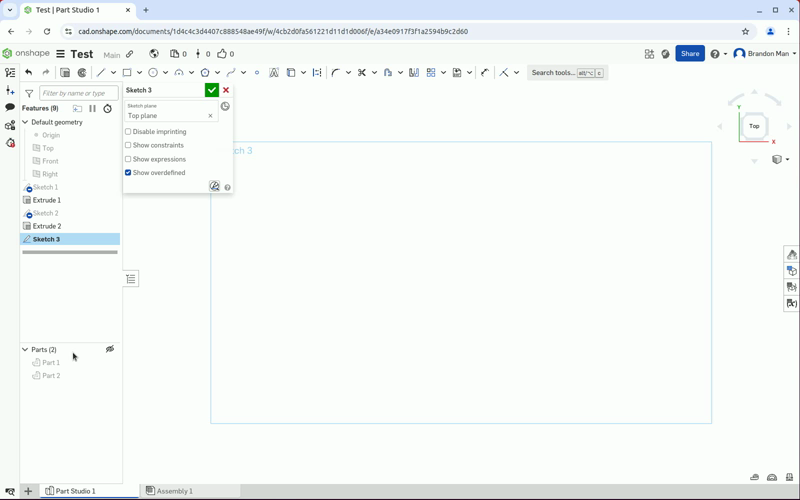
key(l)
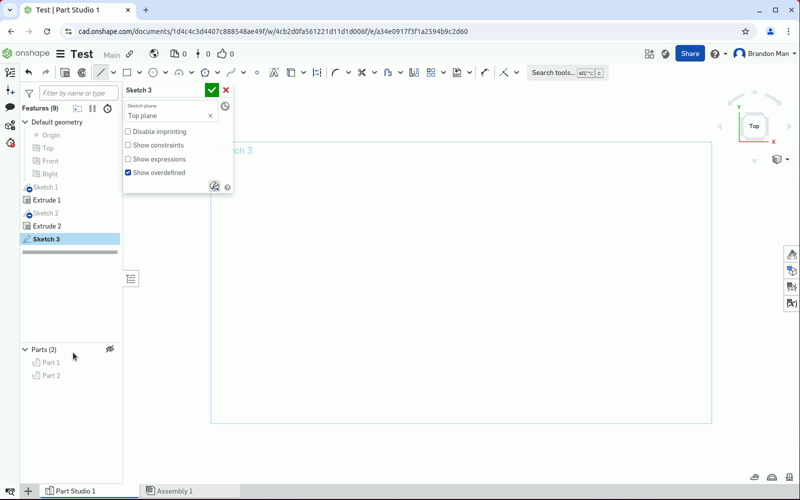
key_down(shift)
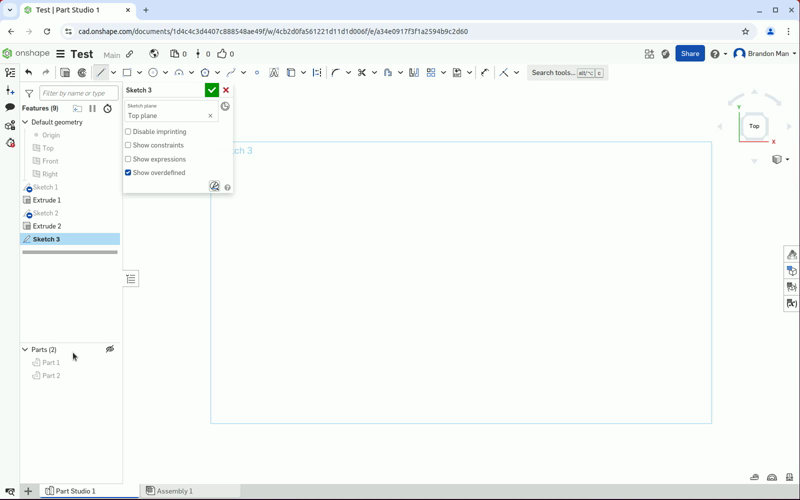
mouse_move(460, 321)
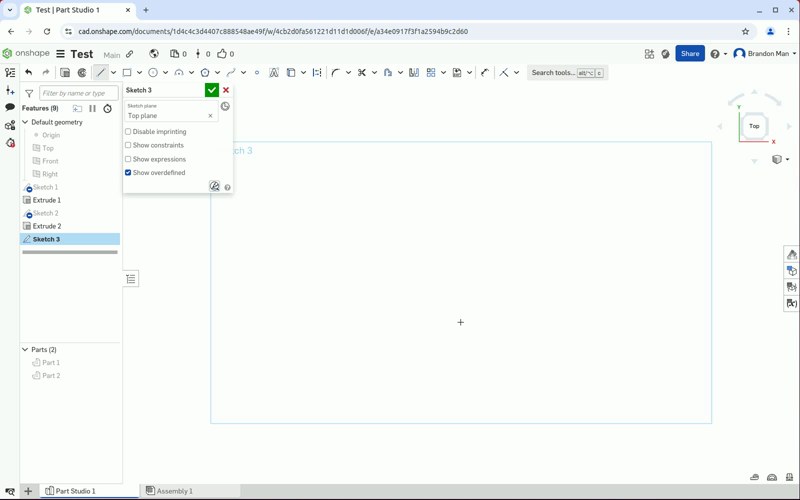
click(460, 321)
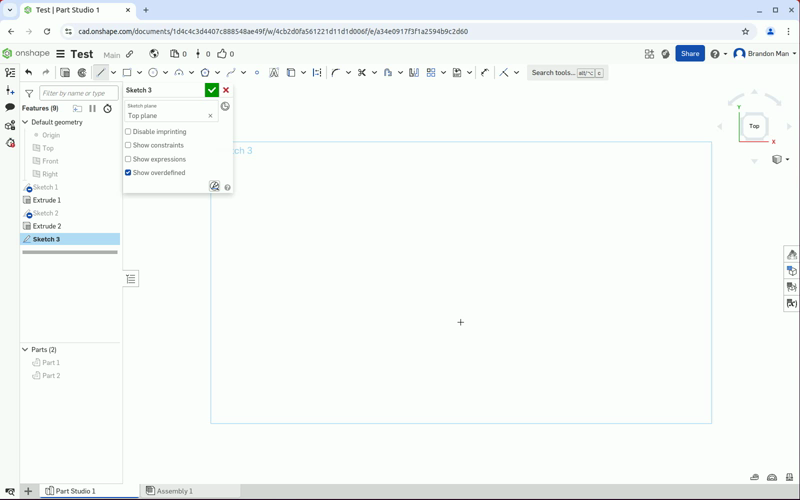
key_up(shift)
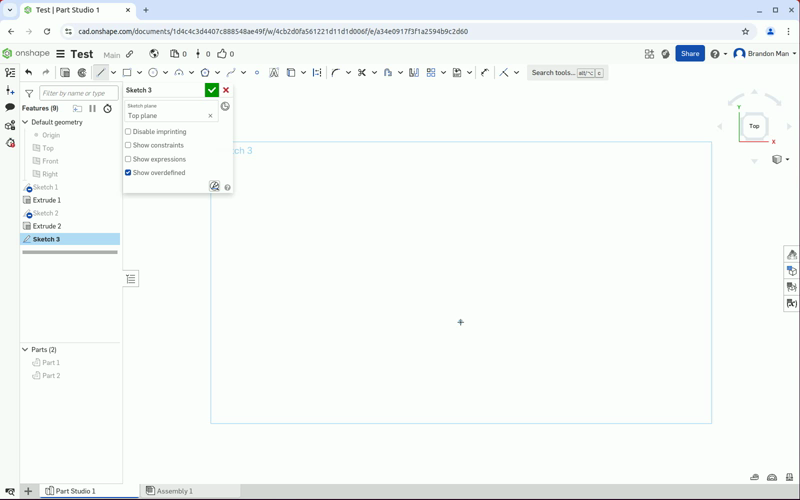
key_down(shift)
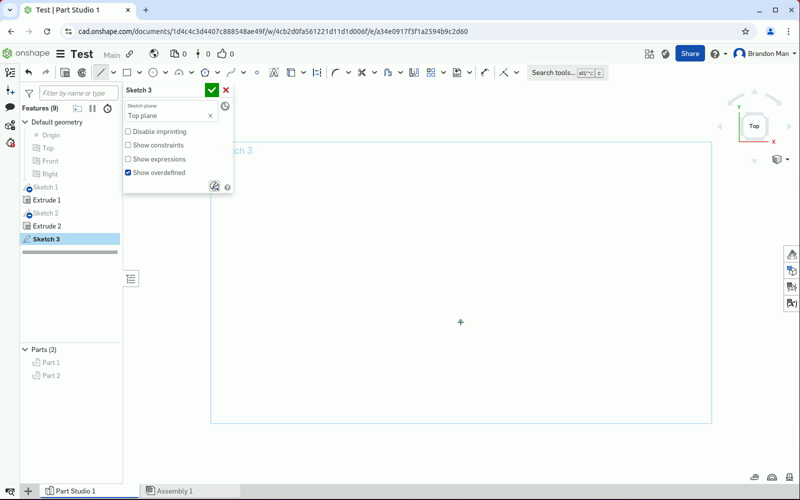
mouse_move(490, 321)
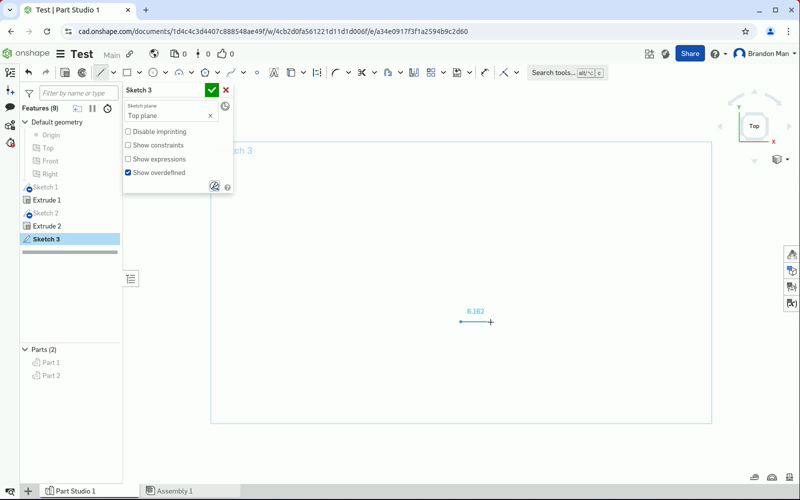
mouse_move(468, 321)
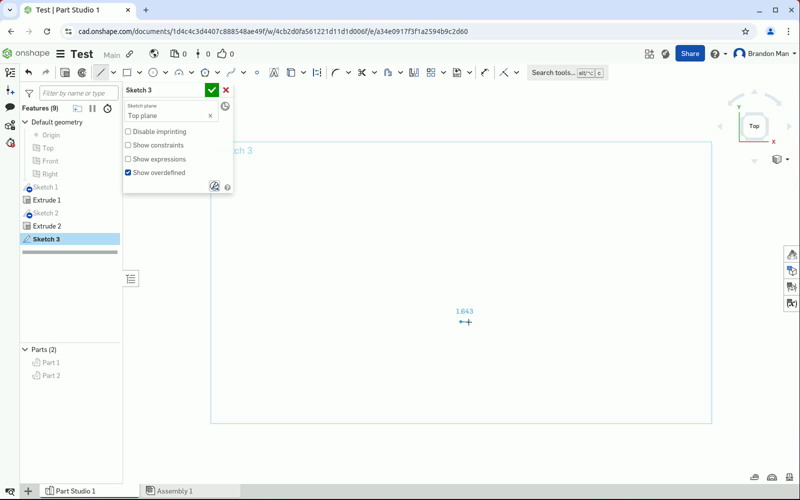
click(468, 321)
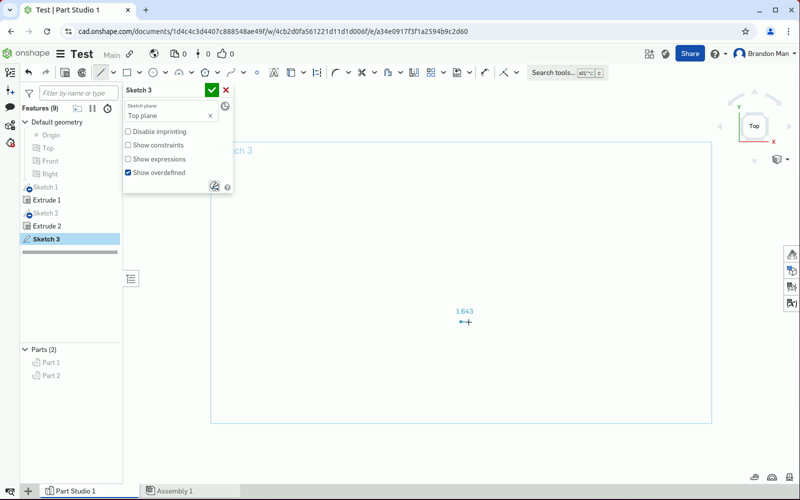
key_up(shift)
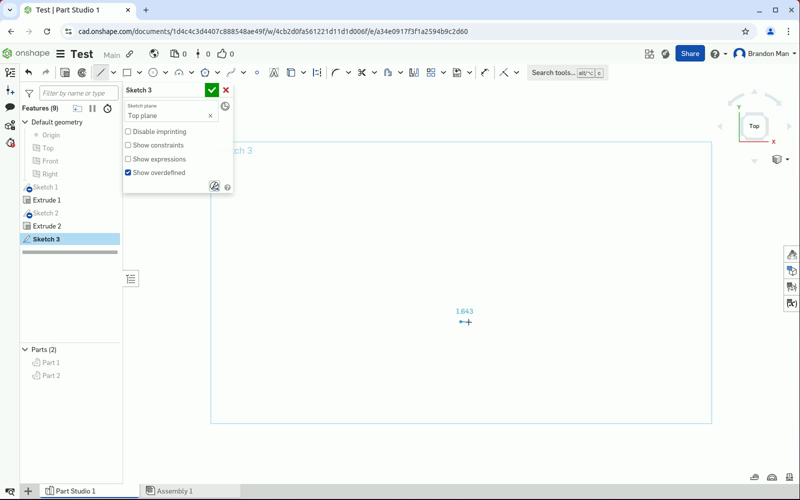
key_down(shift)
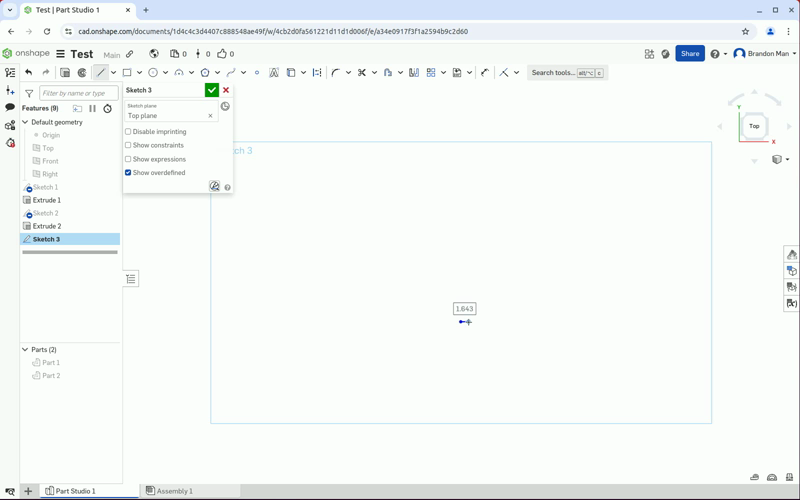
mouse_move(468, 243)
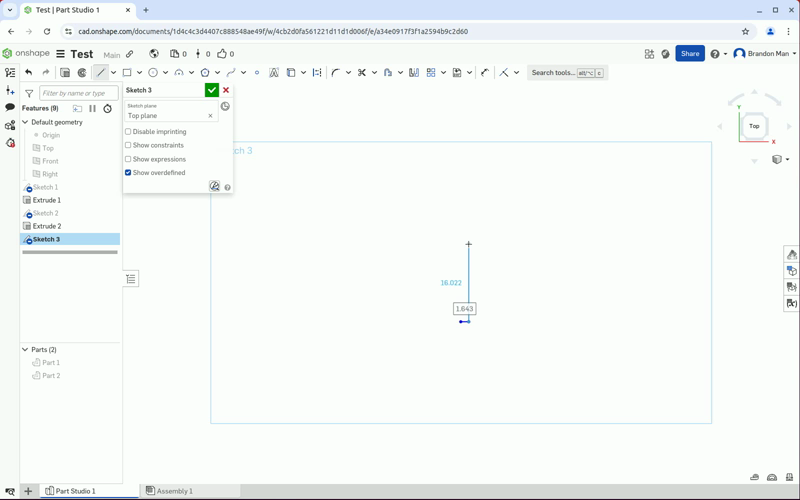
click(468, 243)
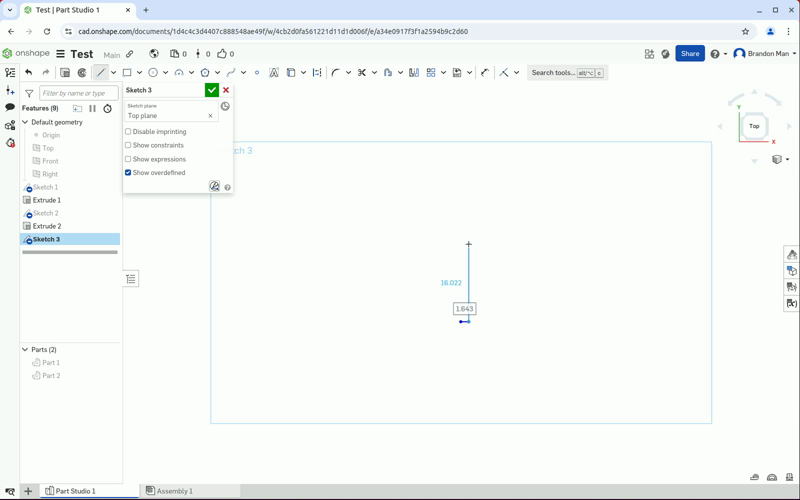
key_up(shift)
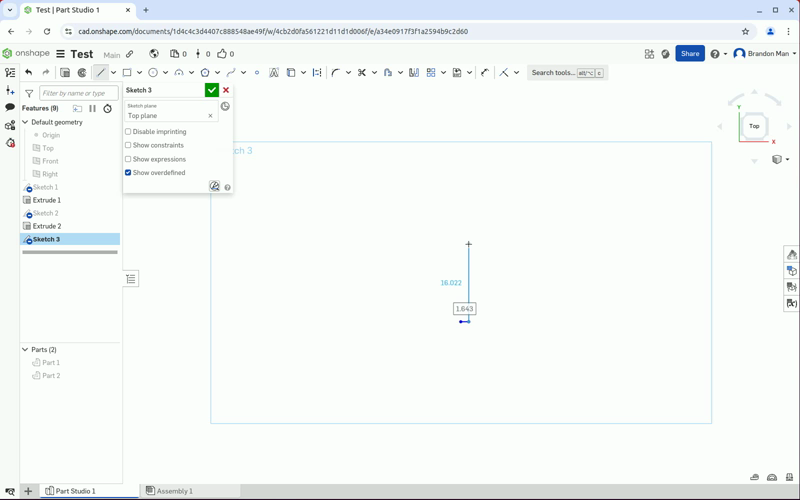
key_down(shift)
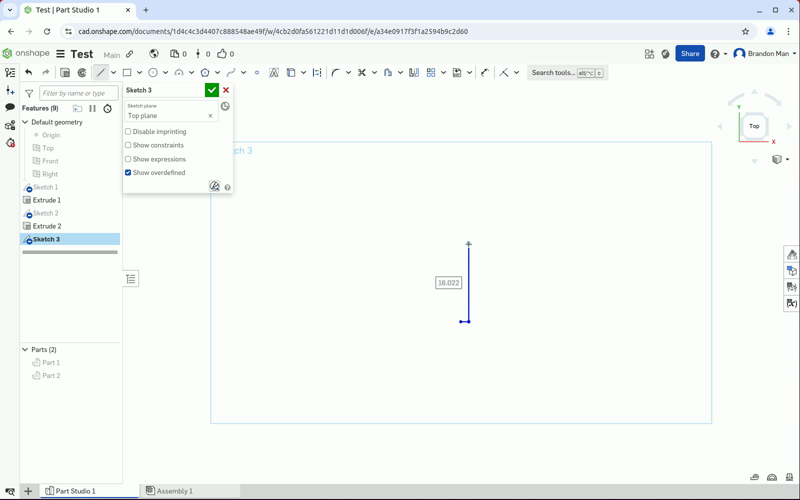
mouse_move(498, 243)
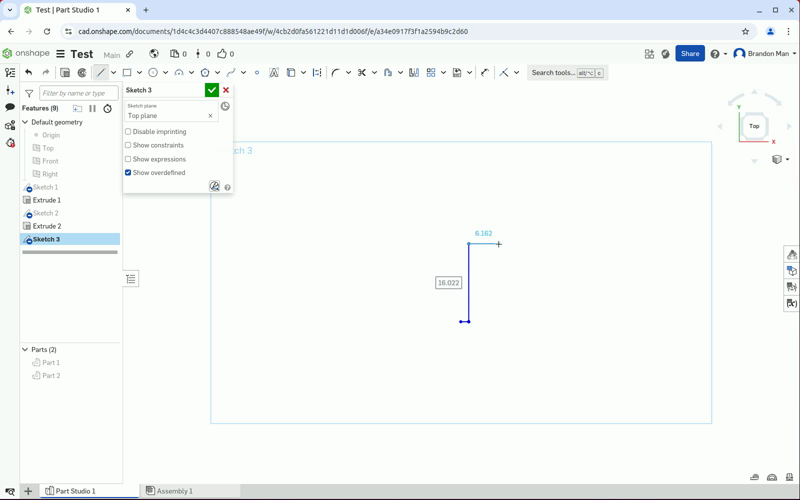
mouse_move(460, 243)
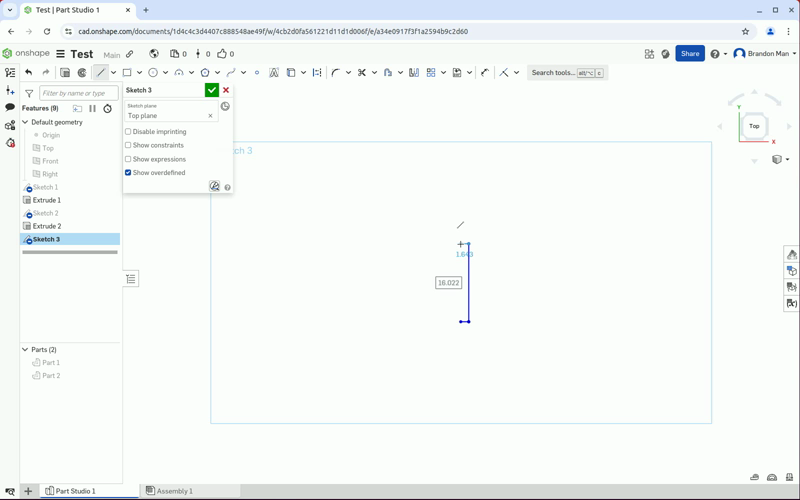
click(460, 243)
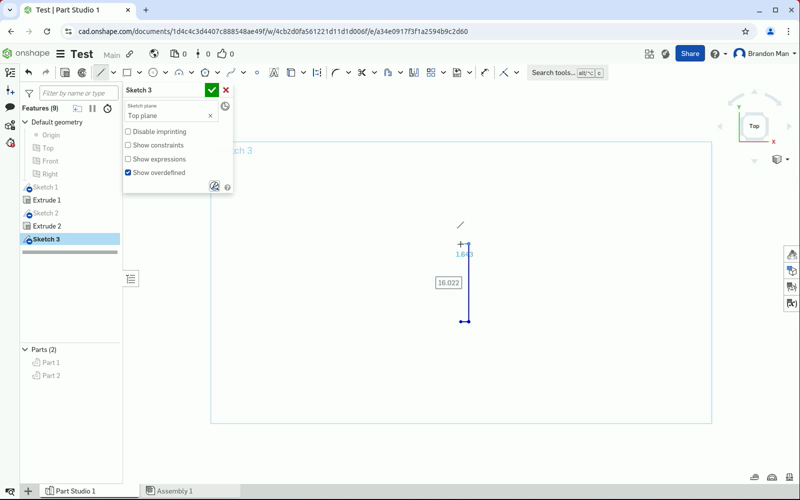
key_up(shift)
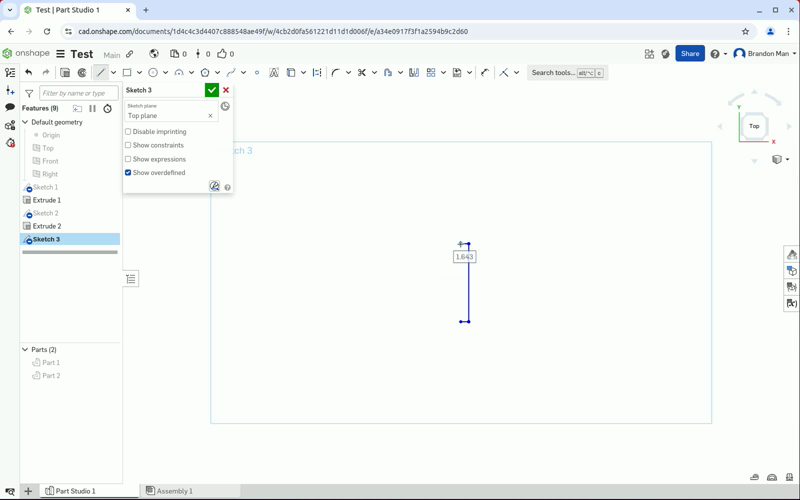
key_down(shift)
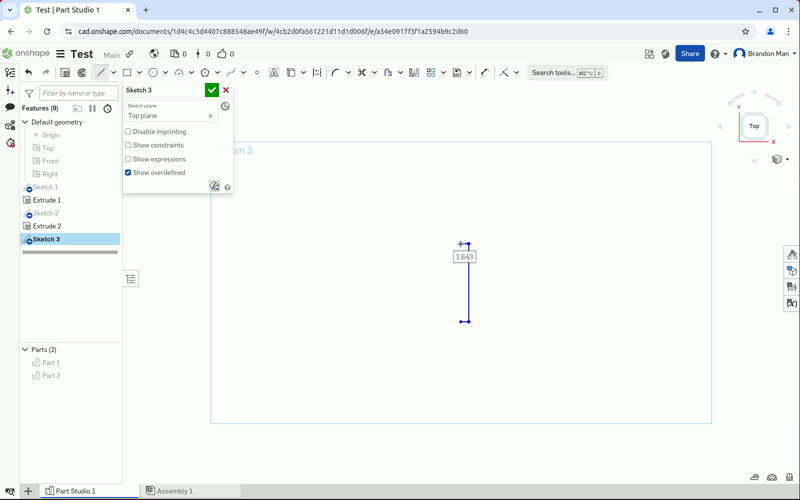
mouse_move(460, 321)
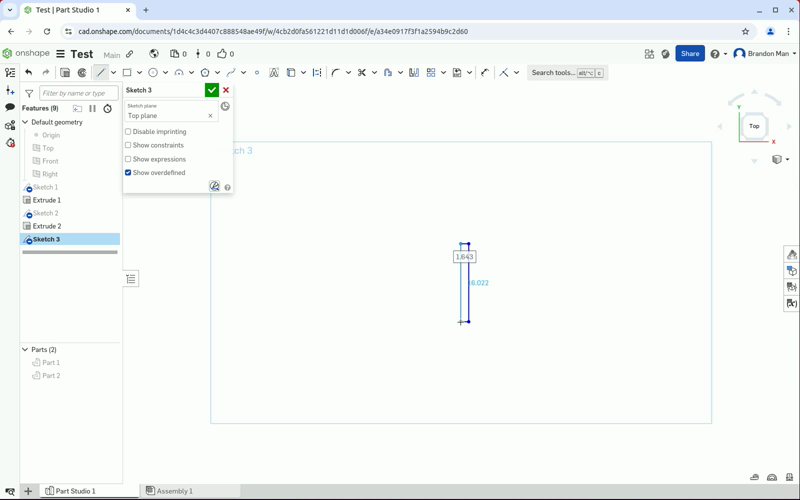
key_up(shift)
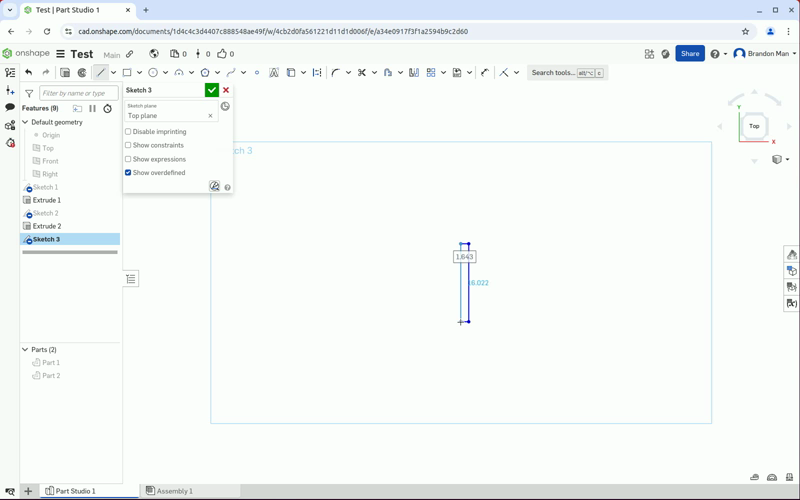
click(460, 321)
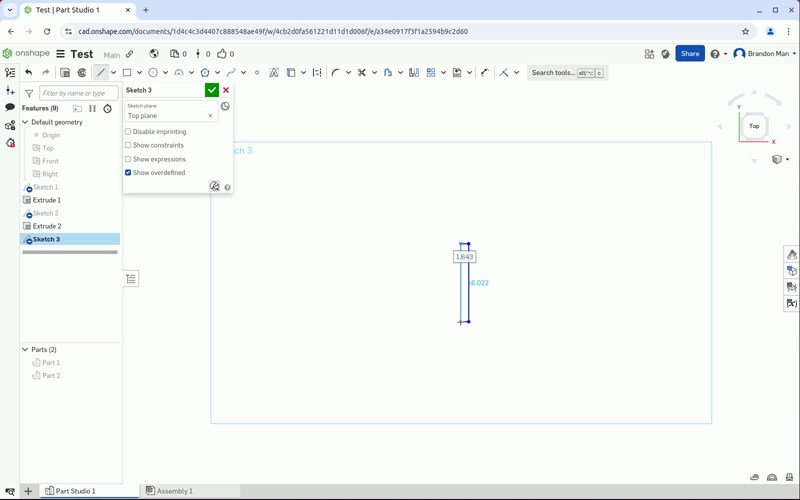
key(esc)
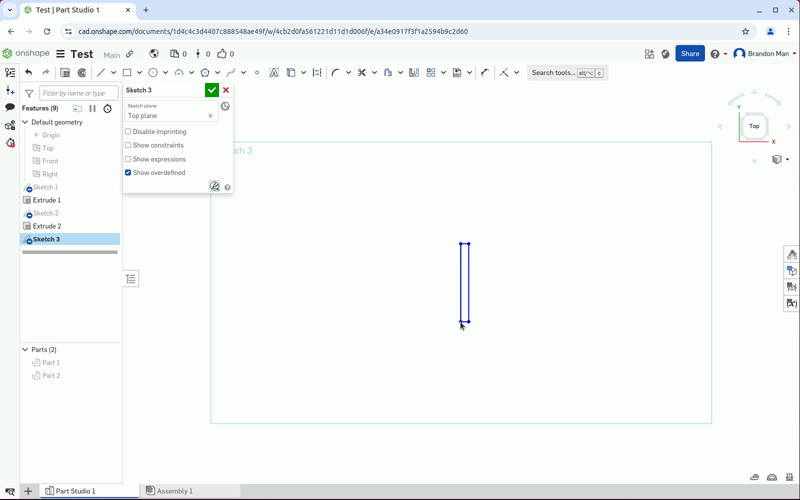
mouse_move(462, 248)
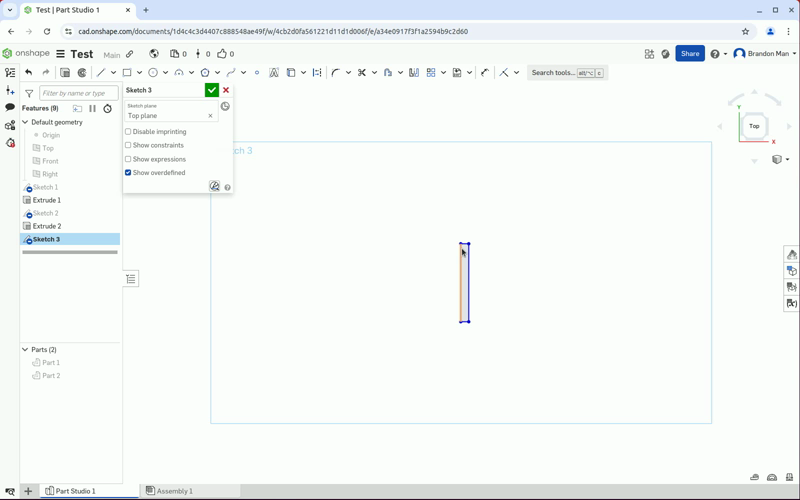
scroll(6)
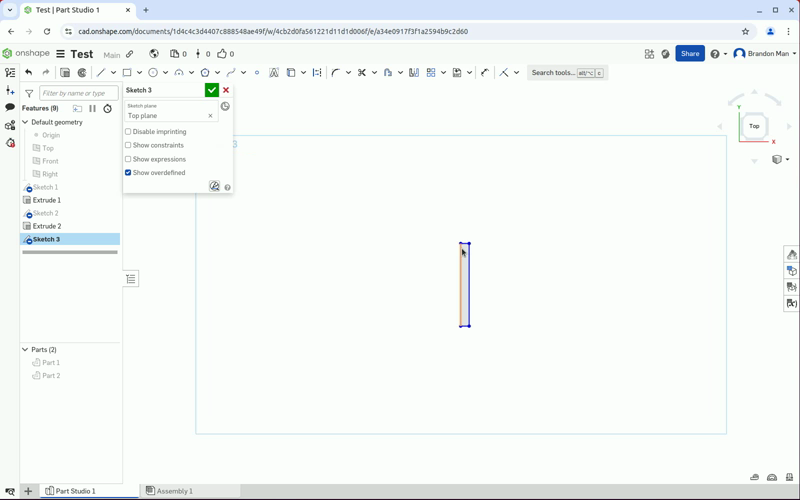
scroll(6)
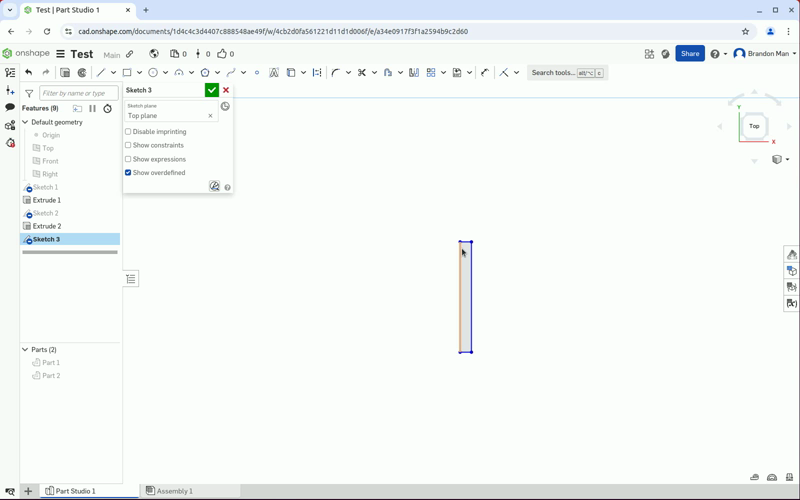
scroll(6)
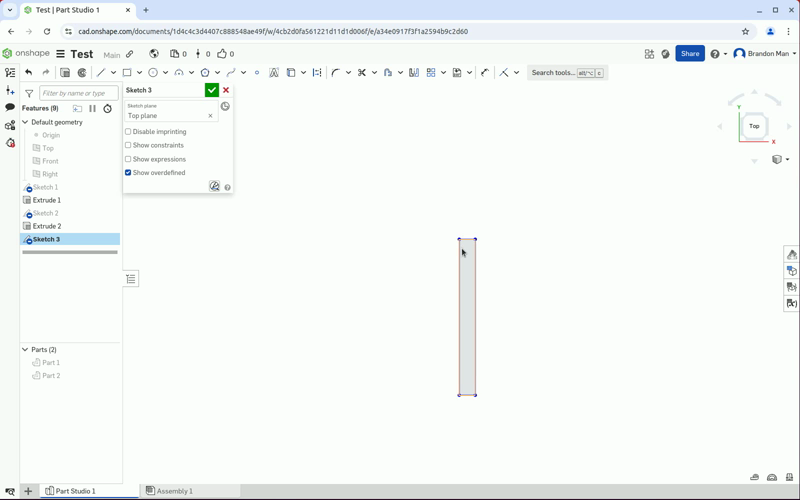
scroll(6)
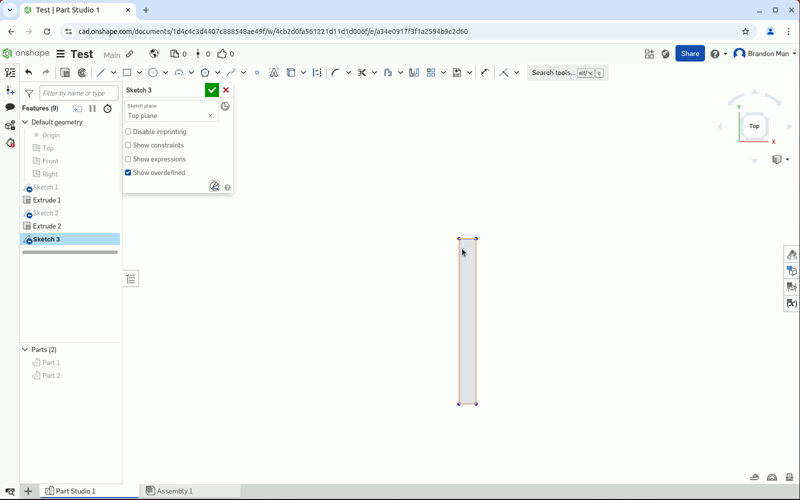
scroll(6)
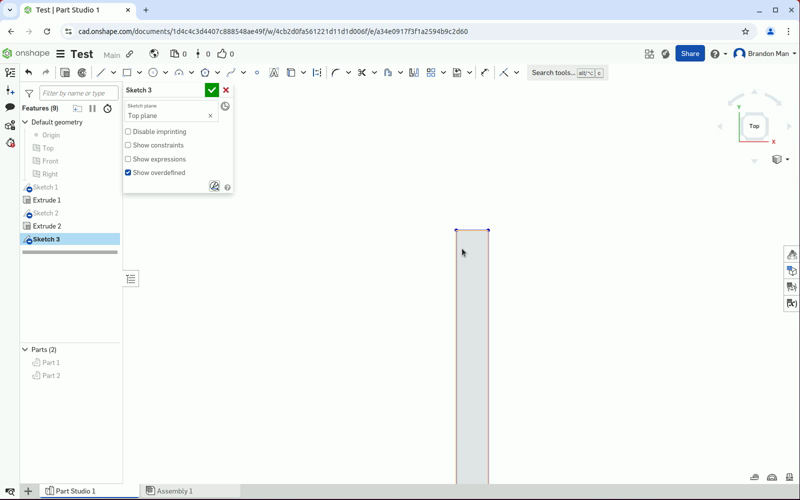
scroll(6)
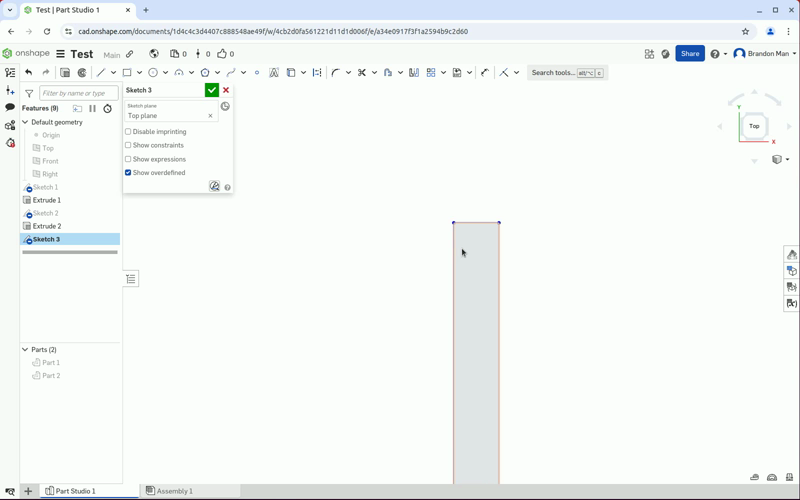
scroll(6)
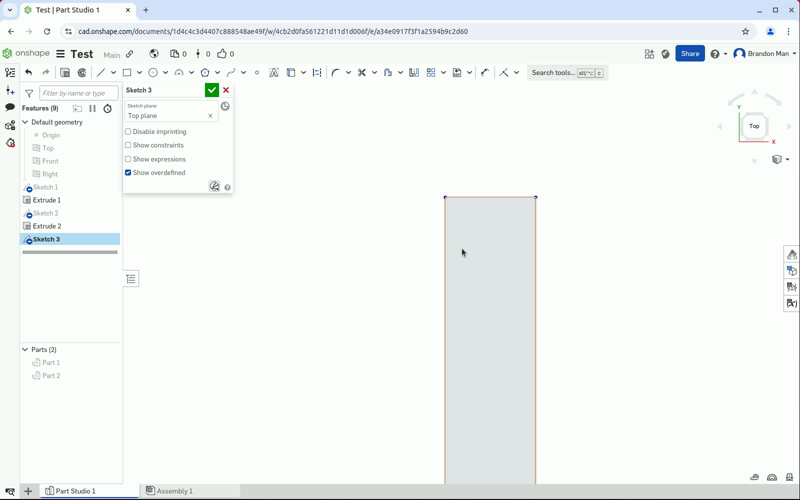
click(462, 248)
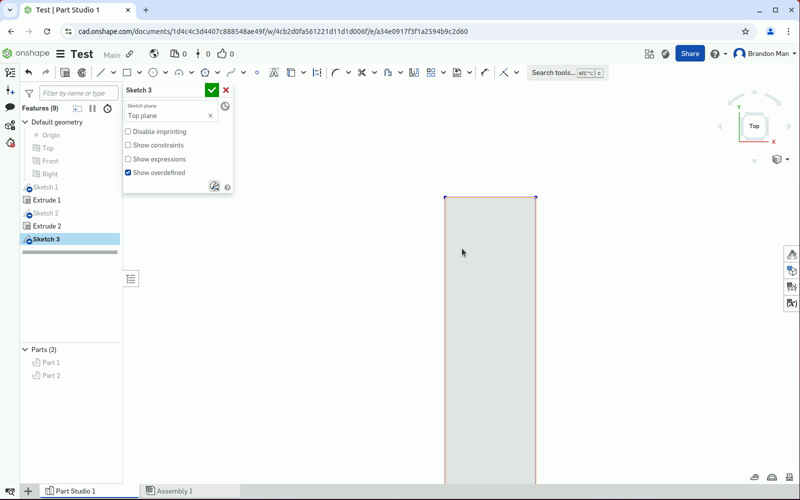
scroll(-6)
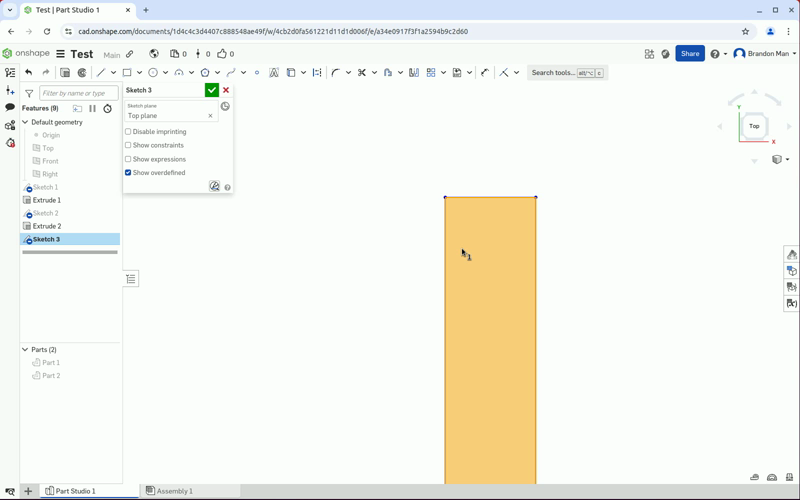
scroll(-6)
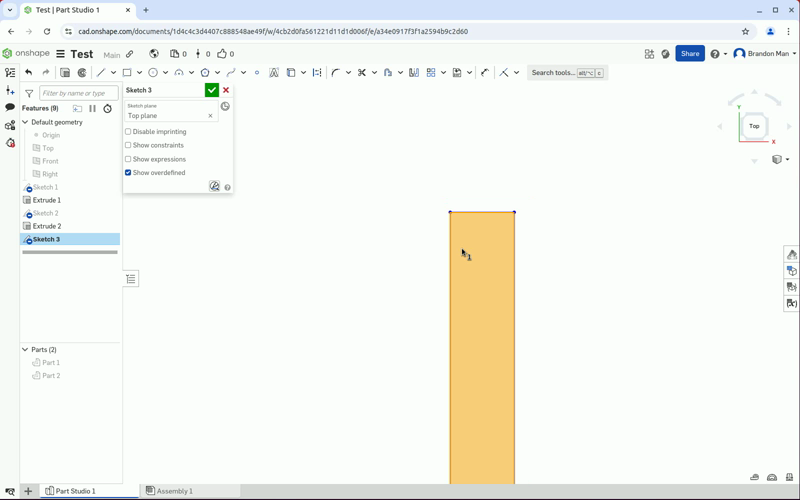
scroll(-6)
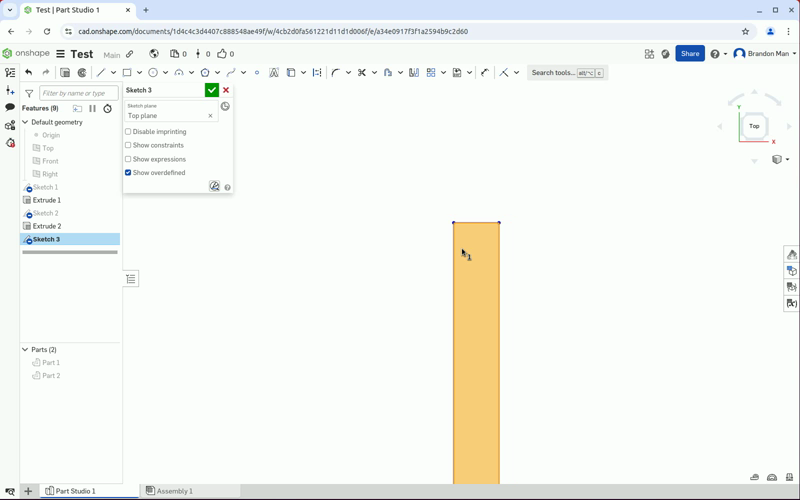
scroll(-6)
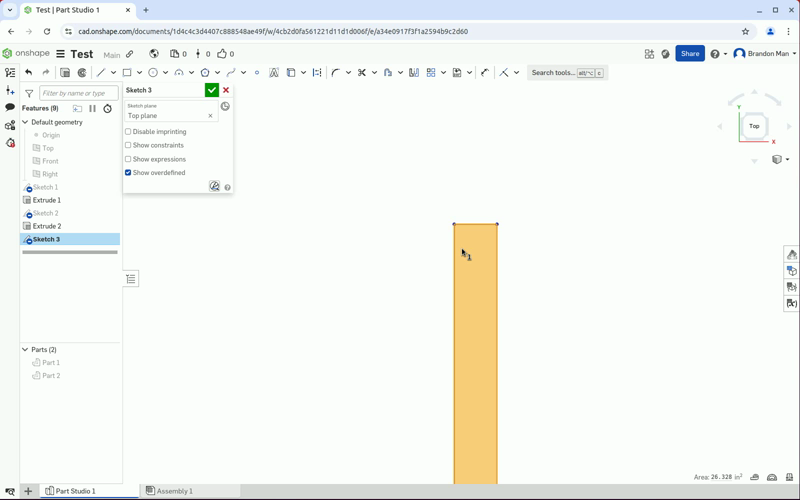
scroll(-6)
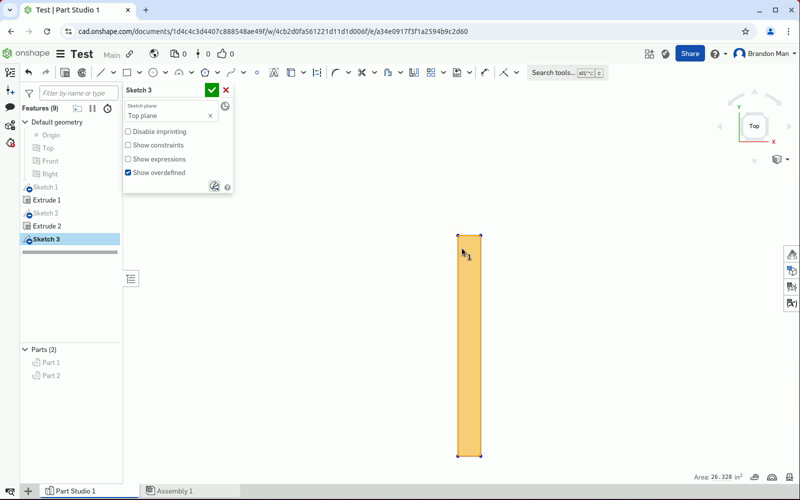
scroll(-6)
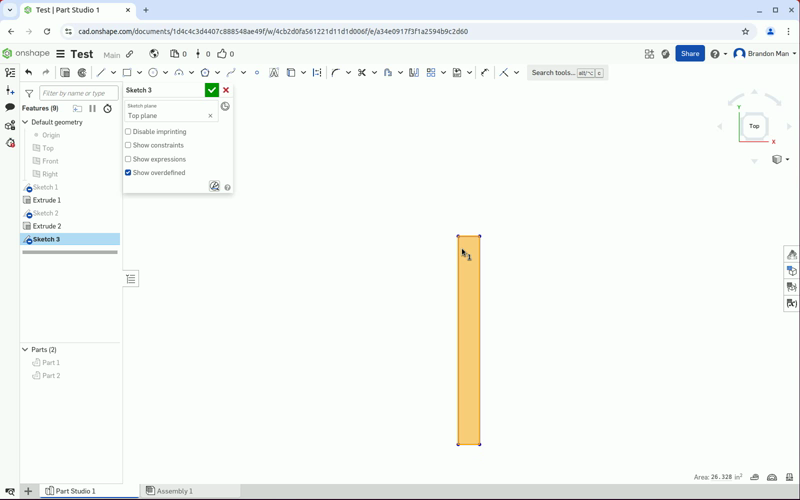
scroll(-6)
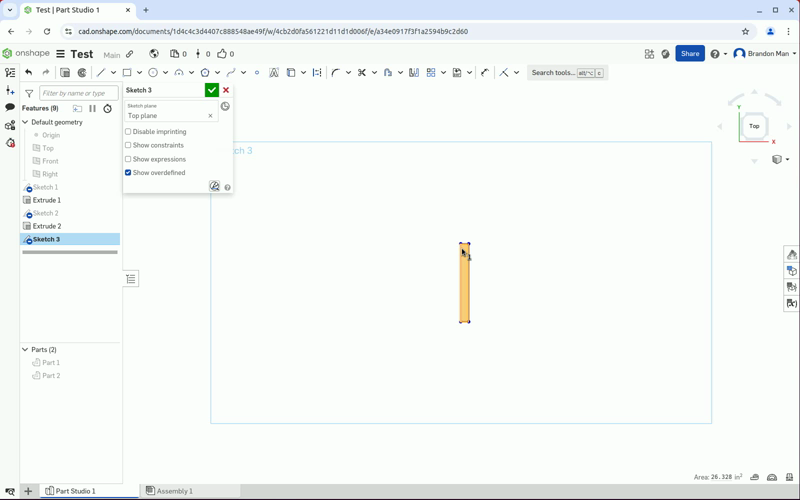
mouse_move(73, 352)
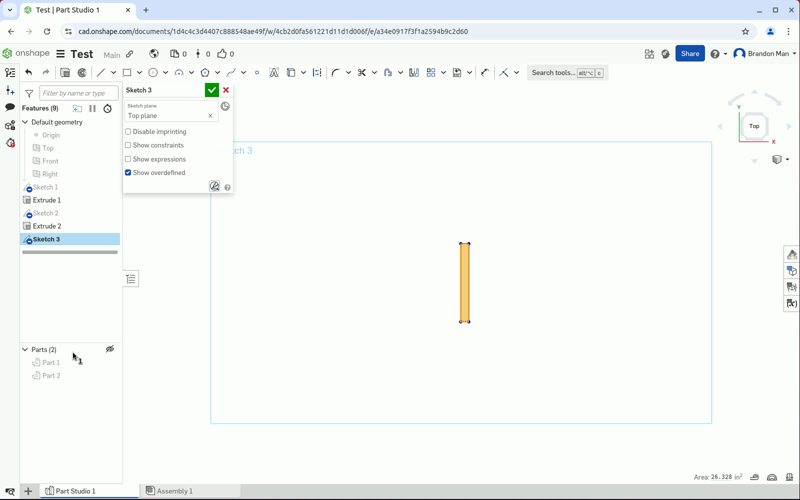
key(shift+y)
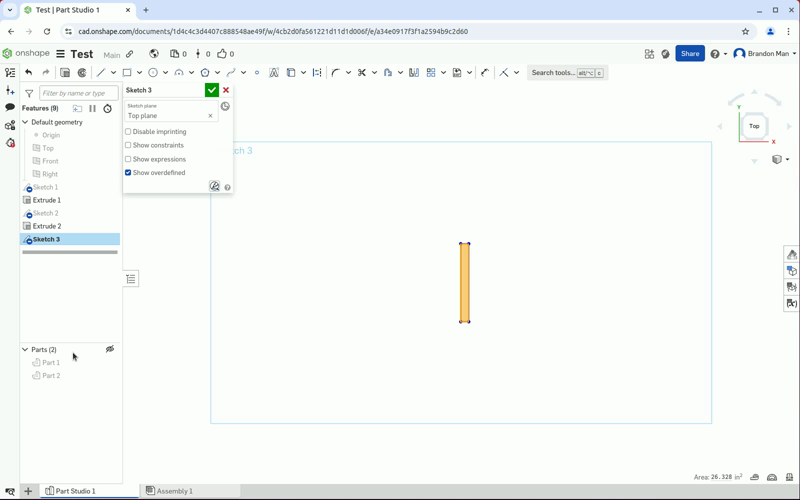
key(shift+e)
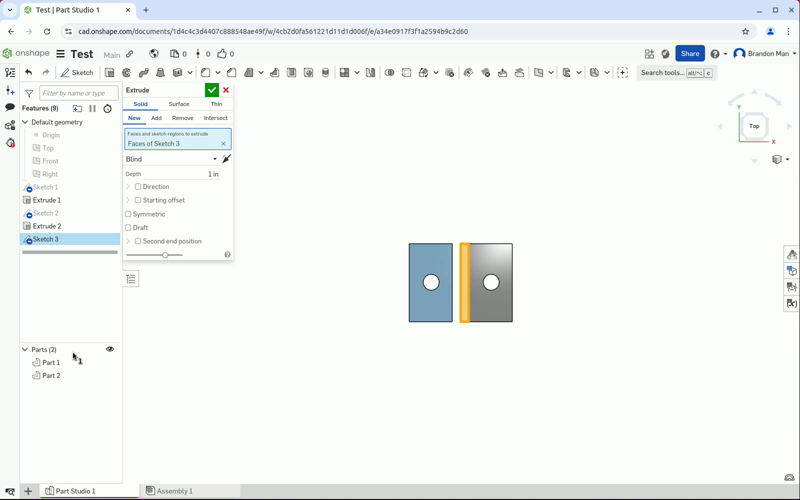
mouse_move(143, 106)
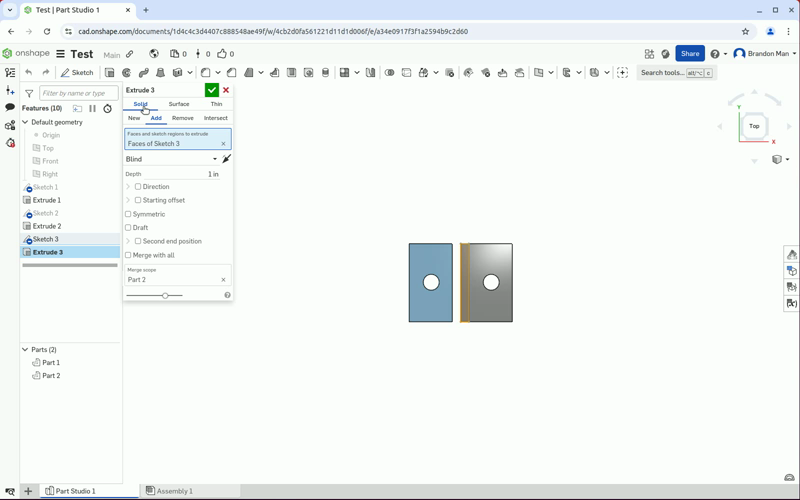
click(143, 106)
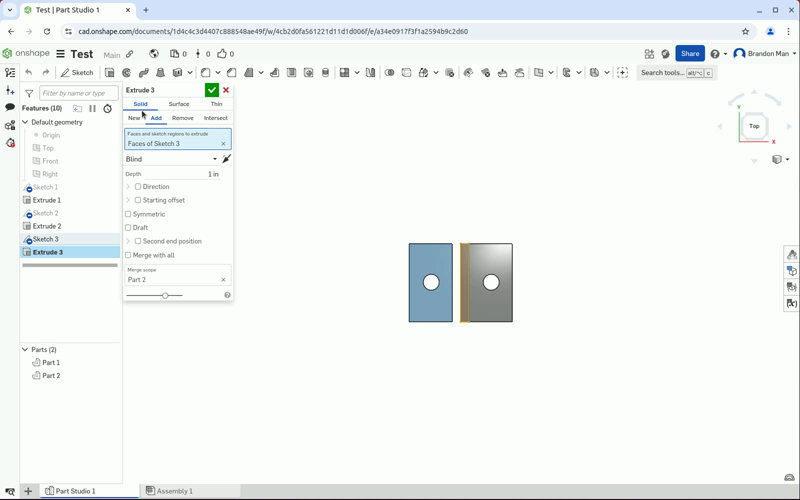
mouse_move(137, 120)
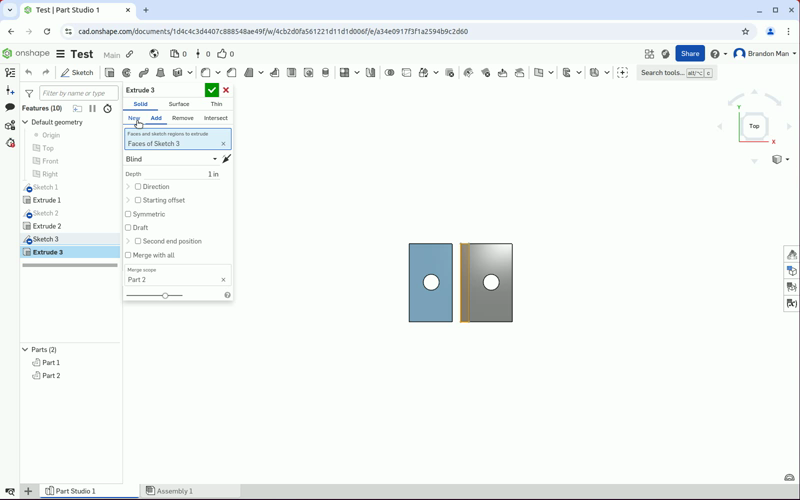
click(137, 120)
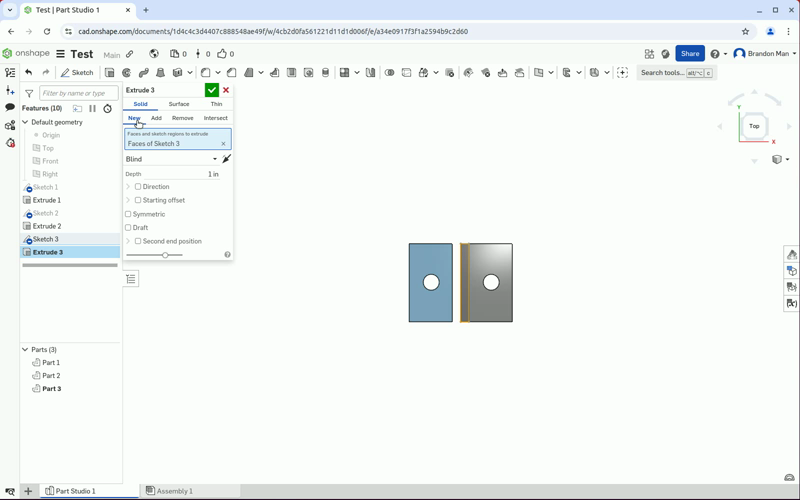
key(tab, 4)
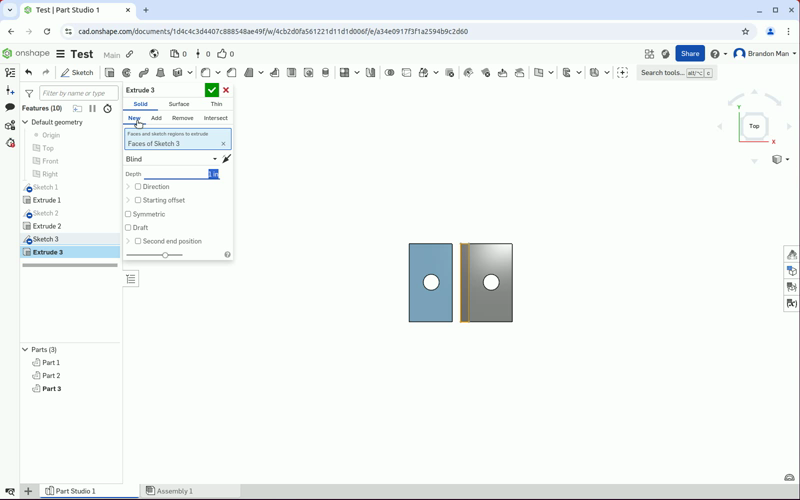
text(17.813)
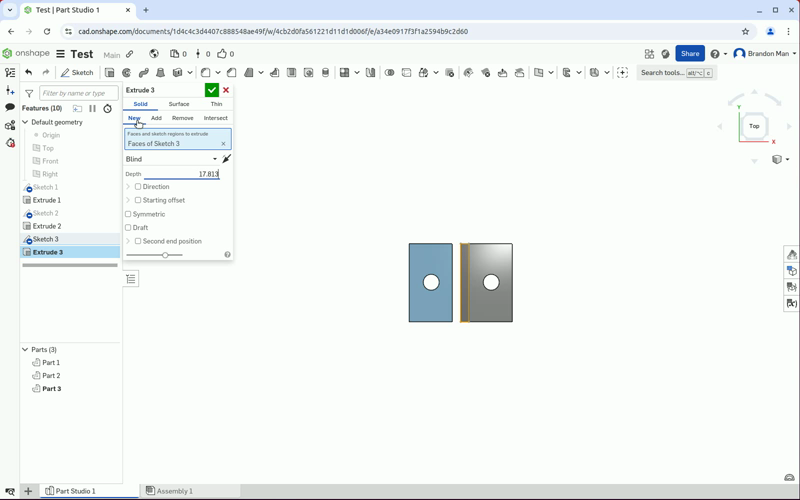
key(enter)
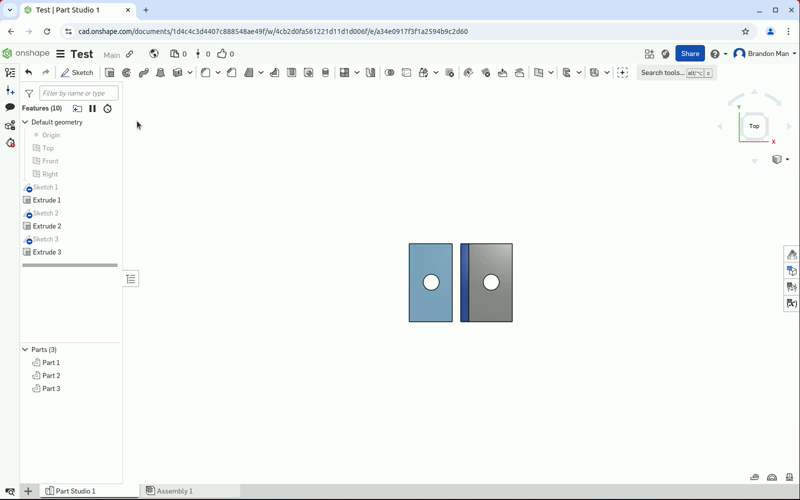
key(shift+h)
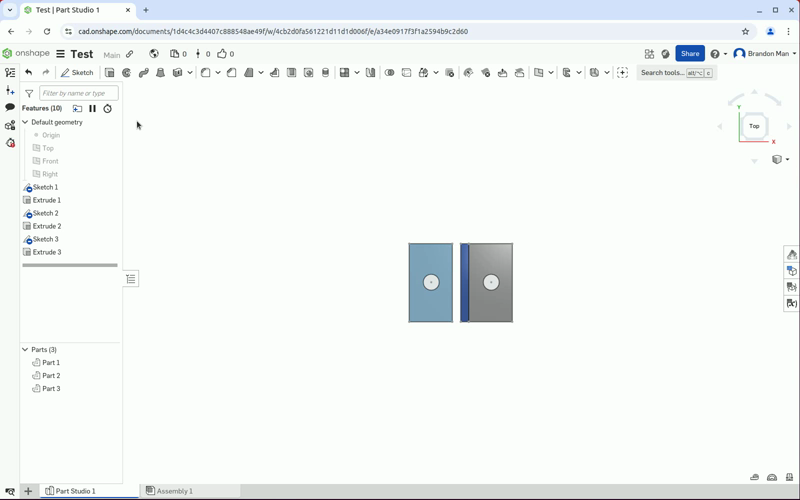
key(shift+h)
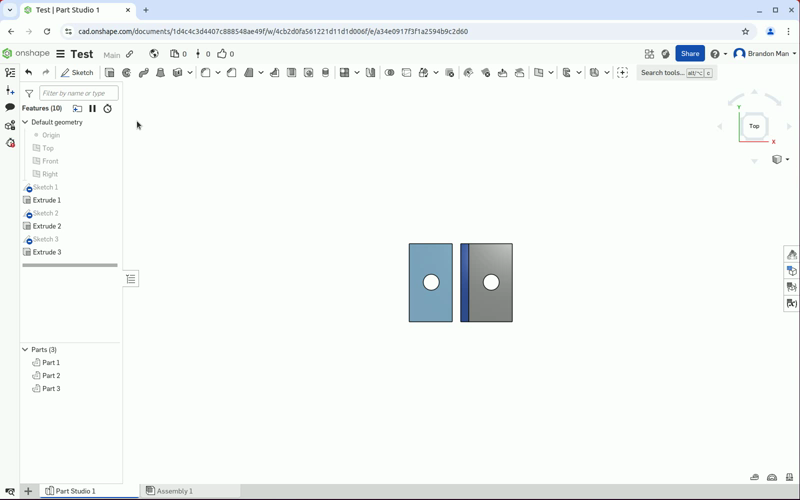
mouse_move(73, 189)
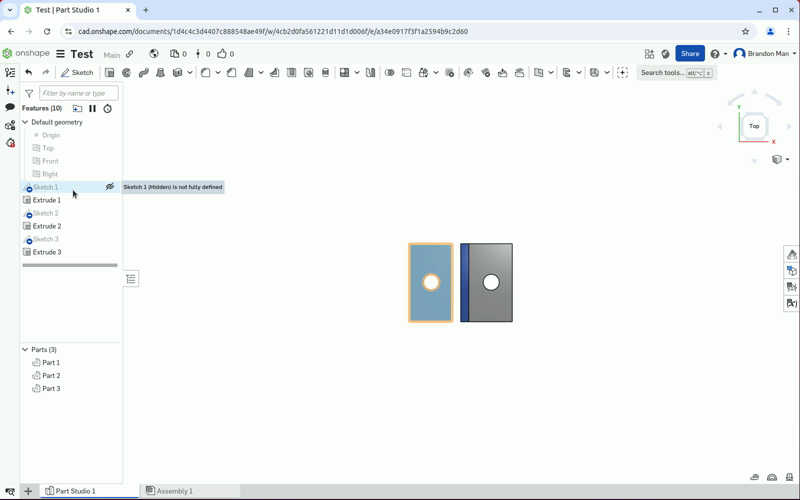
click(73, 189)
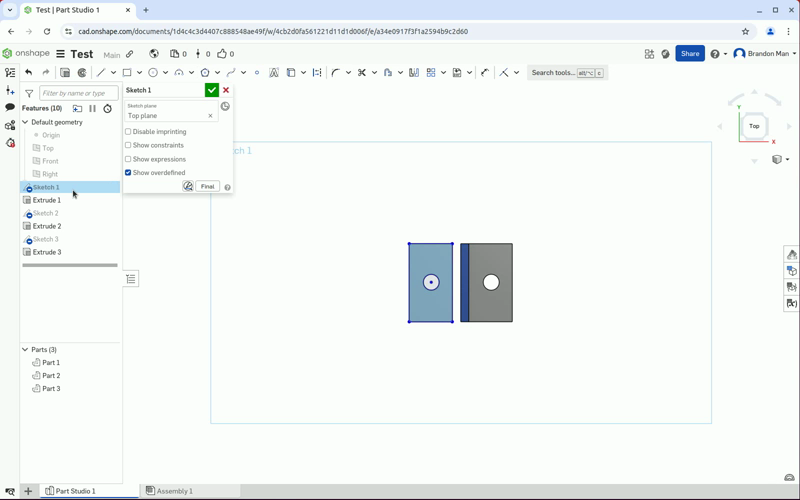
mouse_move(229, 92)
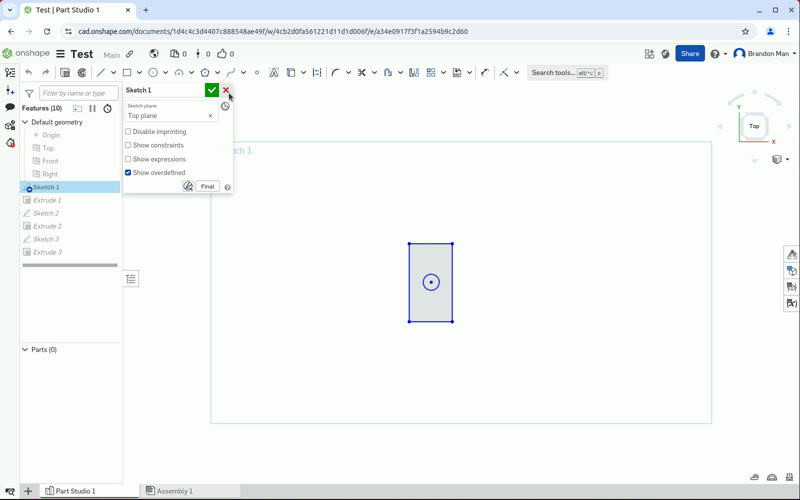
click(229, 92)
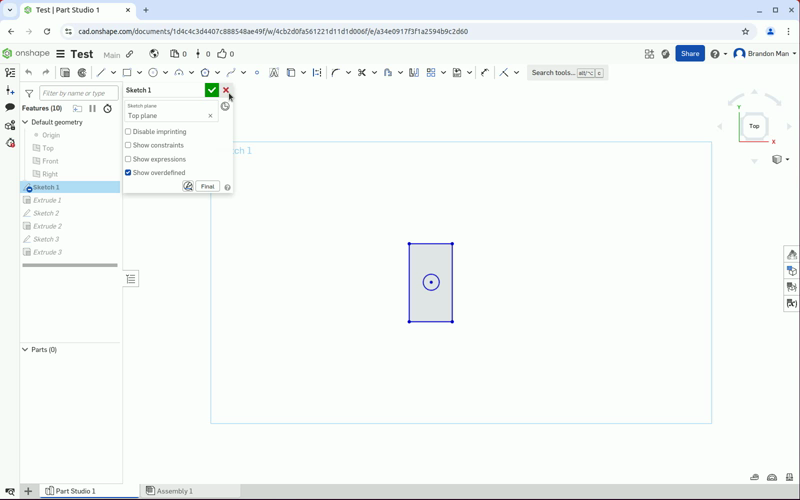
key(shift+s)
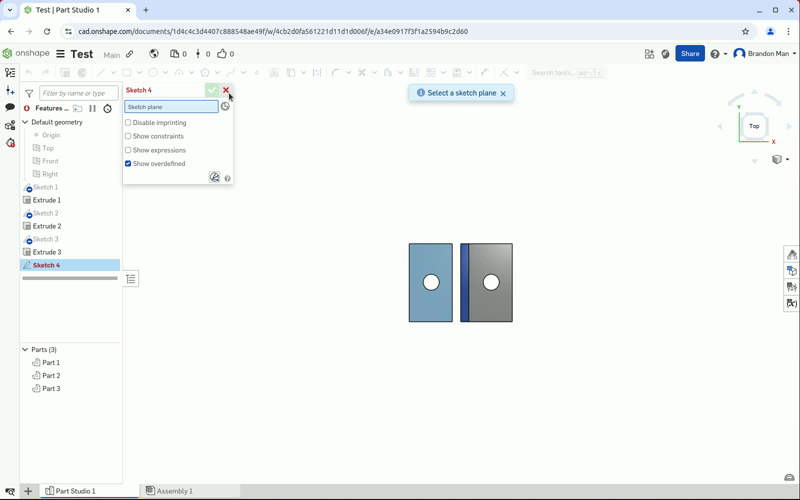
mouse_move(73, 150)
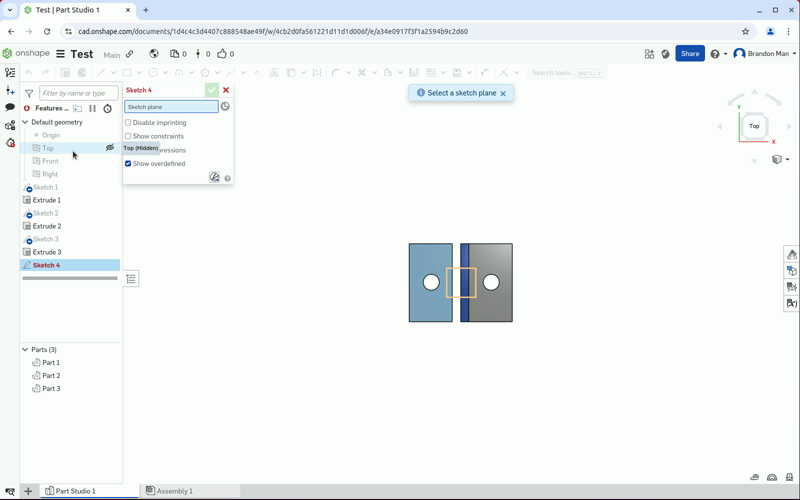
click(73, 150)
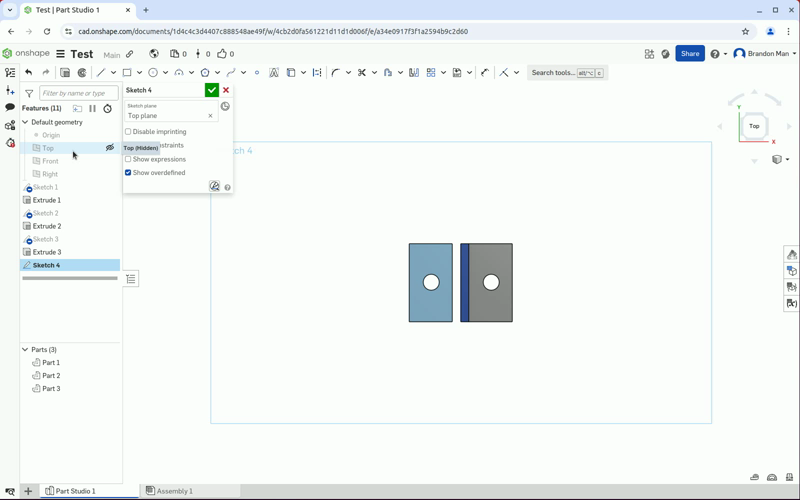
mouse_move(73, 352)
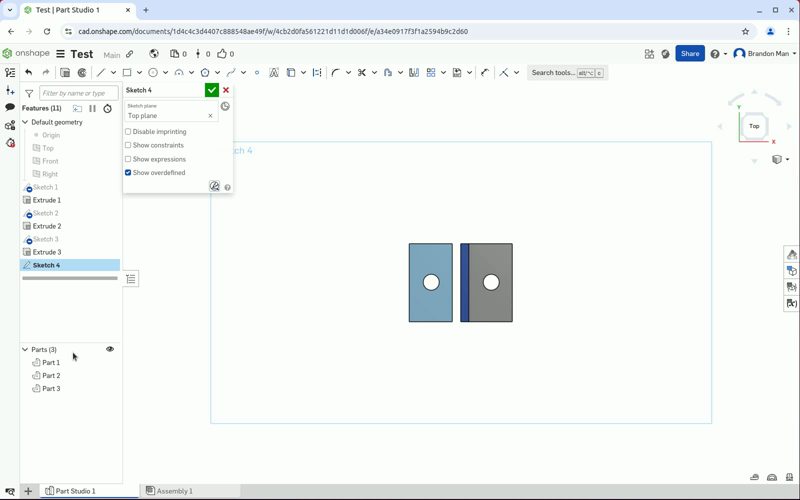
key(y)
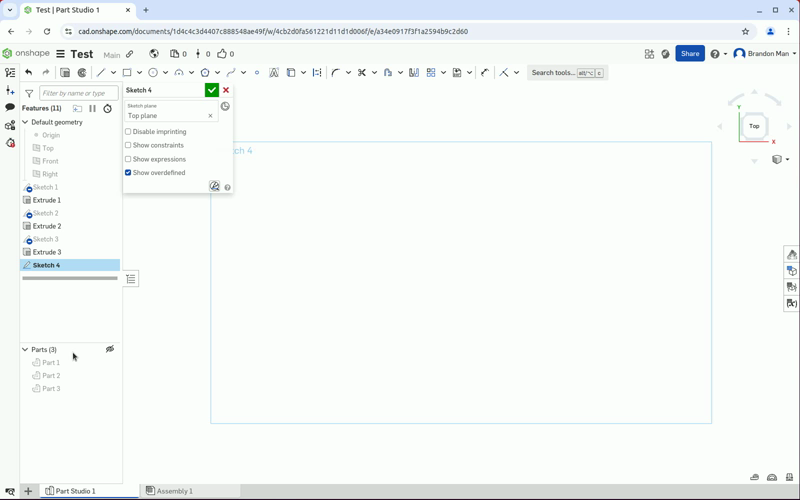
key(l)
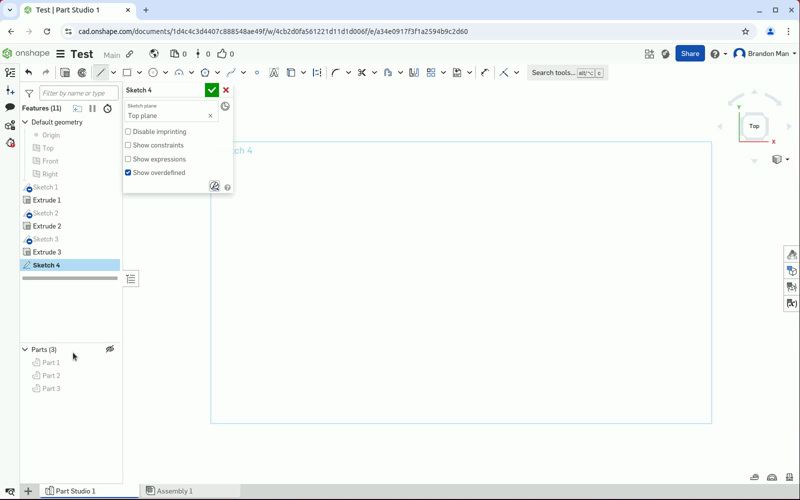
key_down(shift)
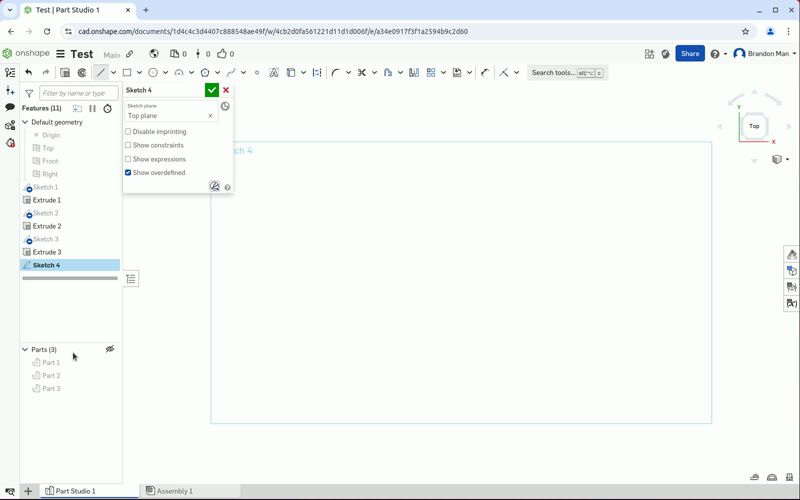
mouse_move(452, 321)
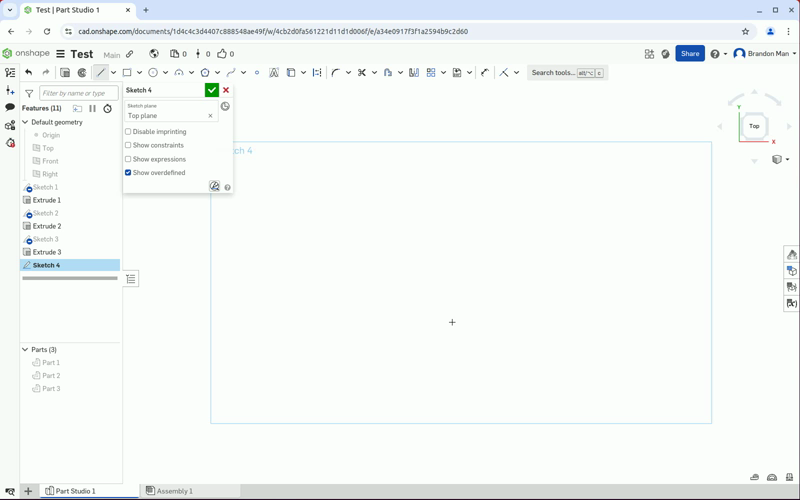
click(452, 321)
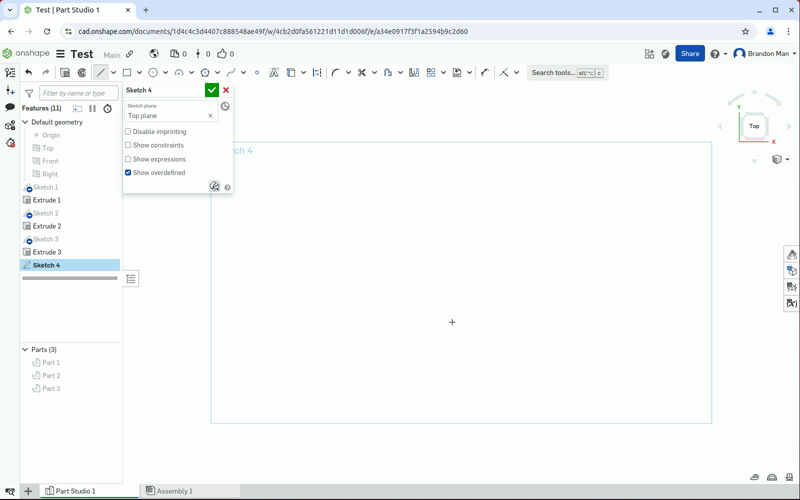
key_up(shift)
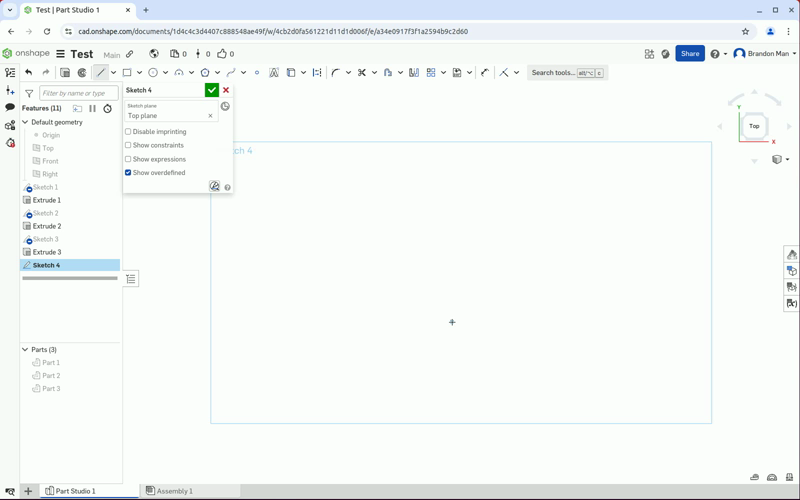
key_down(shift)
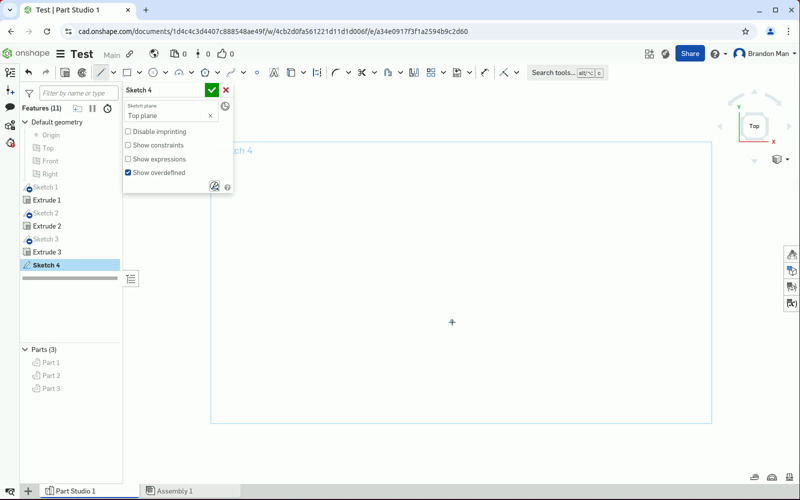
mouse_move(482, 321)
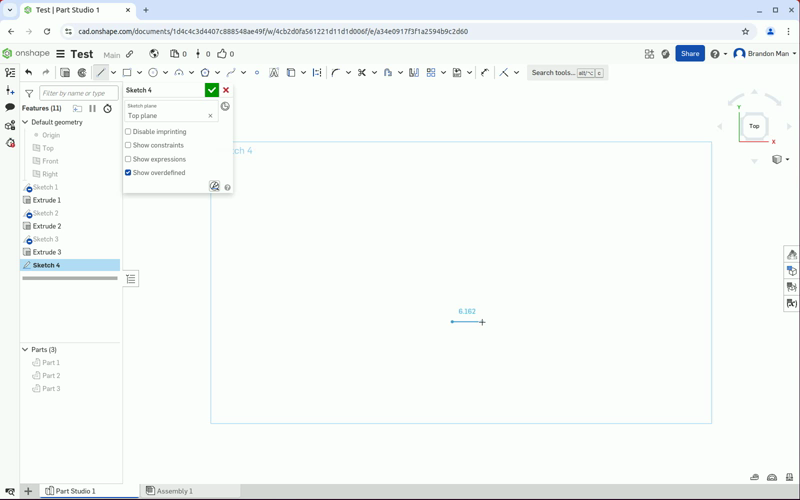
mouse_move(460, 321)
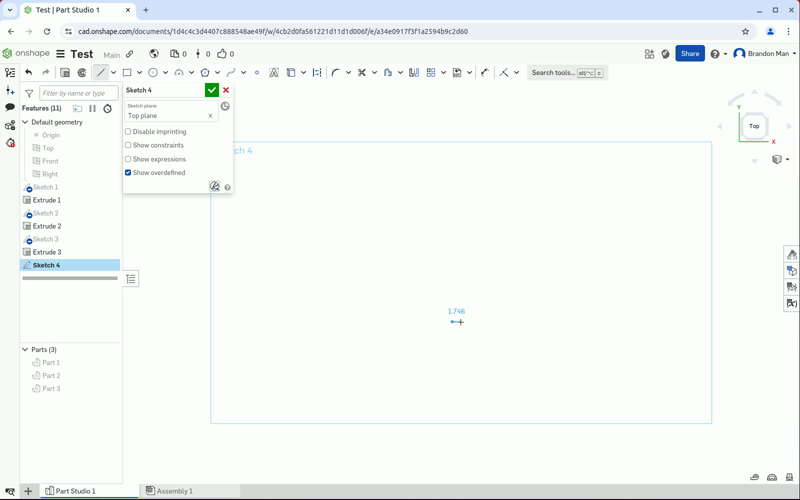
click(460, 321)
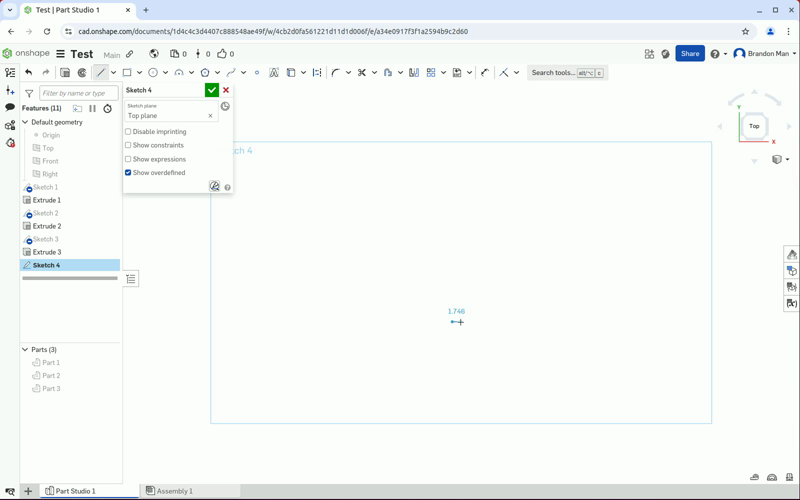
key_up(shift)
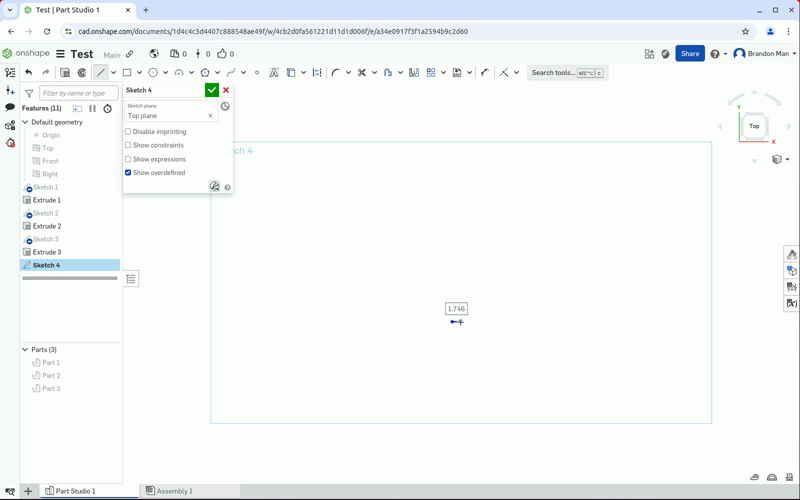
key_down(shift)
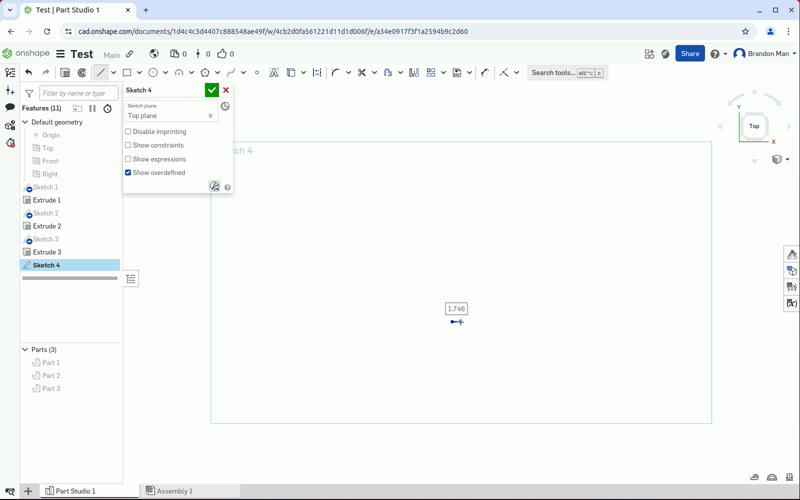
mouse_move(460, 243)
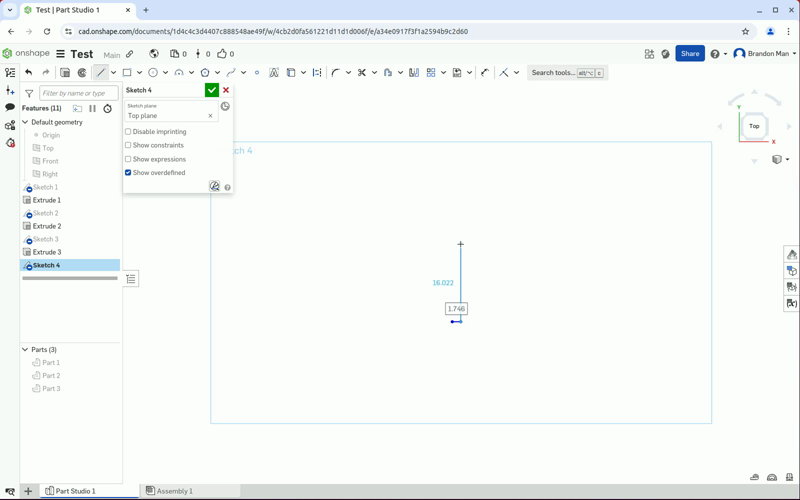
click(460, 243)
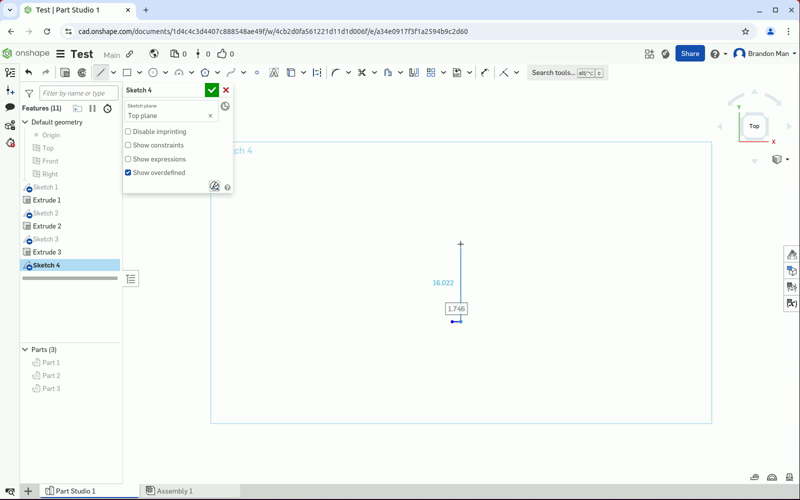
key_up(shift)
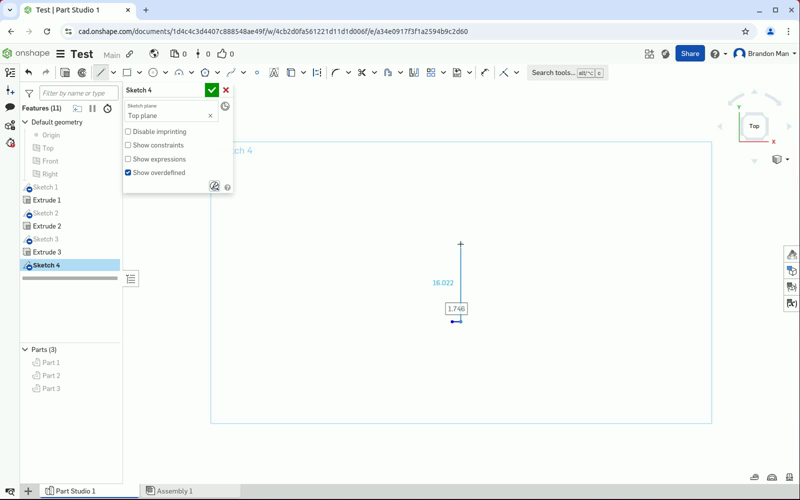
key_down(shift)
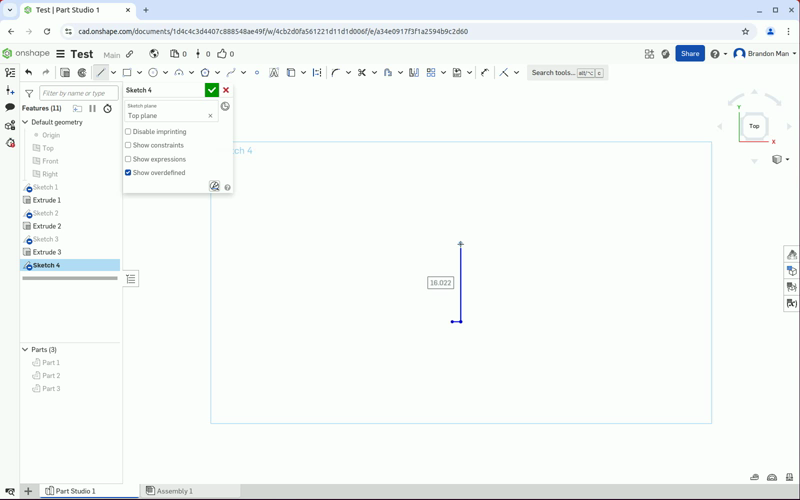
mouse_move(490, 243)
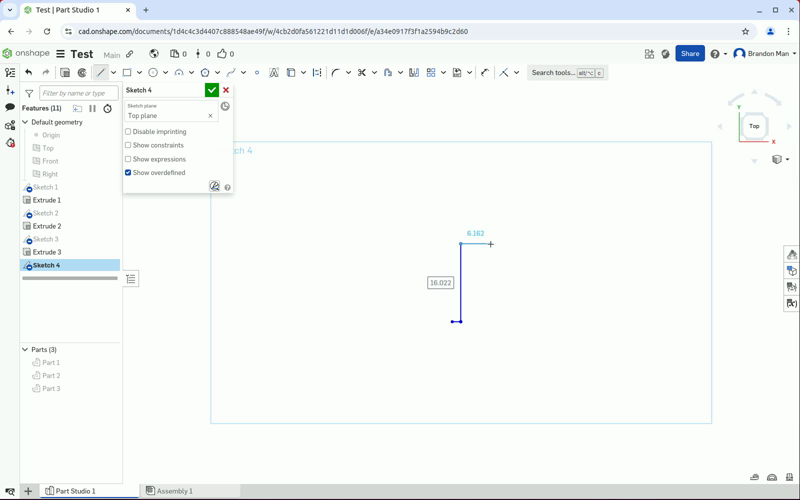
mouse_move(452, 243)
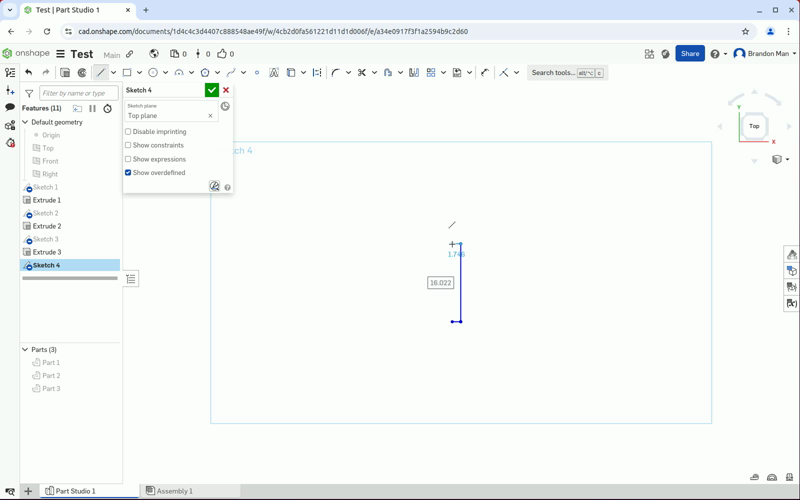
click(452, 243)
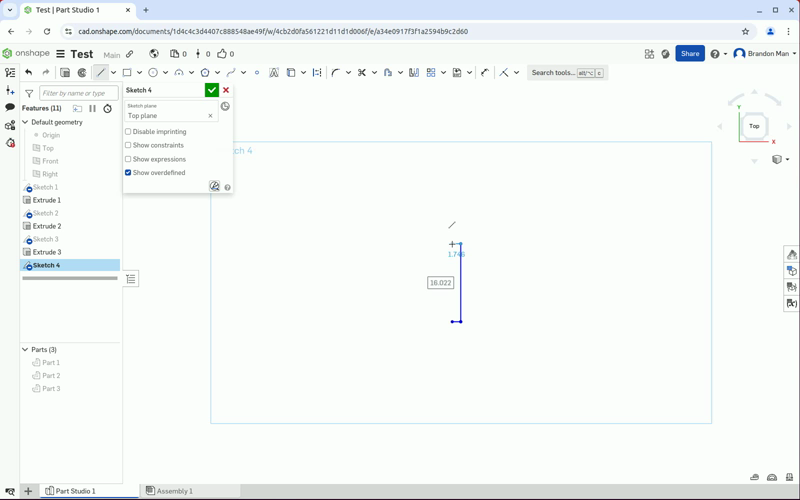
key_up(shift)
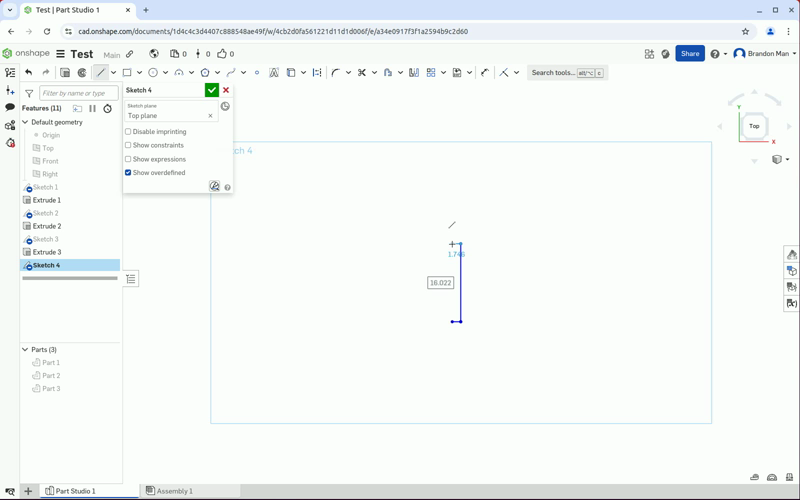
key_down(shift)
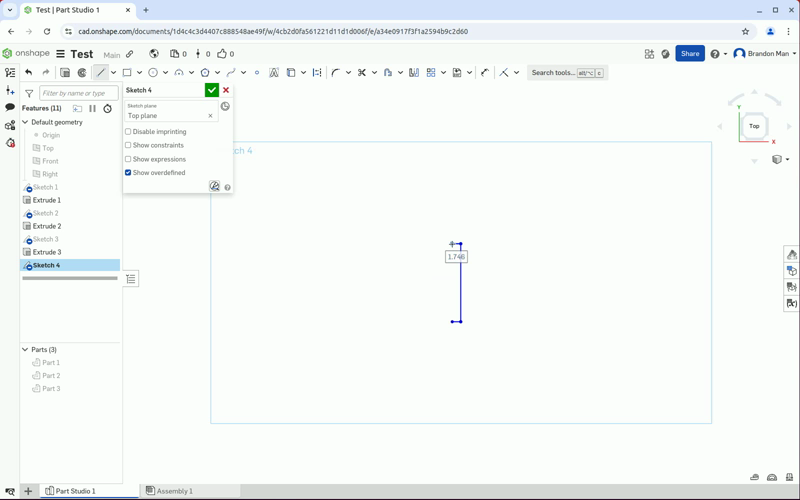
mouse_move(452, 321)
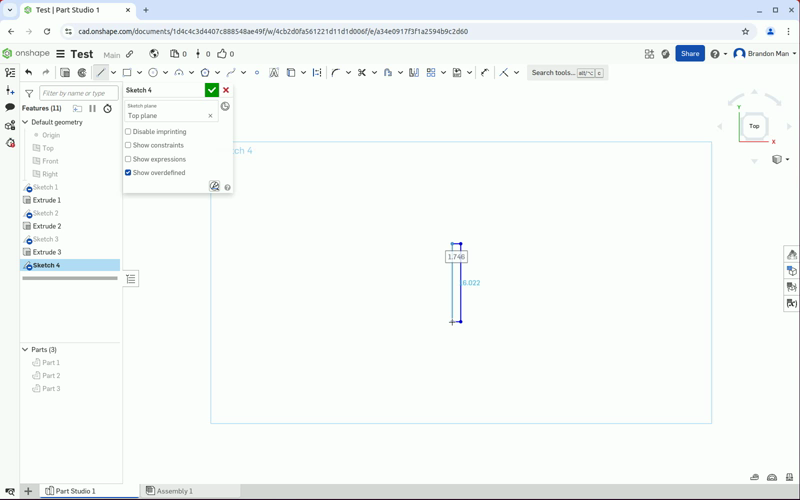
key_up(shift)
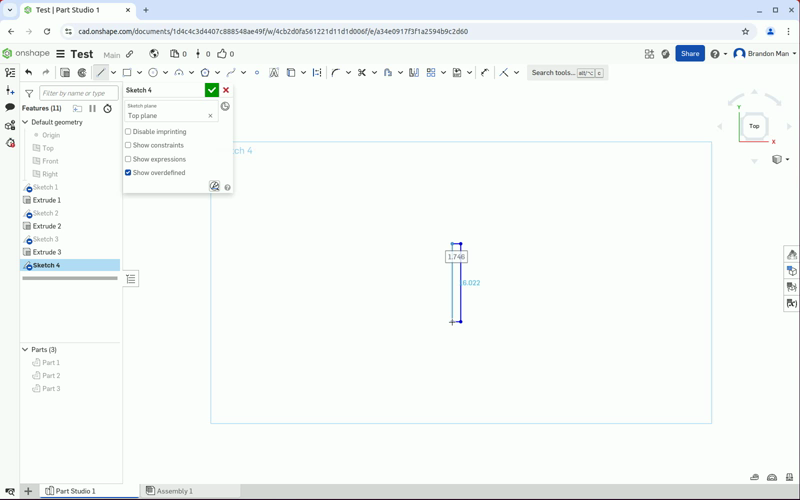
click(452, 321)
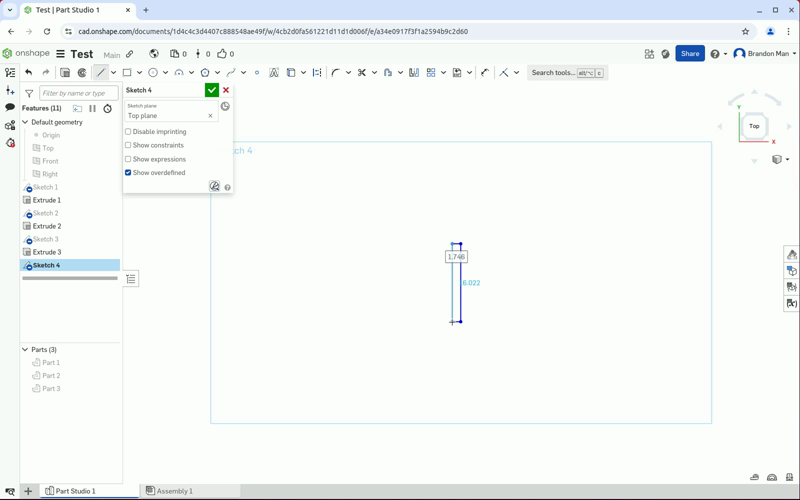
key(esc)
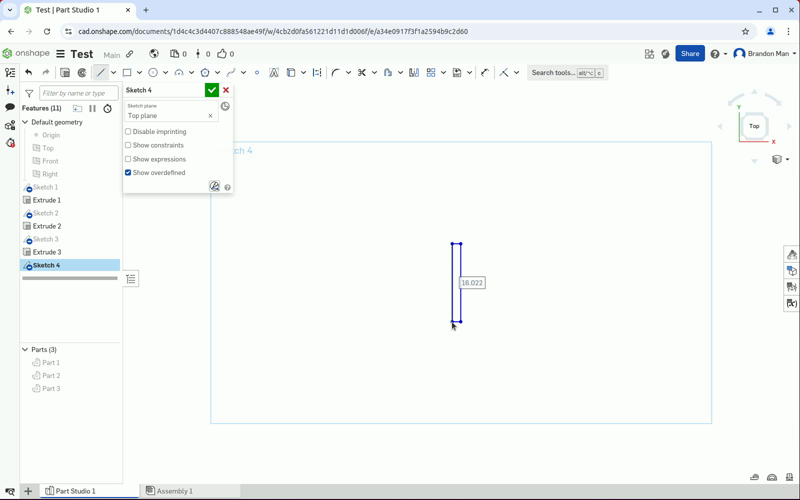
mouse_move(457, 251)
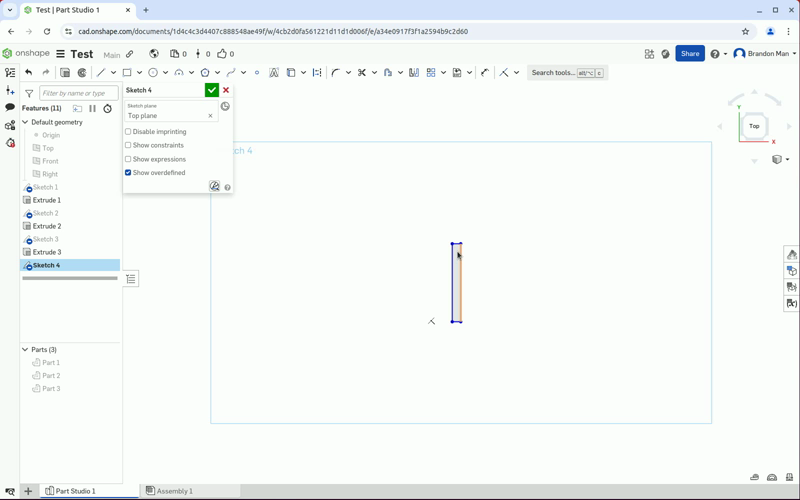
scroll(6)
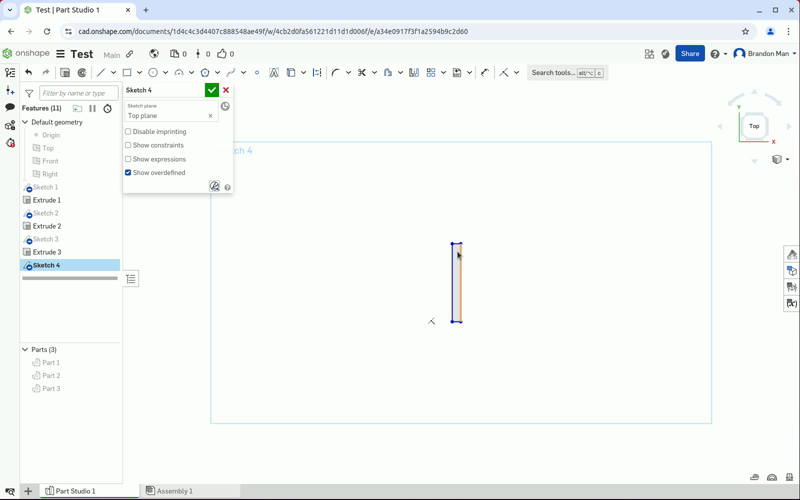
scroll(6)
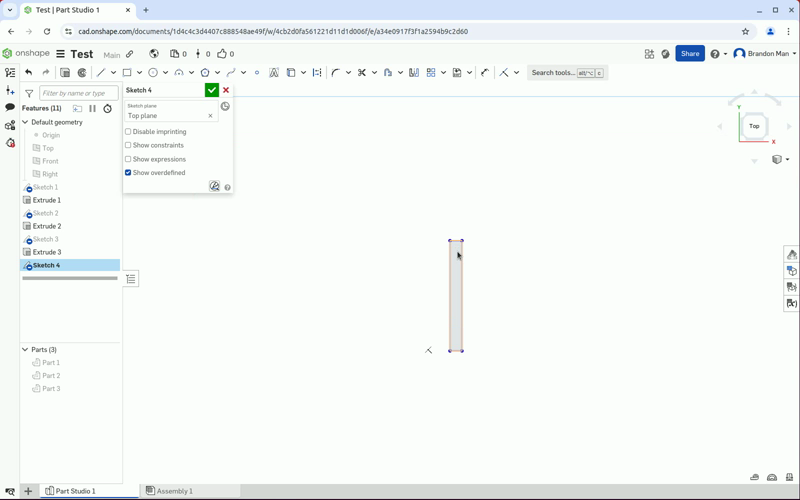
scroll(6)
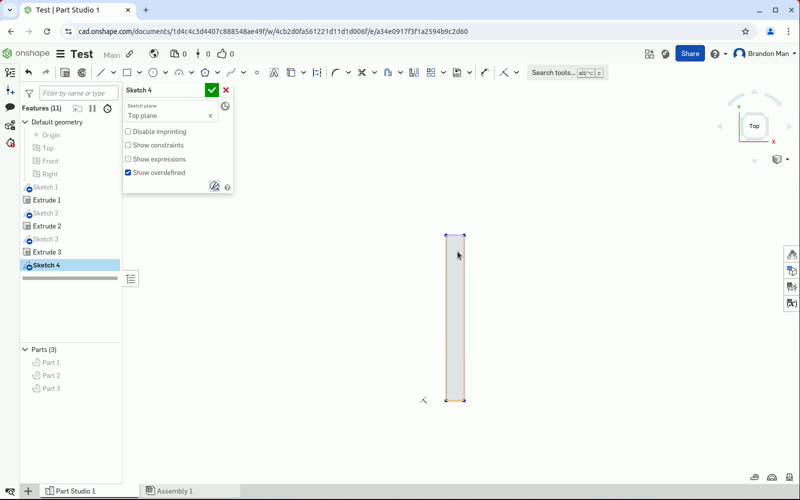
scroll(6)
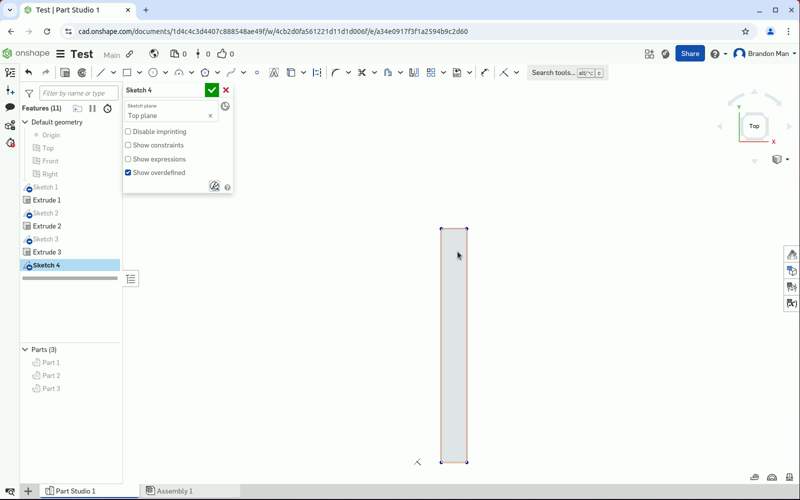
scroll(6)
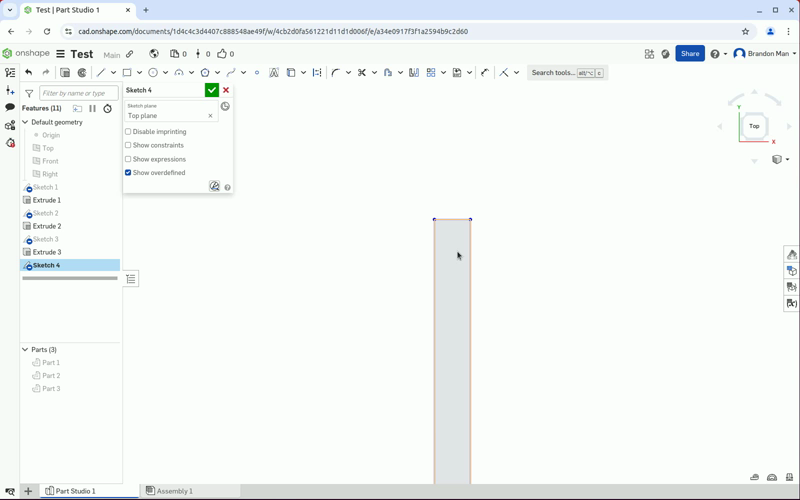
scroll(6)
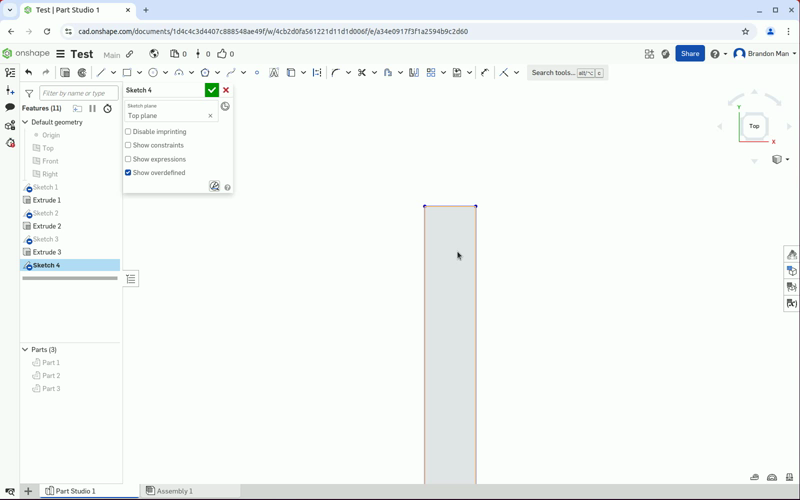
scroll(6)
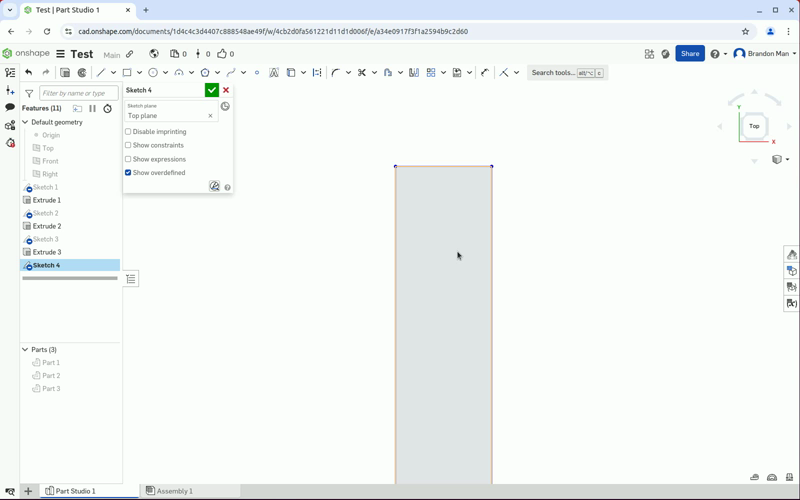
click(457, 251)
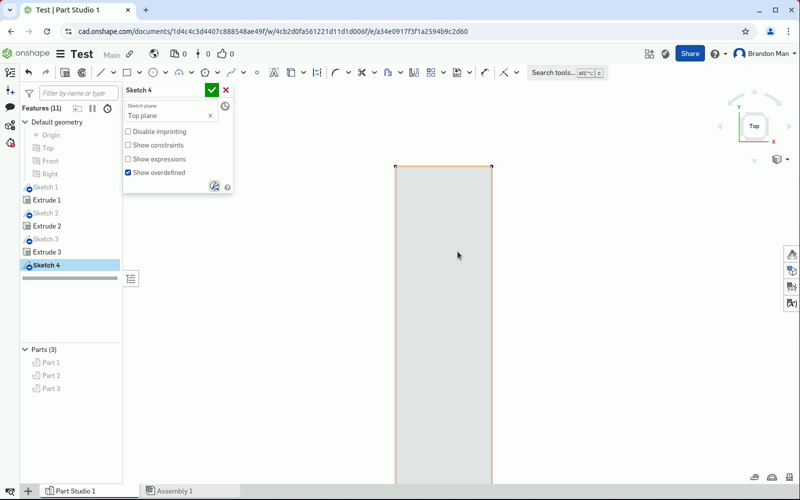
scroll(-6)
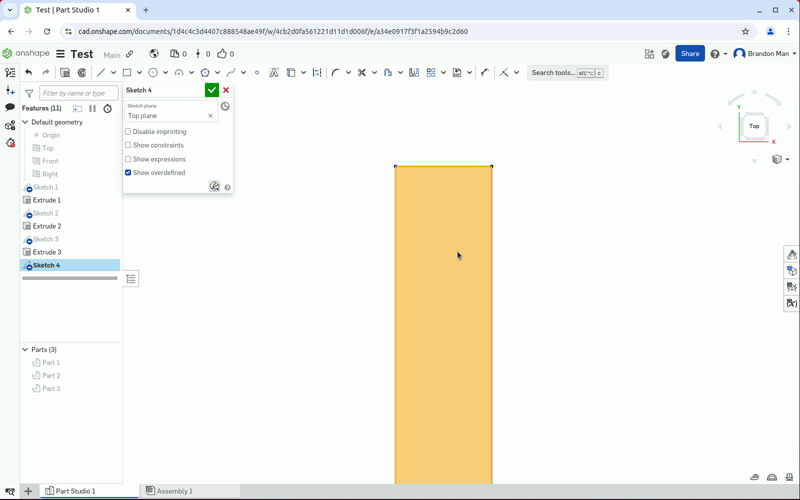
scroll(-6)
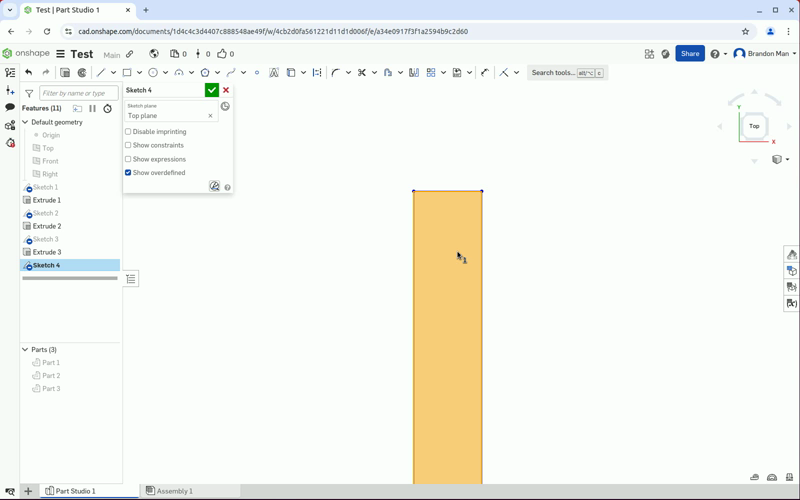
scroll(-6)
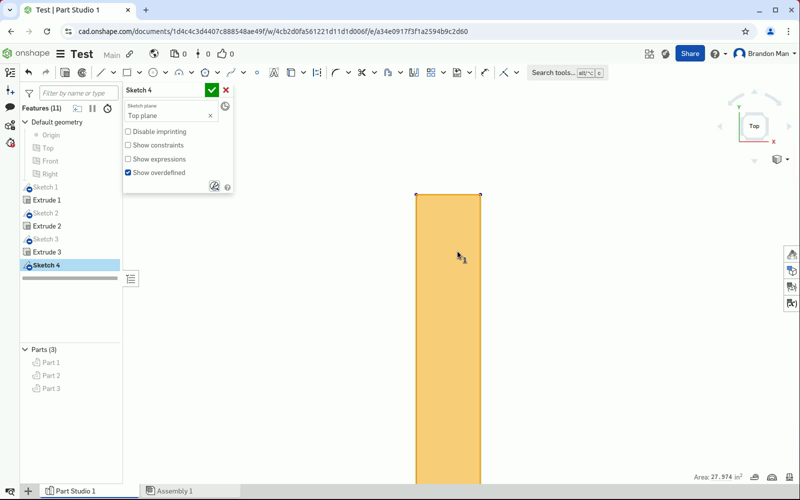
scroll(-6)
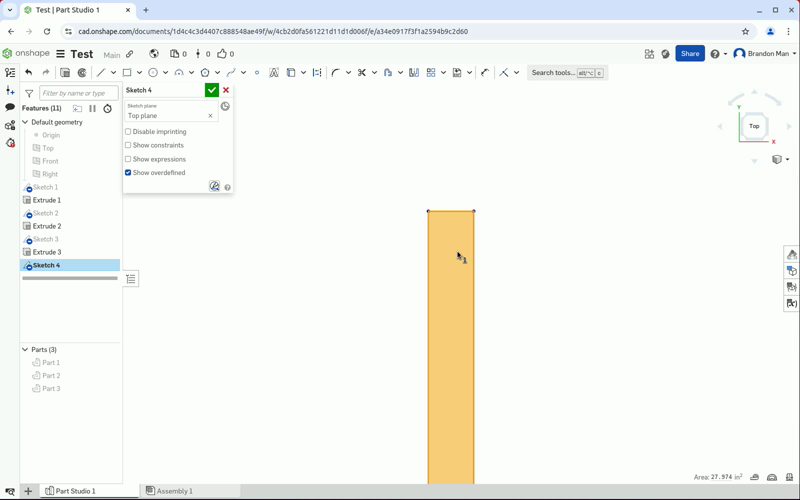
scroll(-6)
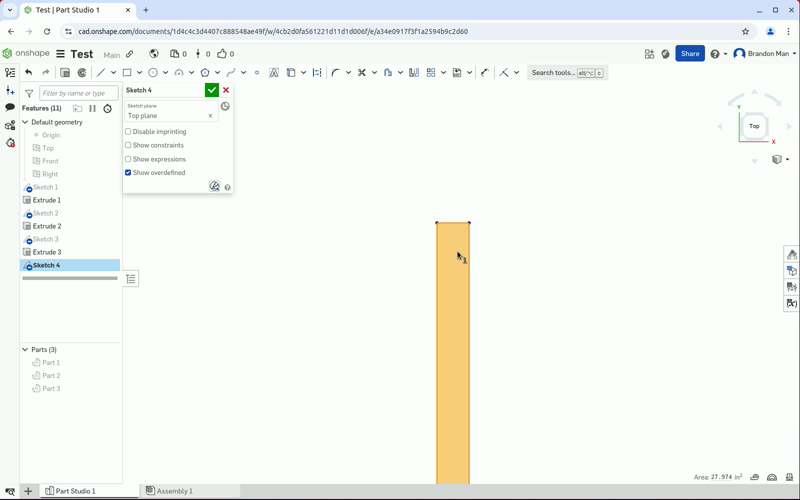
scroll(-6)
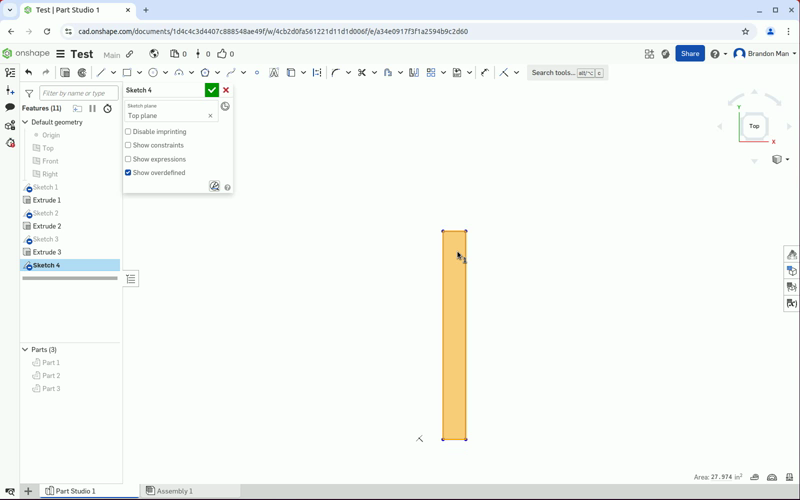
scroll(-6)
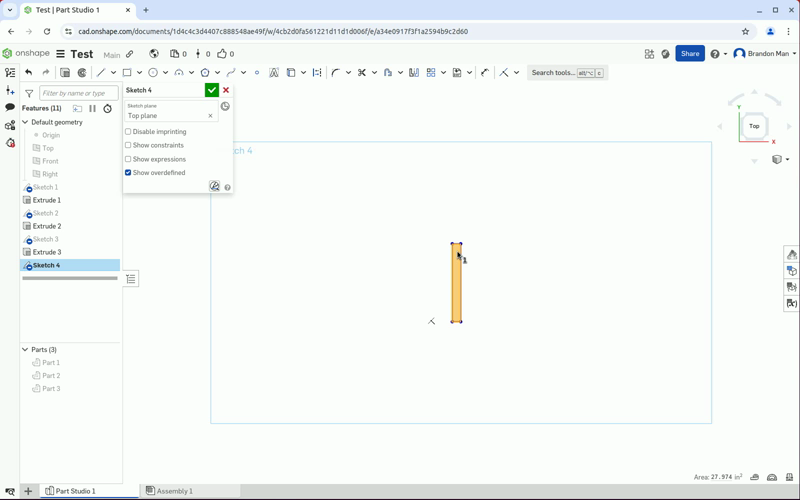
mouse_move(73, 352)
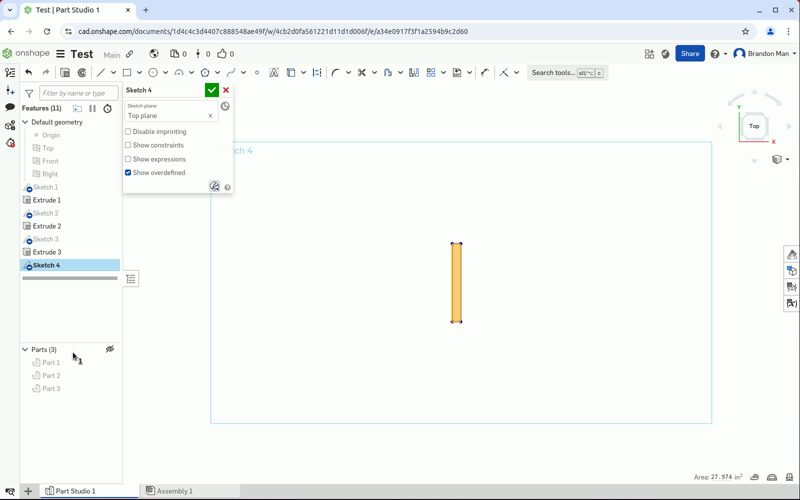
key(shift+y)
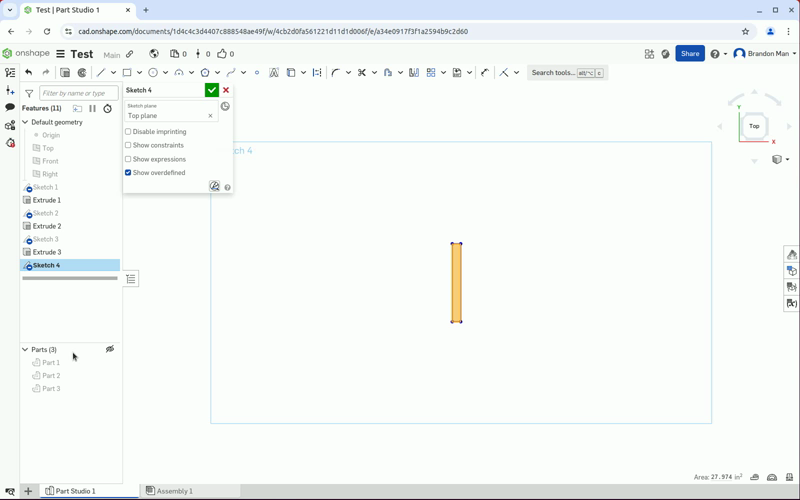
key(shift+e)
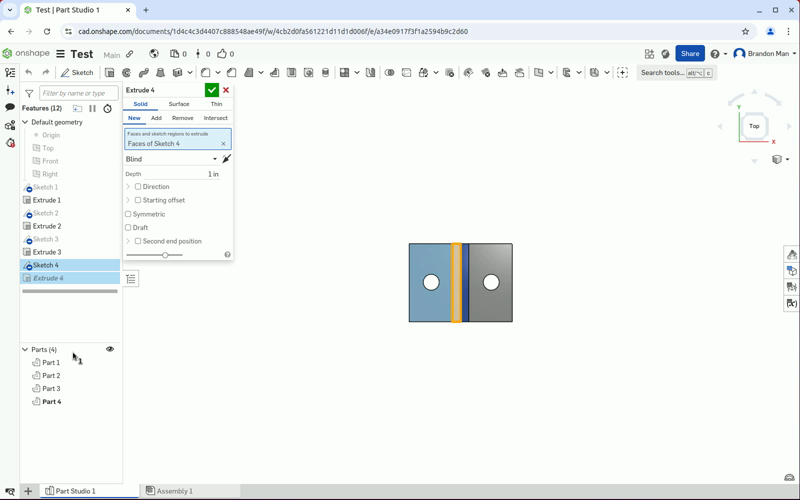
mouse_move(143, 106)
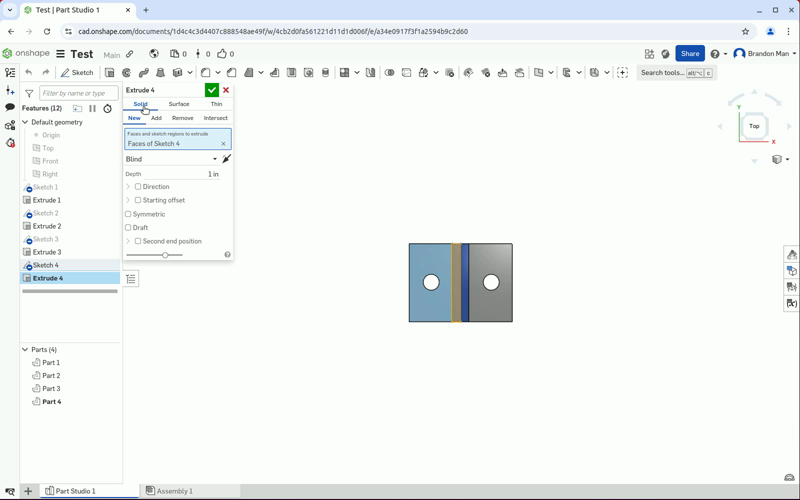
click(143, 106)
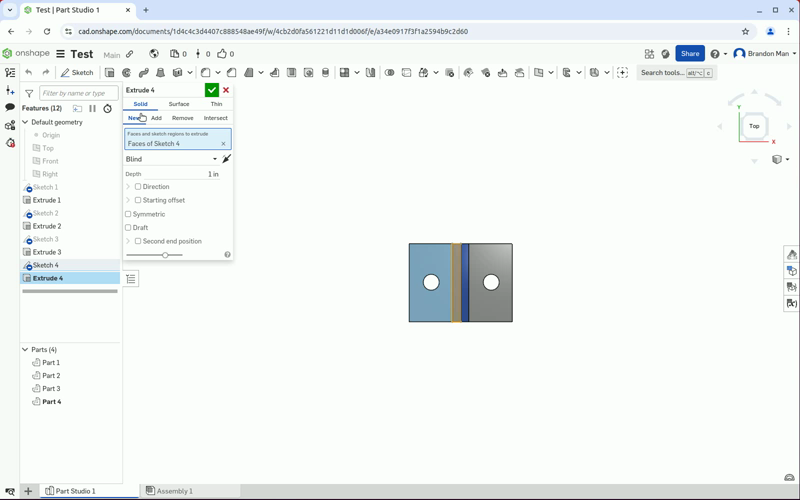
mouse_move(137, 120)
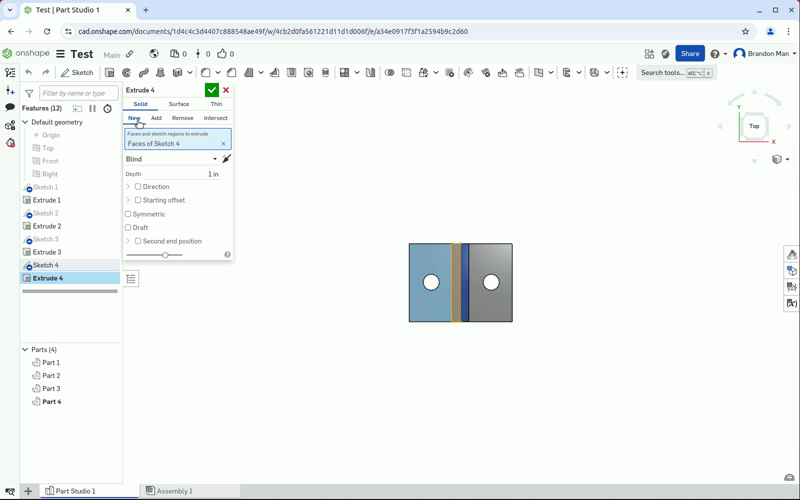
click(137, 120)
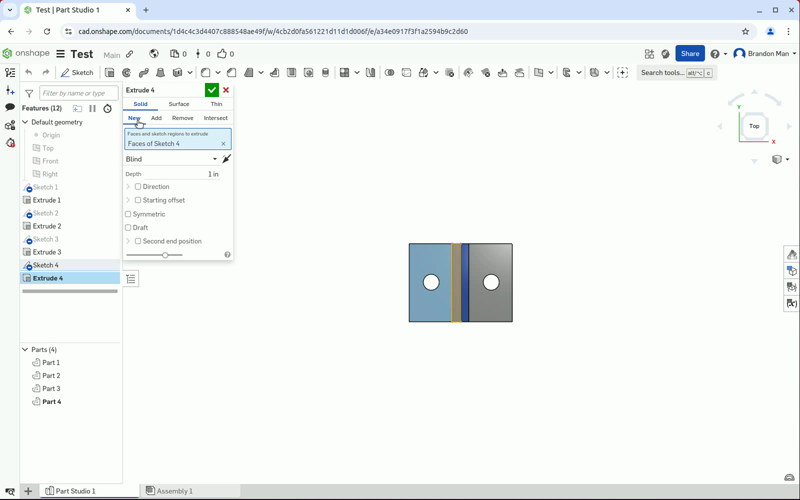
key(tab, 4)
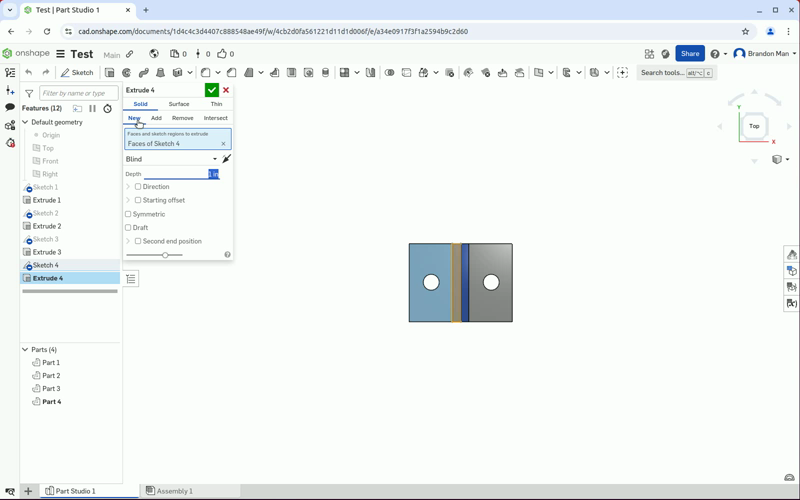
text(17.813)
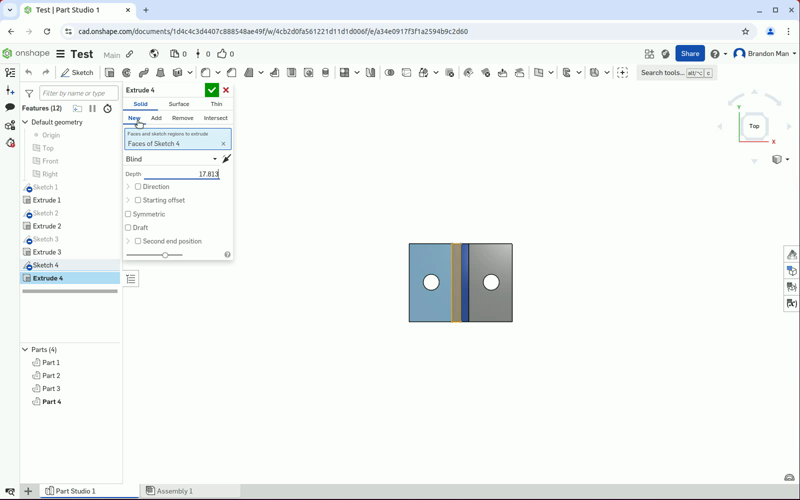
key(enter)
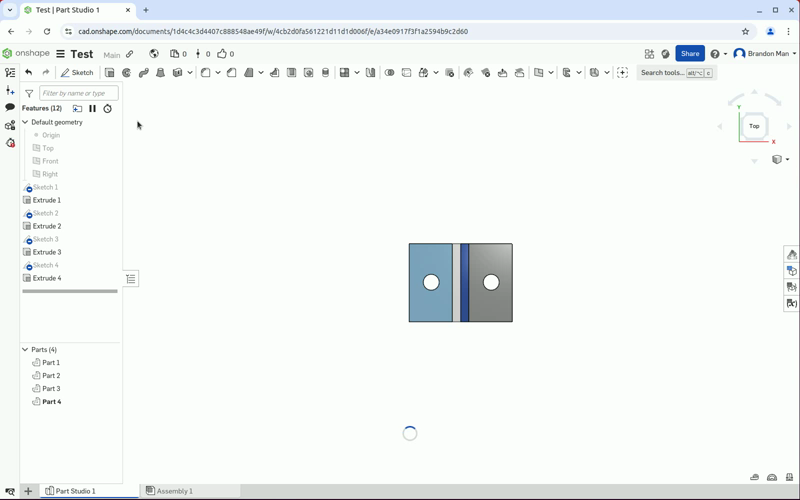
key(shift+h)
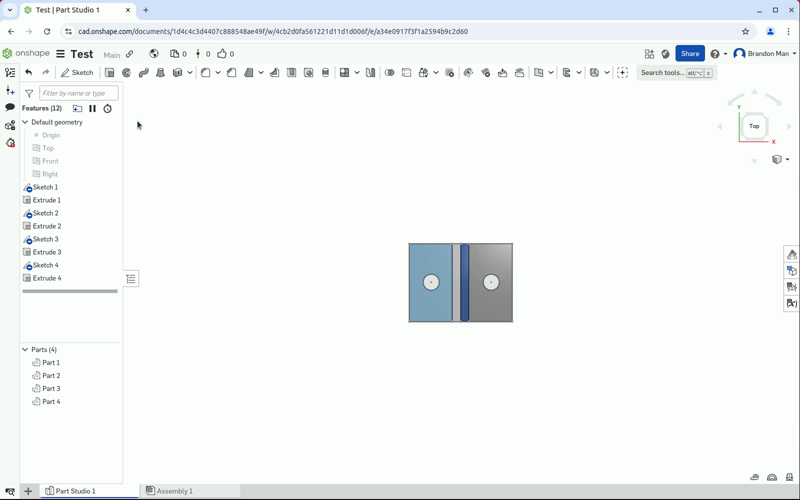
key(shift+h)
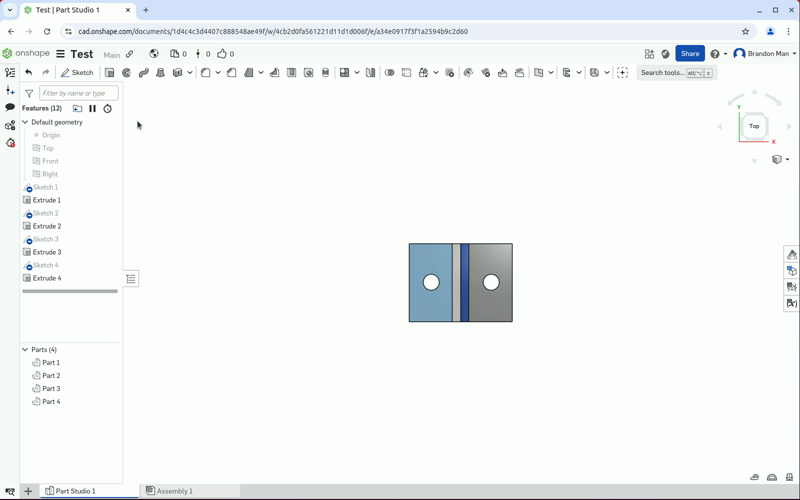
mouse_move(73, 189)
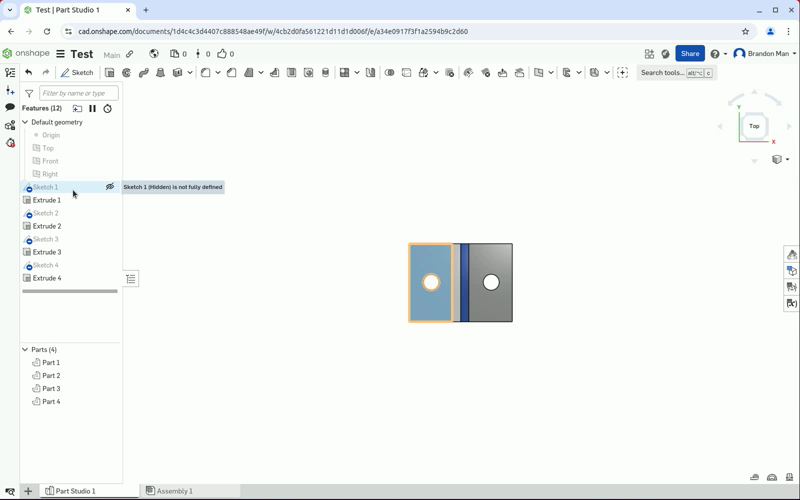
click(73, 189)
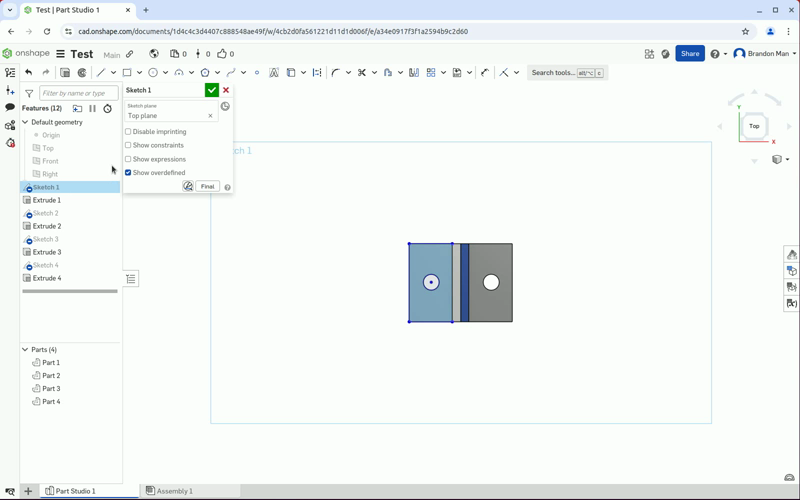
mouse_move(229, 92)
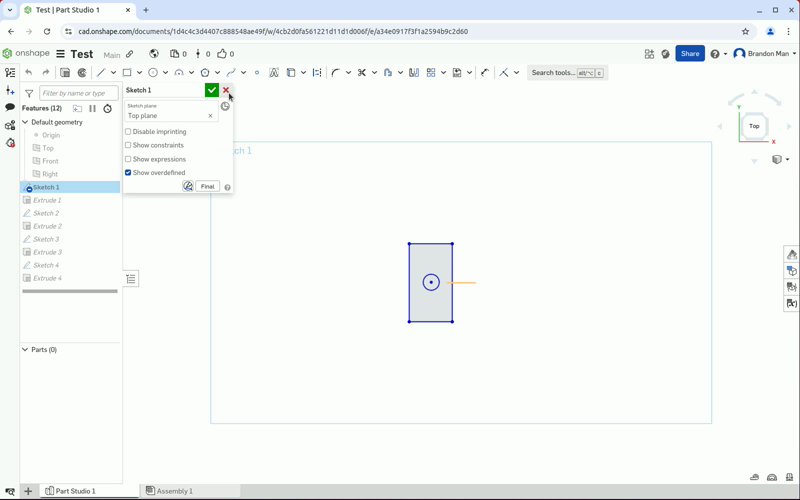
click(229, 92)
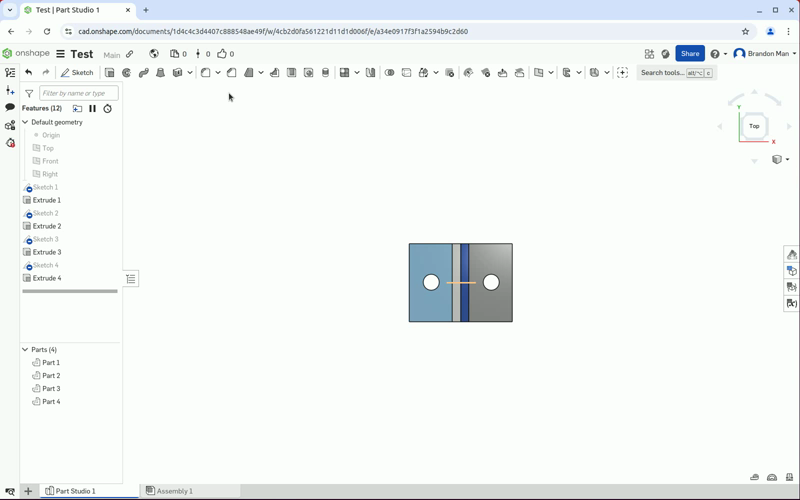
mouse_move(73, 352)
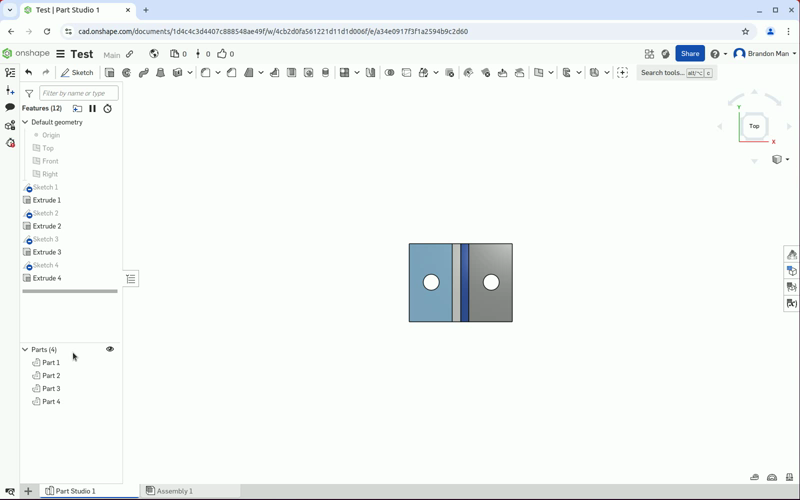
key(y)
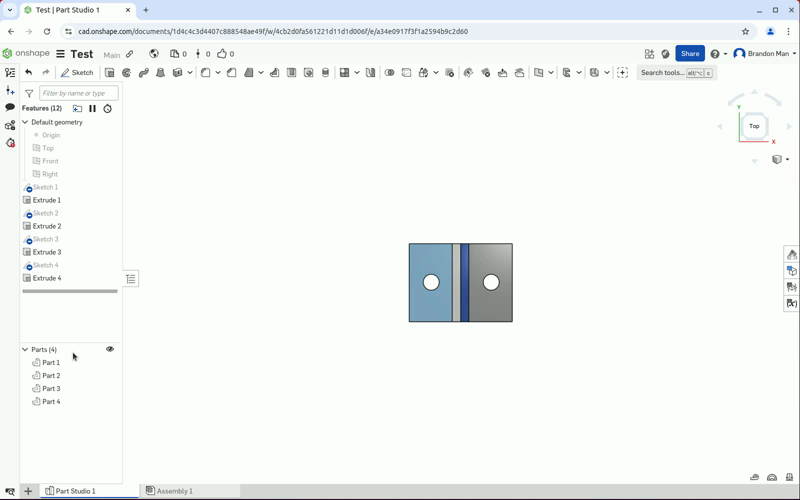
key(shift+p)
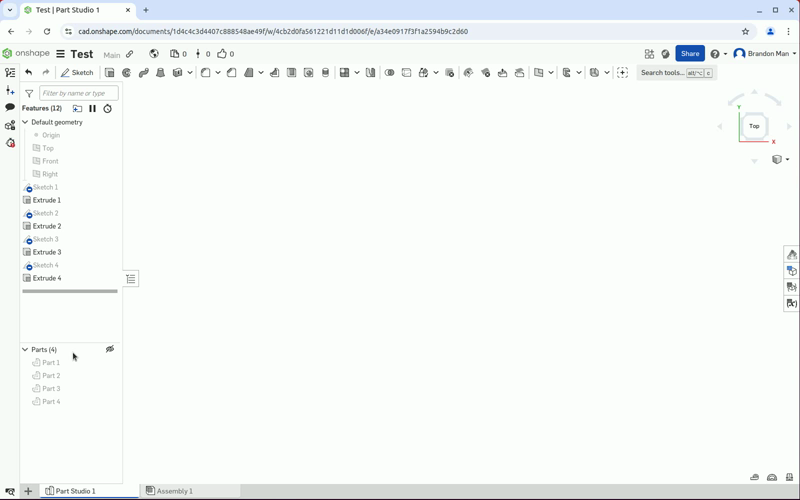
key(space)
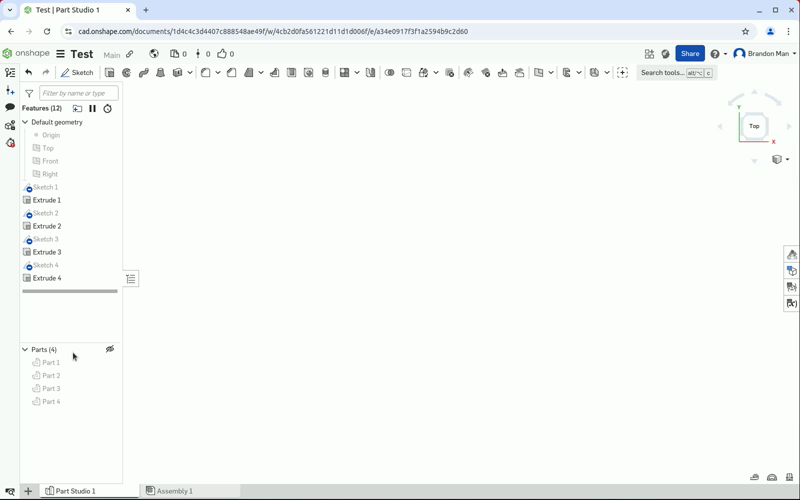
key_down(shift)
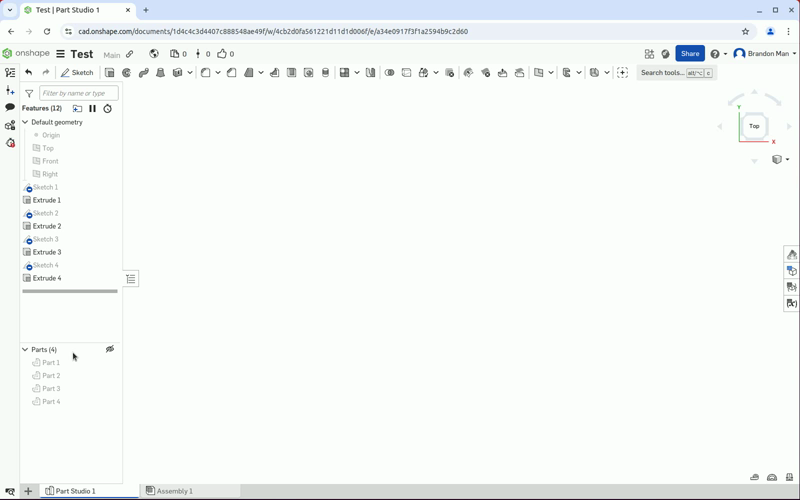
key(up)
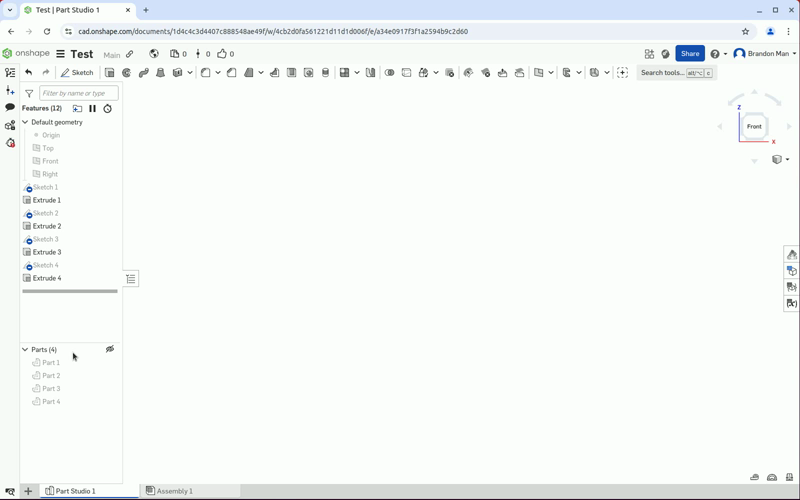
key_up(shift)
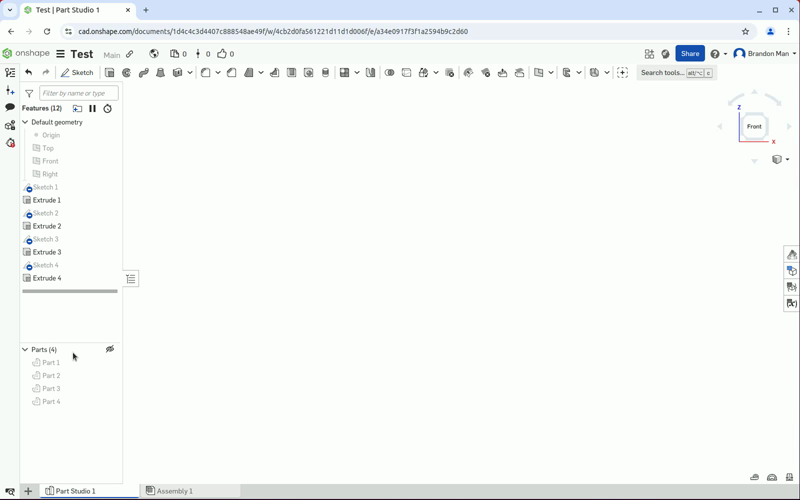
key(space)
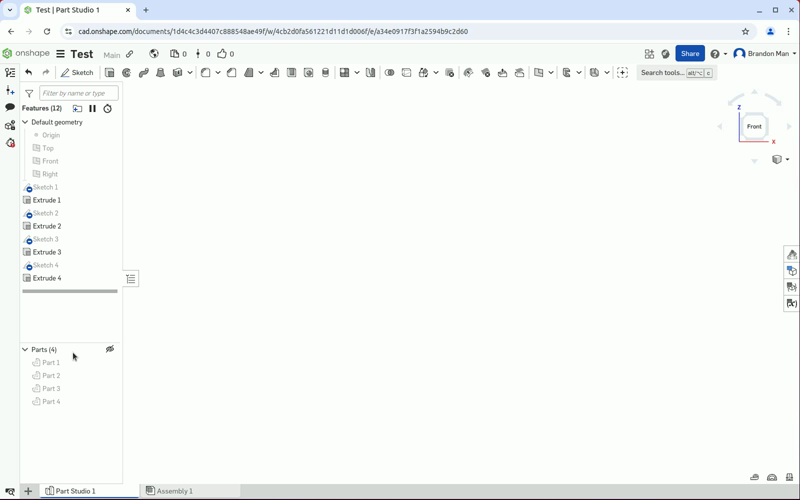
key_down(shift)
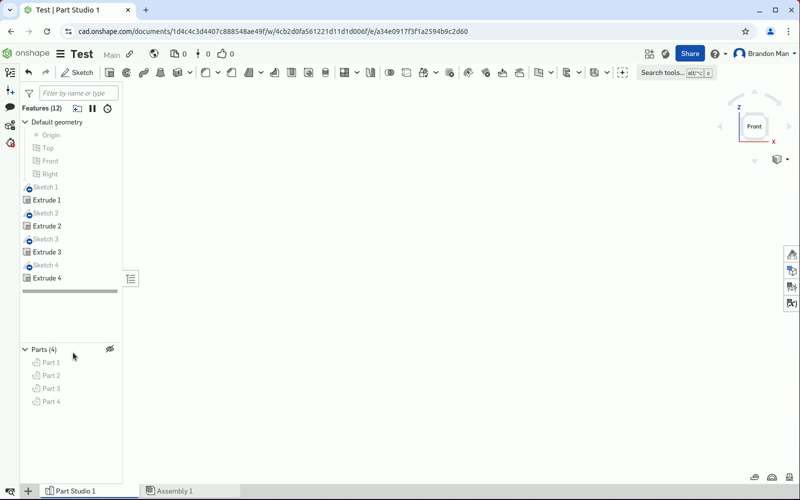
key(left)
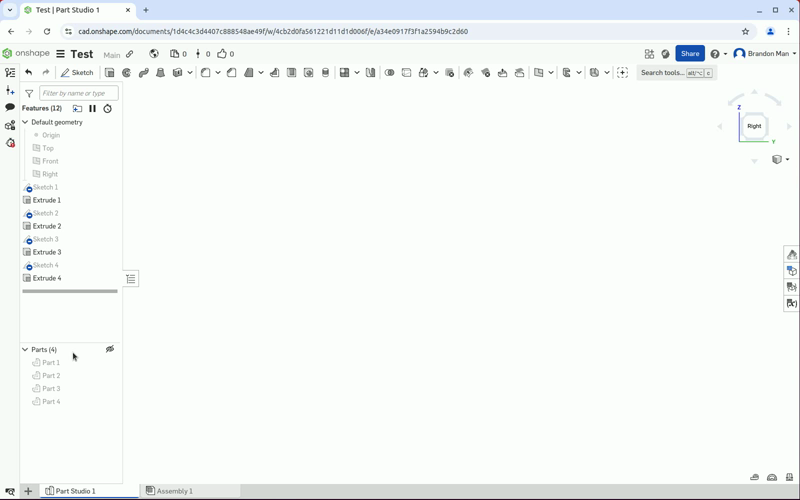
key_up(shift)
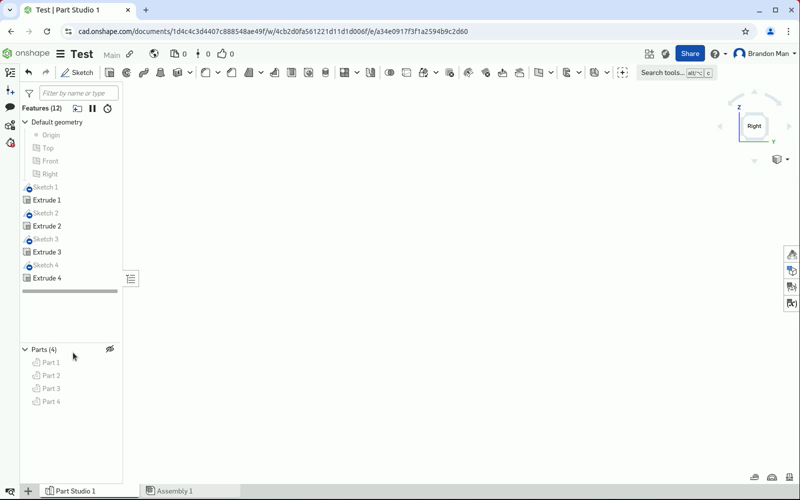
mouse_move(73, 352)
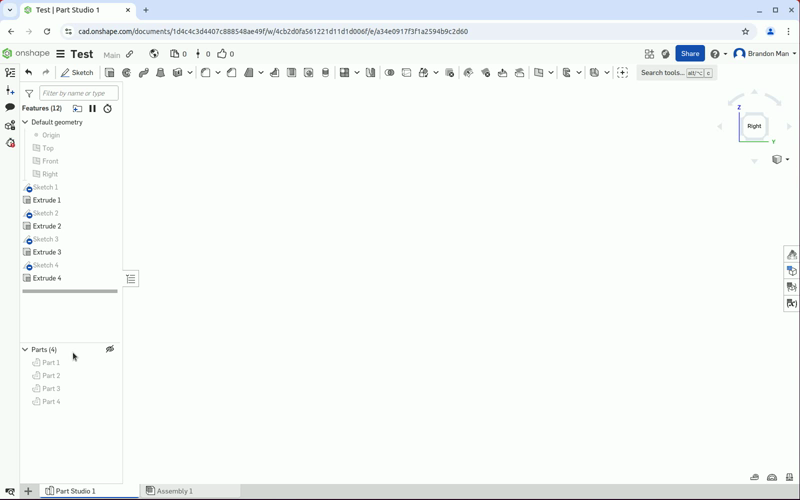
key(shift+y)
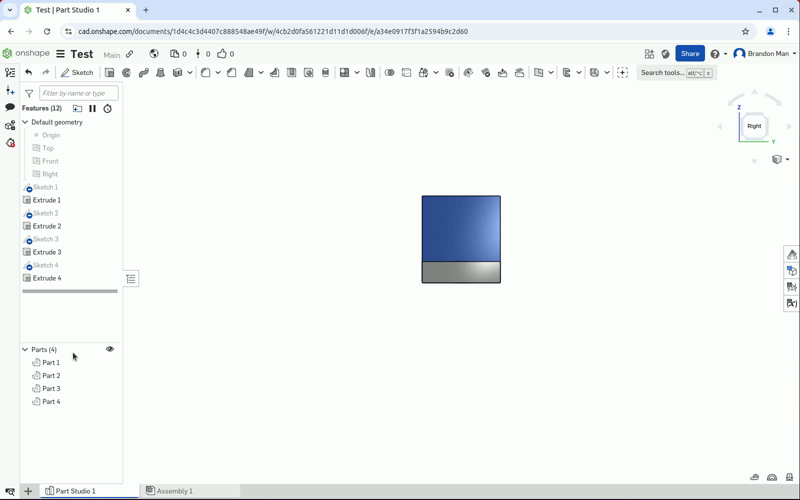
mouse_move(541, 75)
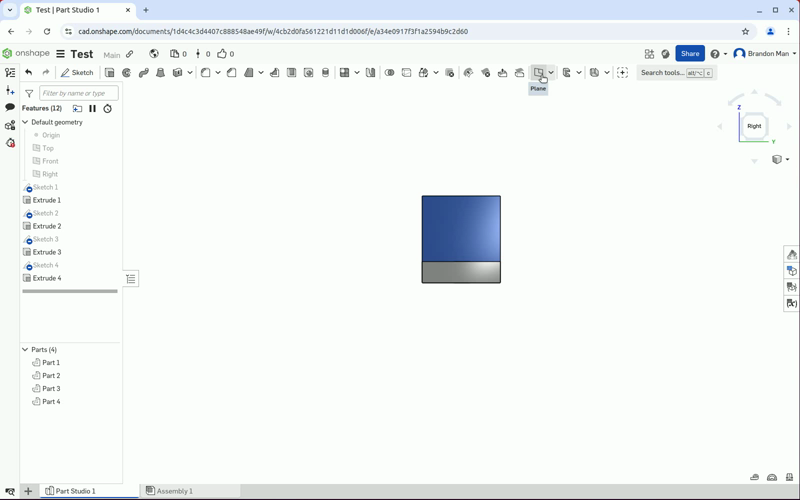
click(541, 75)
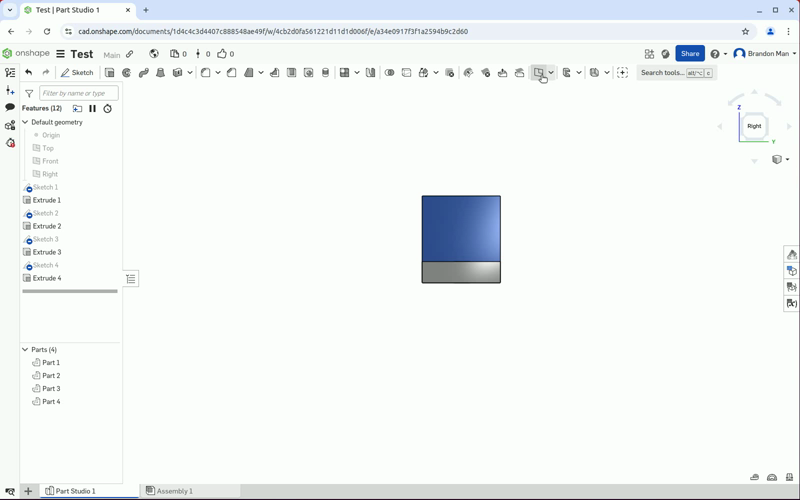
mouse_move(73, 176)
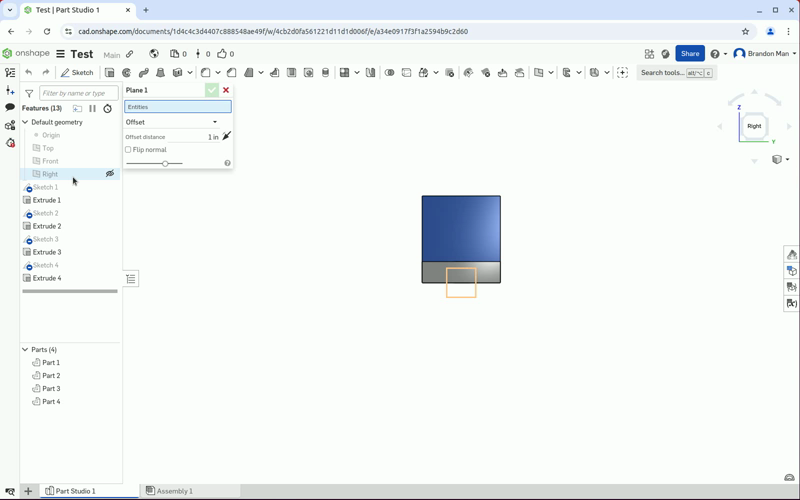
click(73, 176)
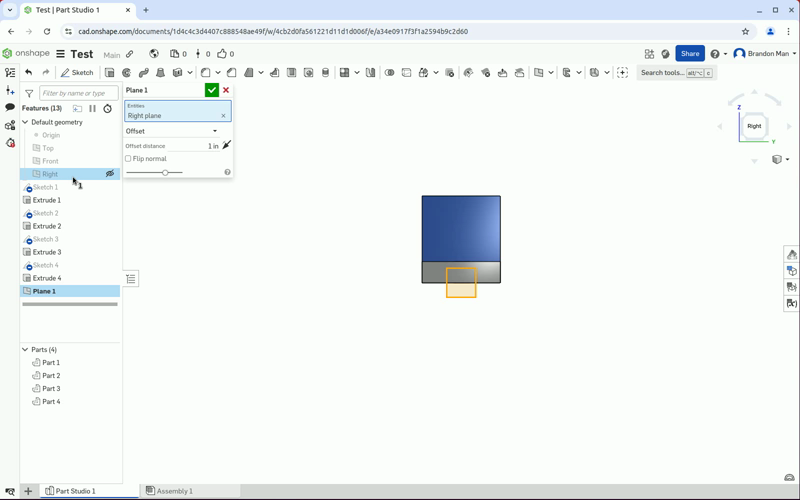
key(tab, 2)
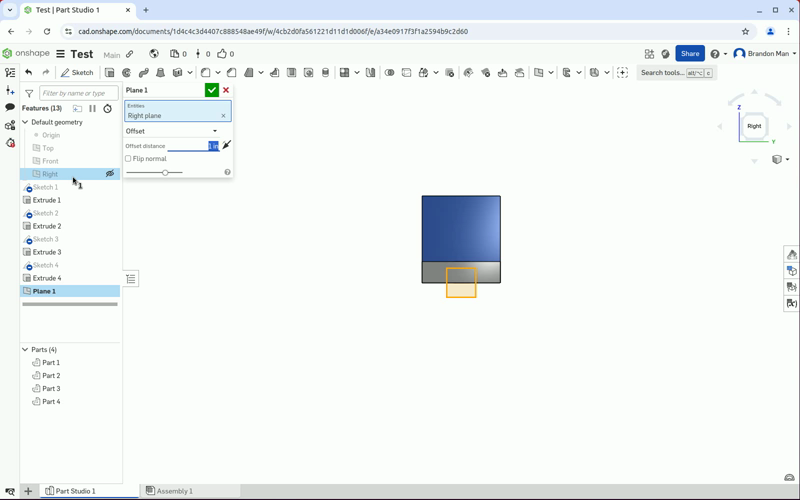
text(1.695)
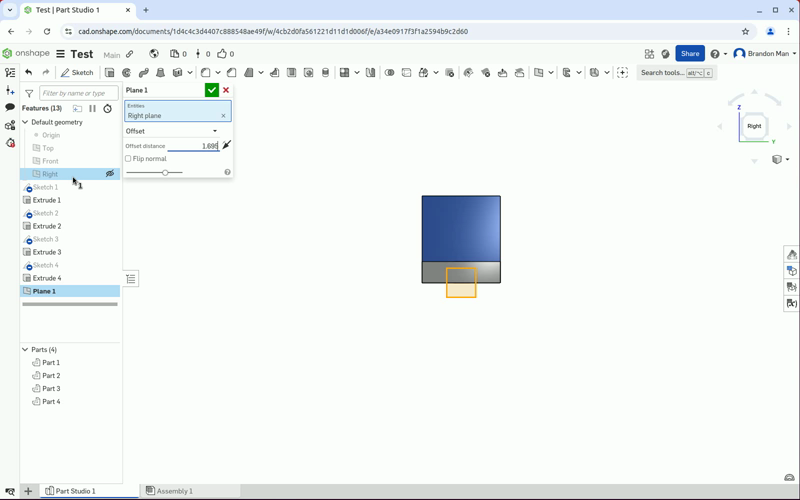
key(enter, 2)
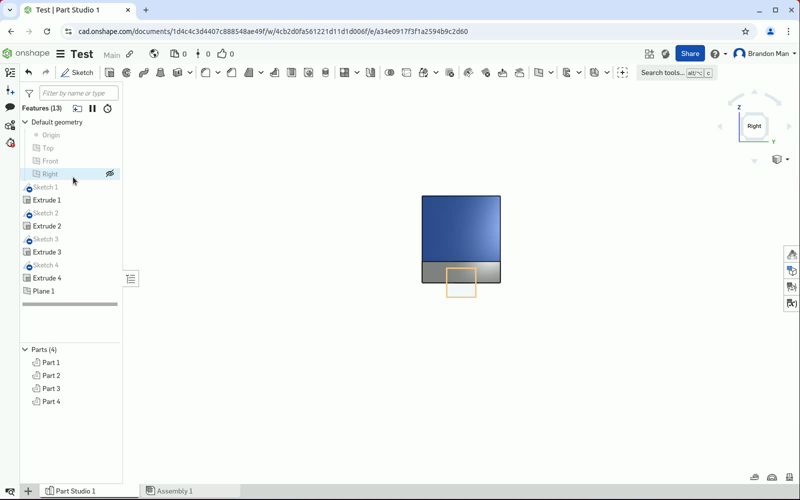
key(shift+s)
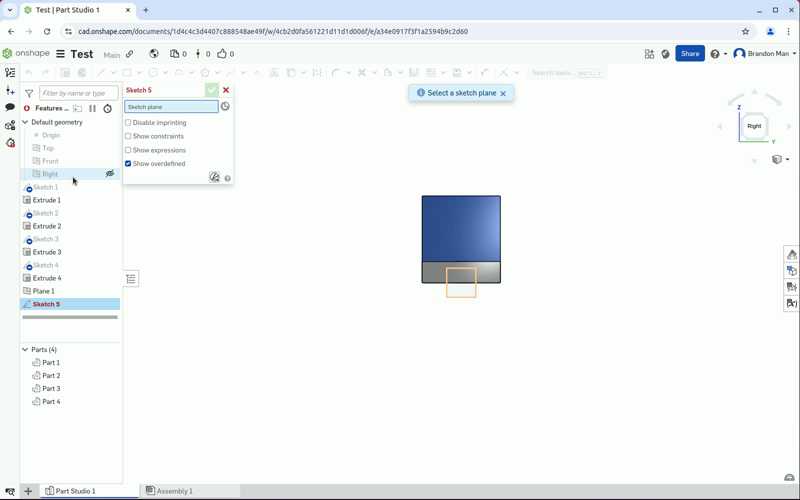
mouse_move(73, 293)
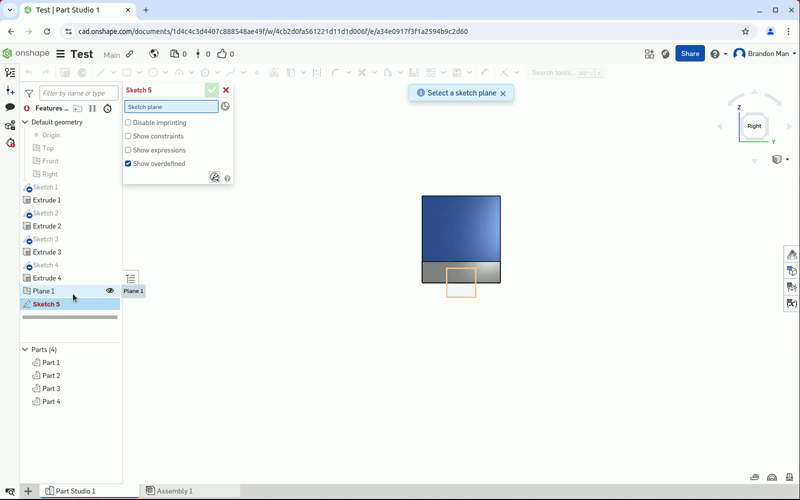
click(73, 293)
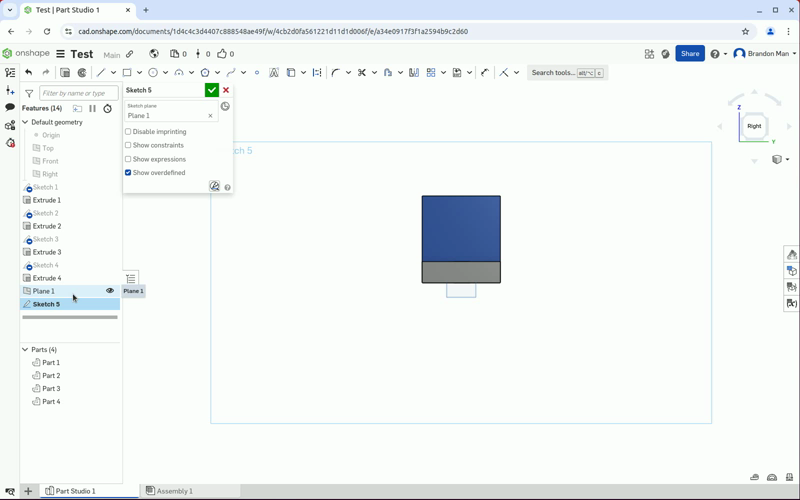
mouse_move(73, 352)
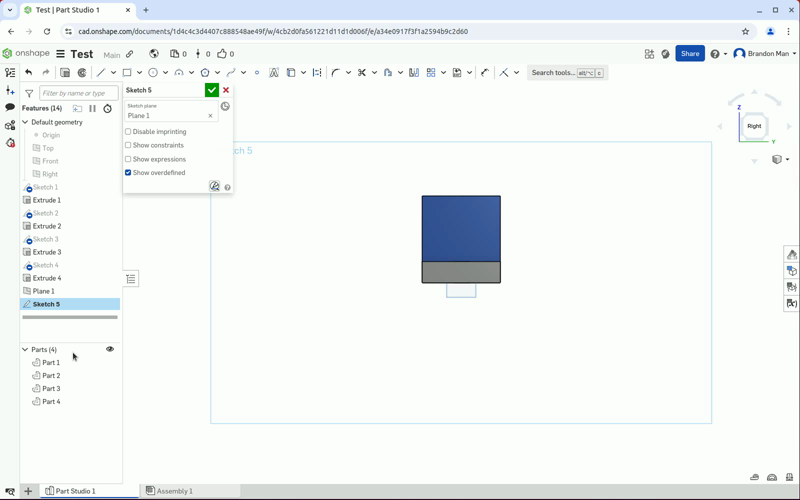
key(y)
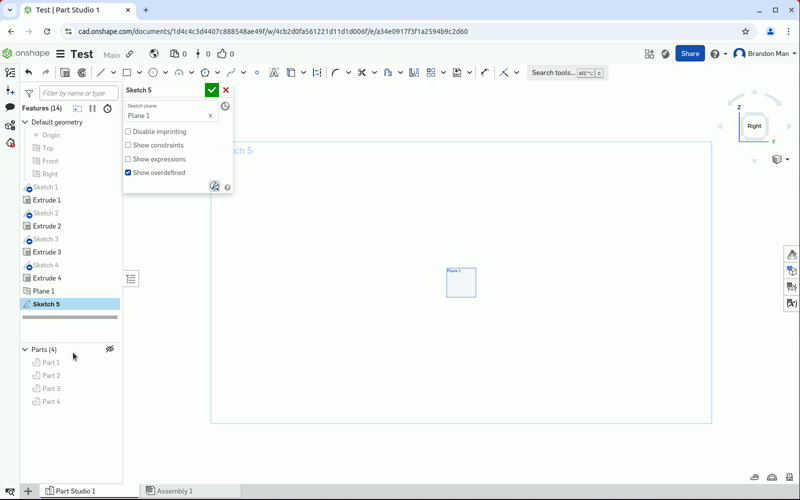
key(l)
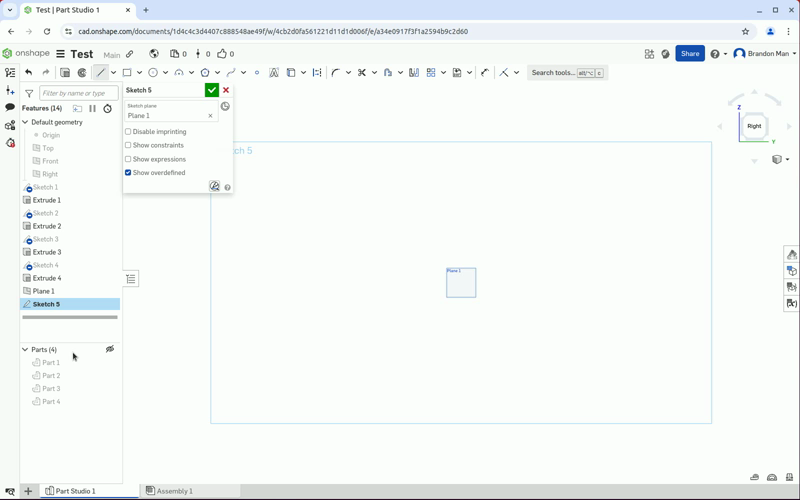
key_down(shift)
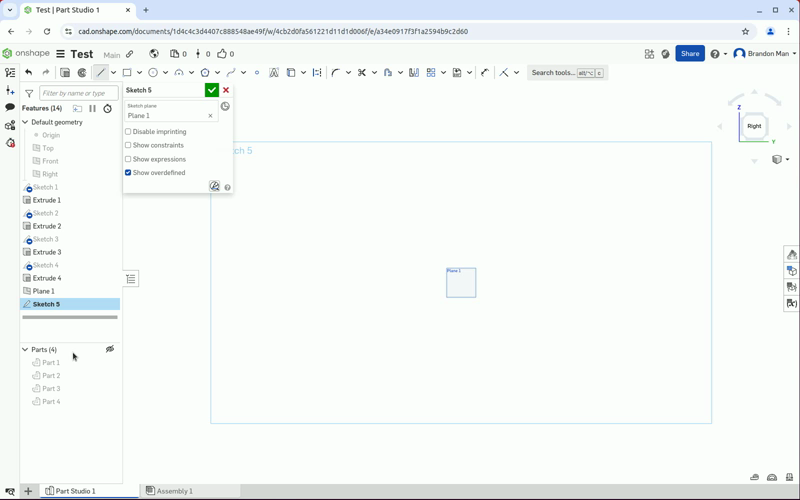
mouse_move(422, 261)
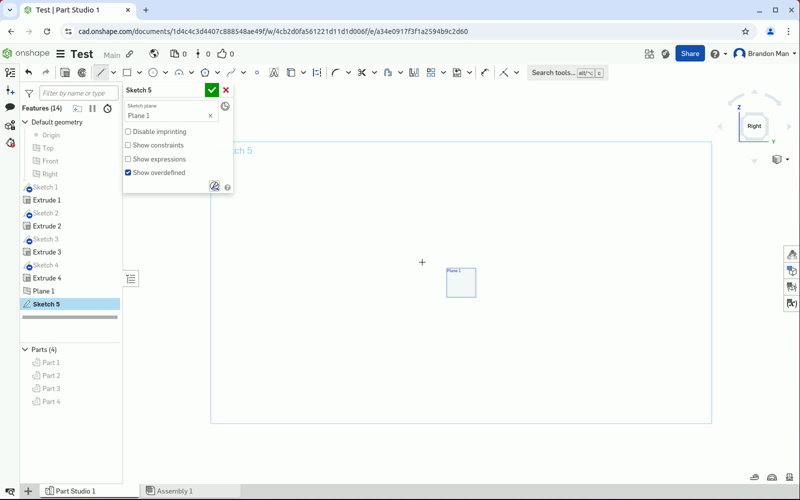
click(422, 261)
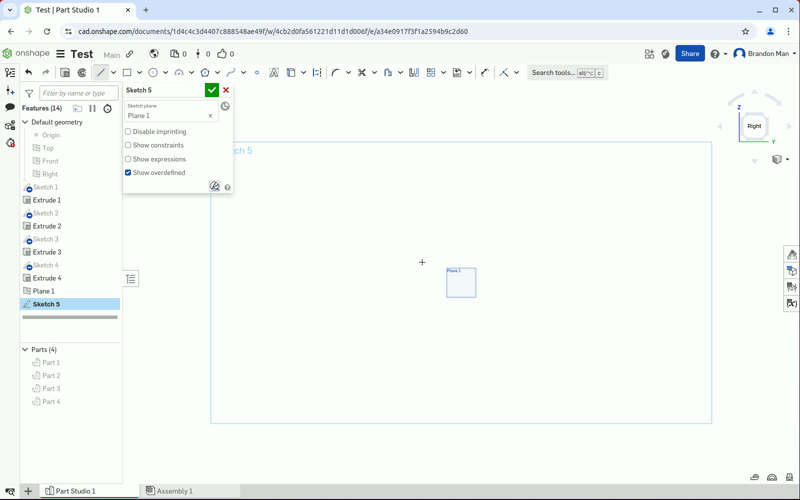
key_up(shift)
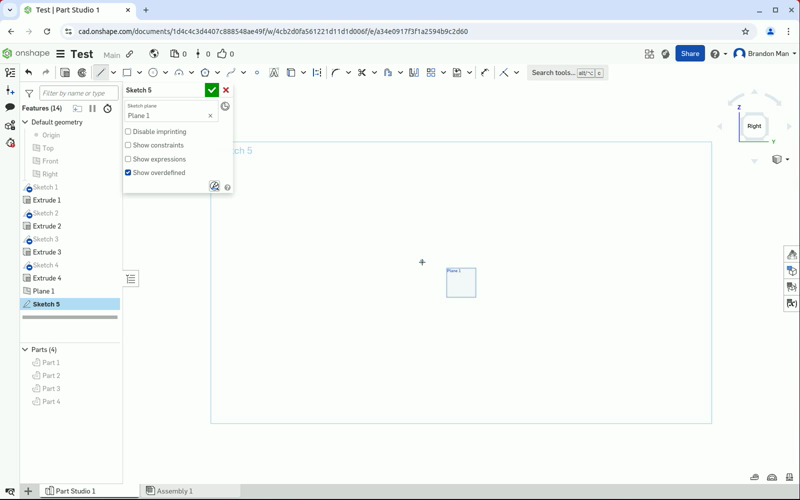
key_down(shift)
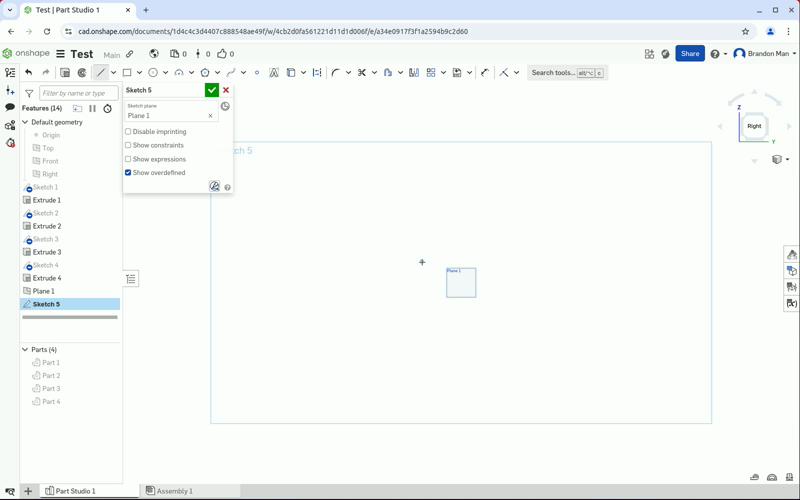
mouse_move(499, 195)
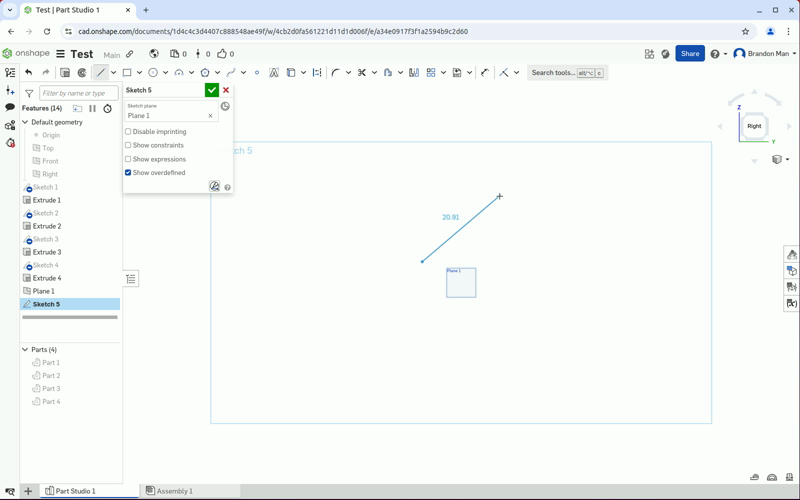
click(499, 195)
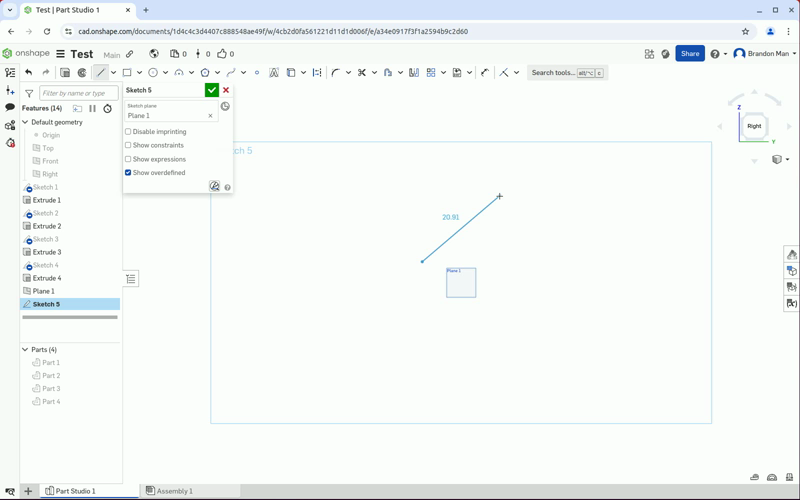
key_up(shift)
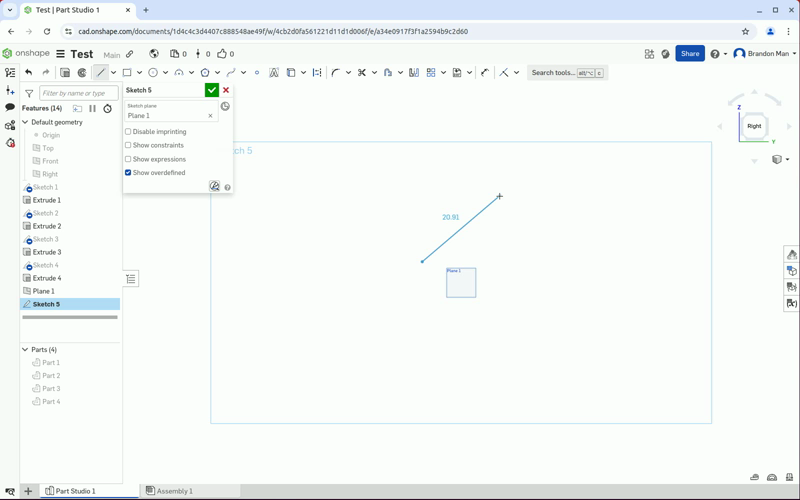
key_down(shift)
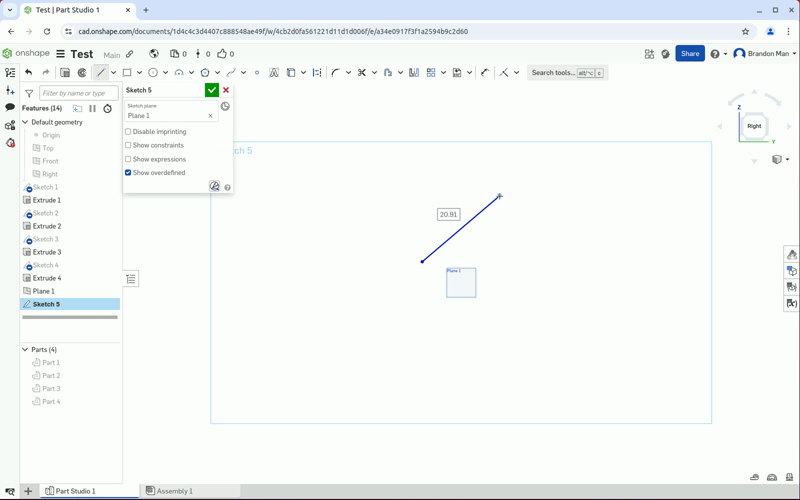
mouse_move(422, 195)
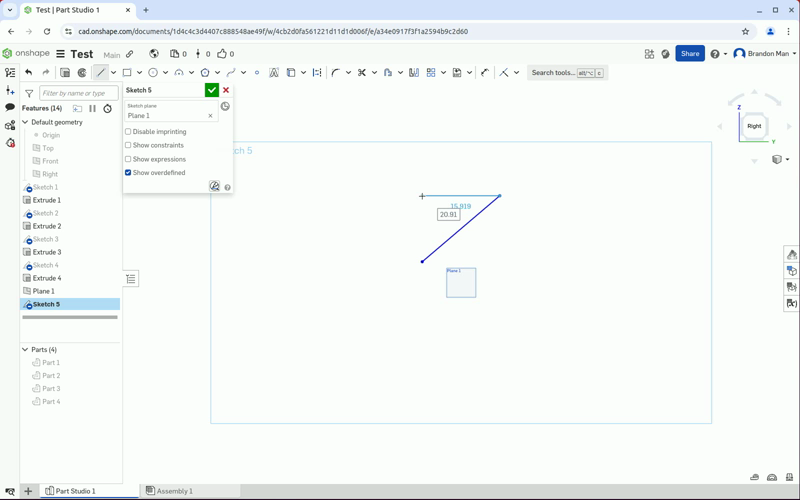
click(422, 195)
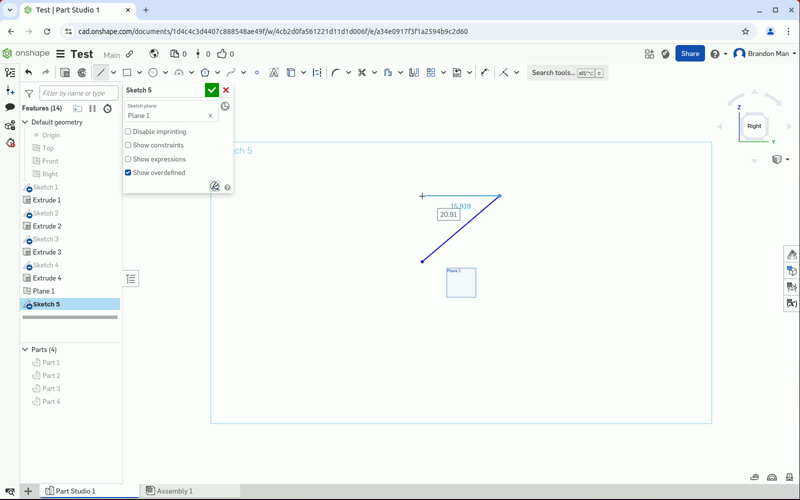
key_up(shift)
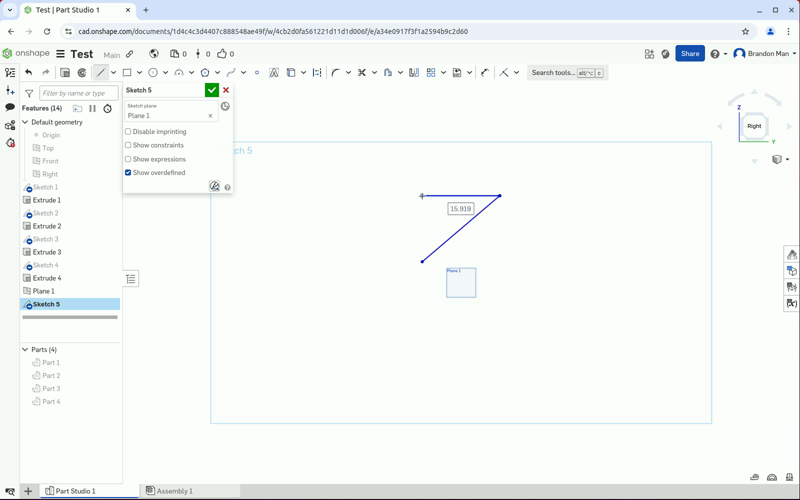
key_down(shift)
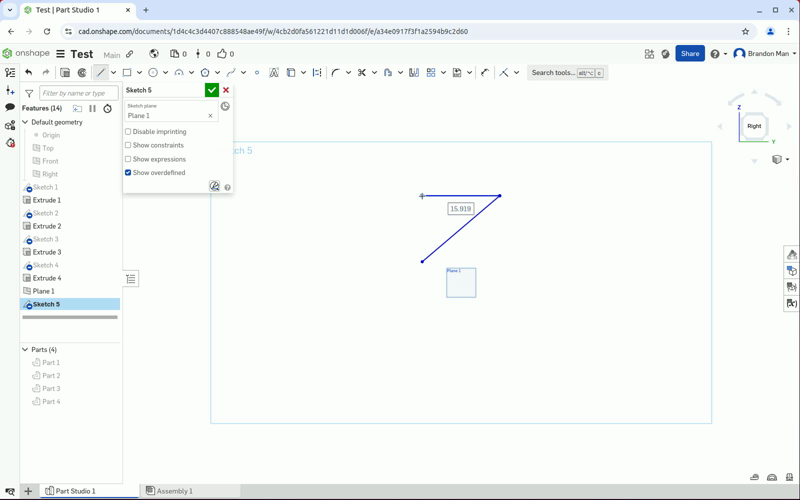
mouse_move(422, 261)
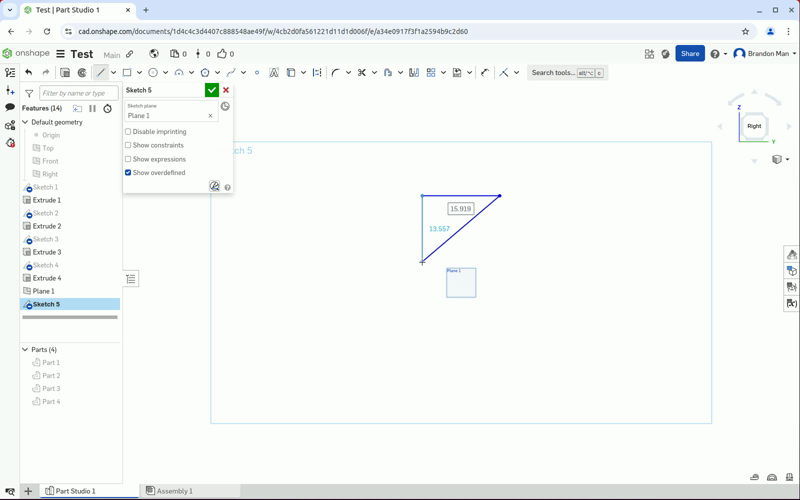
key_up(shift)
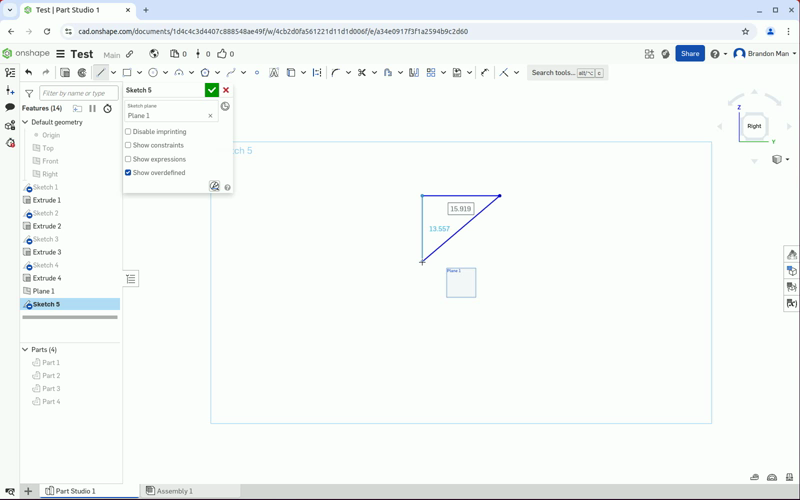
click(422, 261)
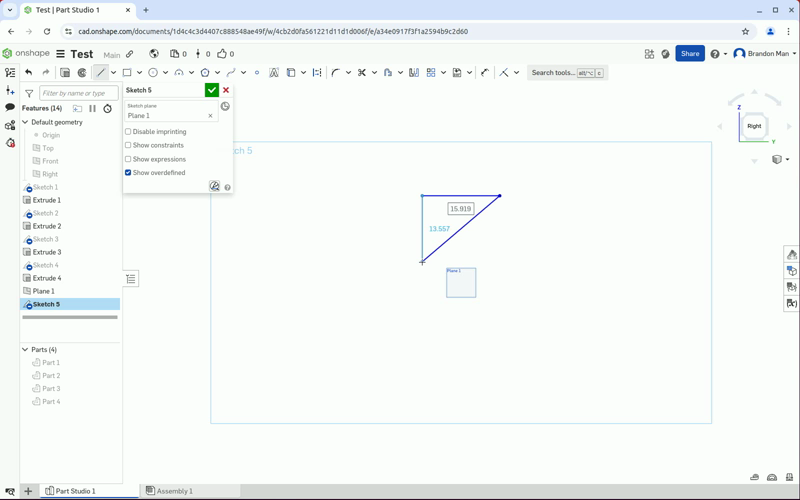
key(esc)
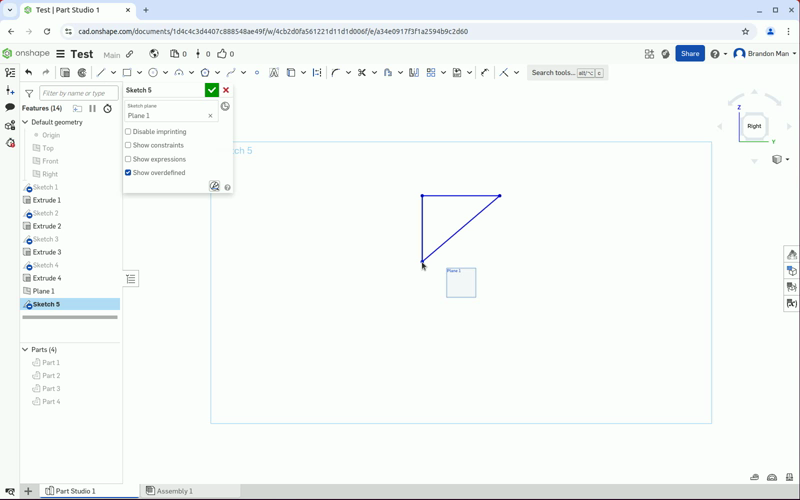
mouse_move(451, 211)
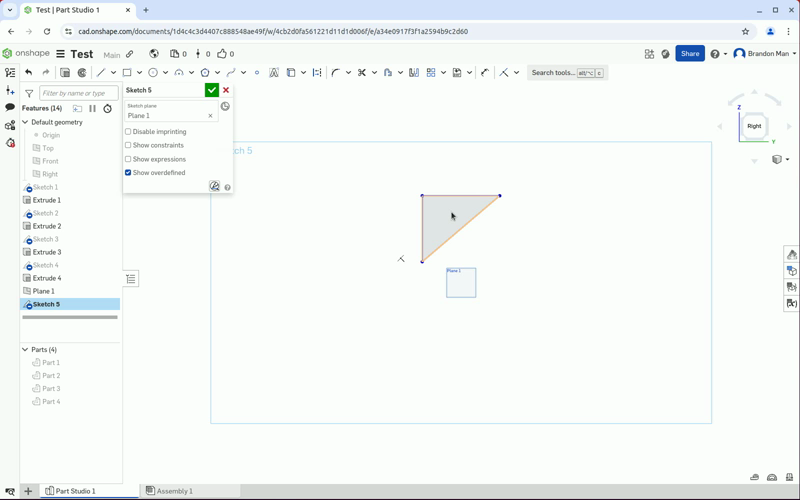
click(451, 211)
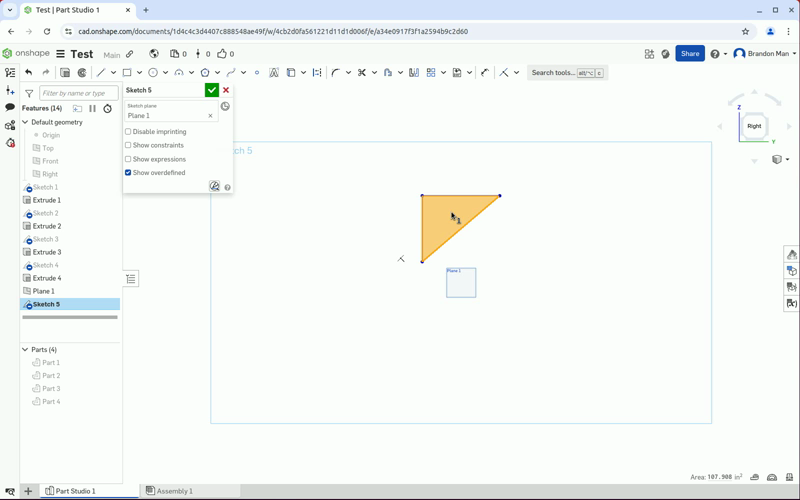
mouse_move(73, 352)
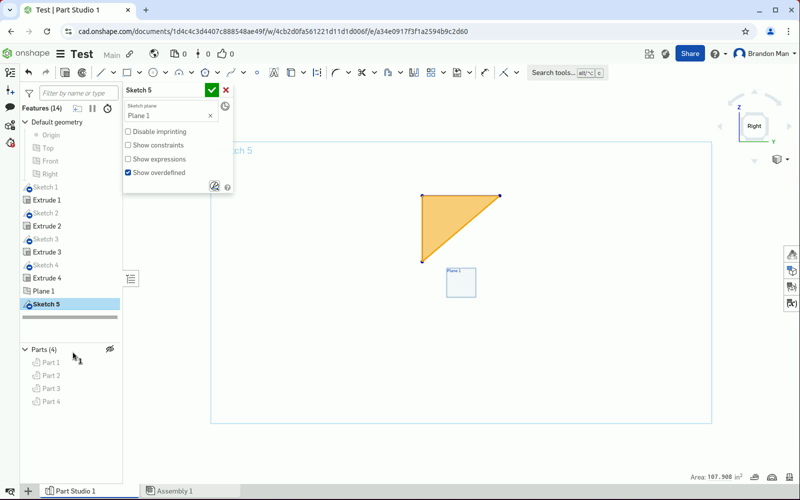
key(shift+y)
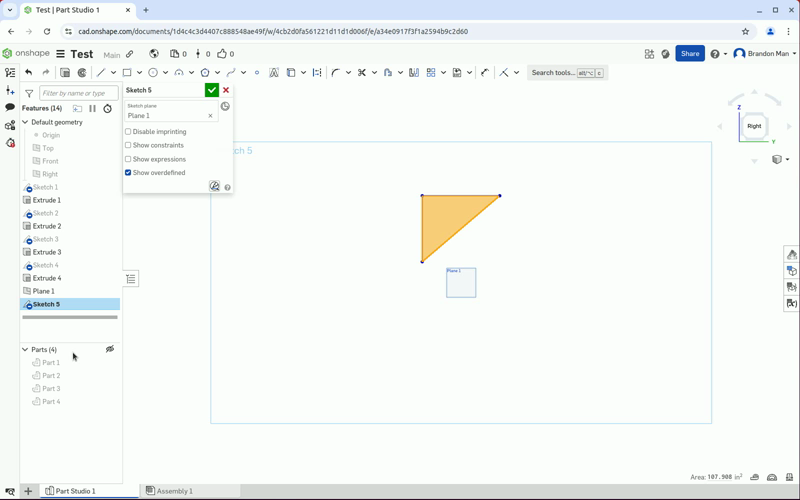
key(shift+e)
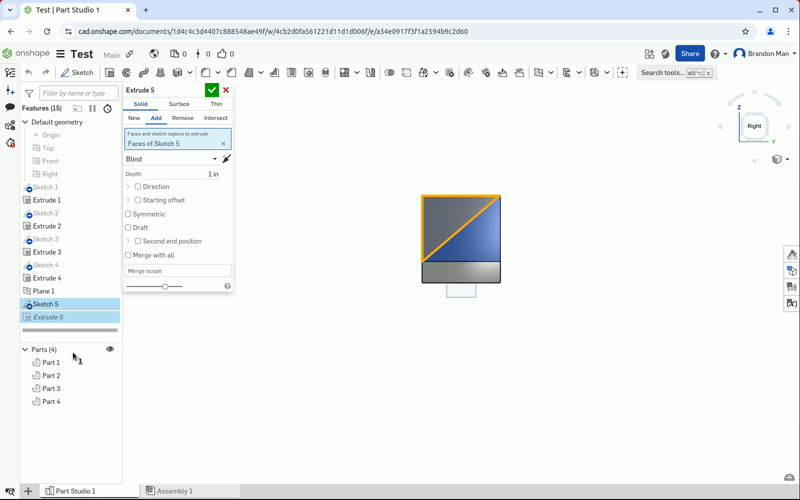
mouse_move(143, 106)
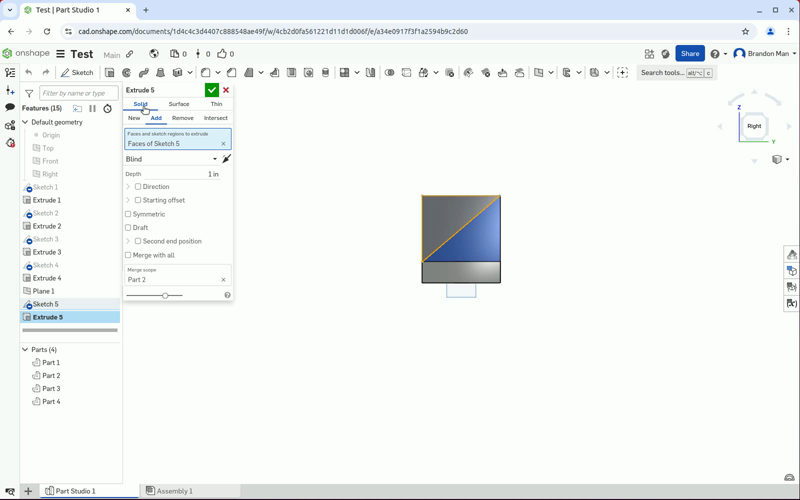
click(143, 106)
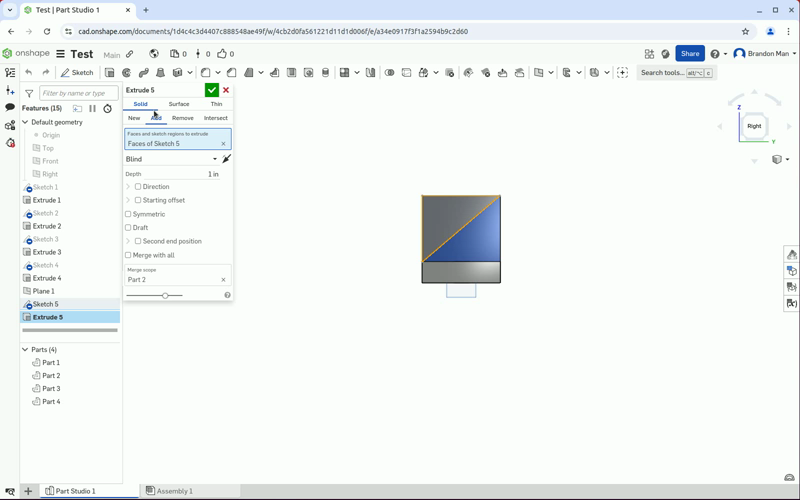
mouse_move(186, 120)
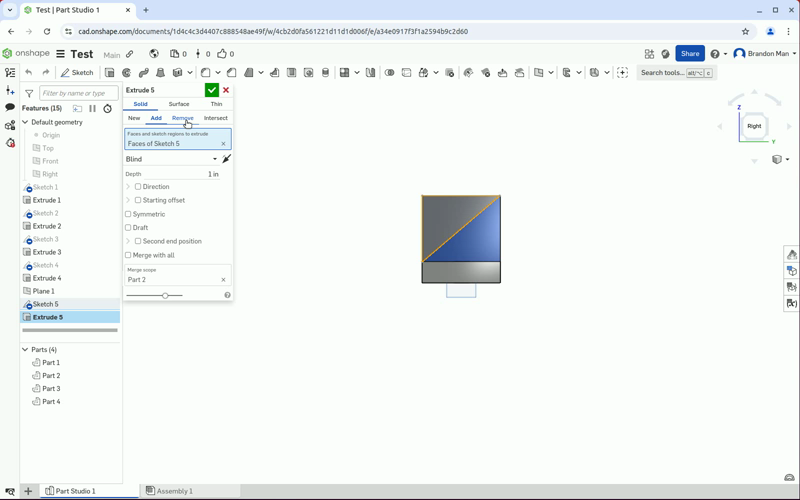
click(186, 120)
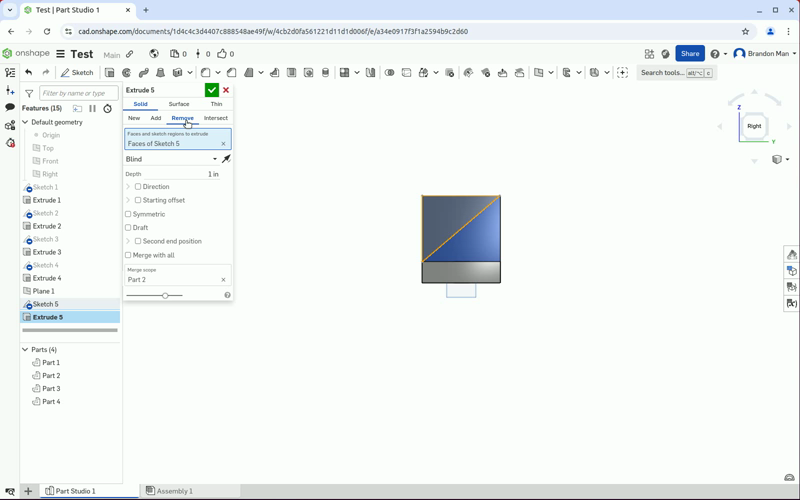
key(tab, 4)
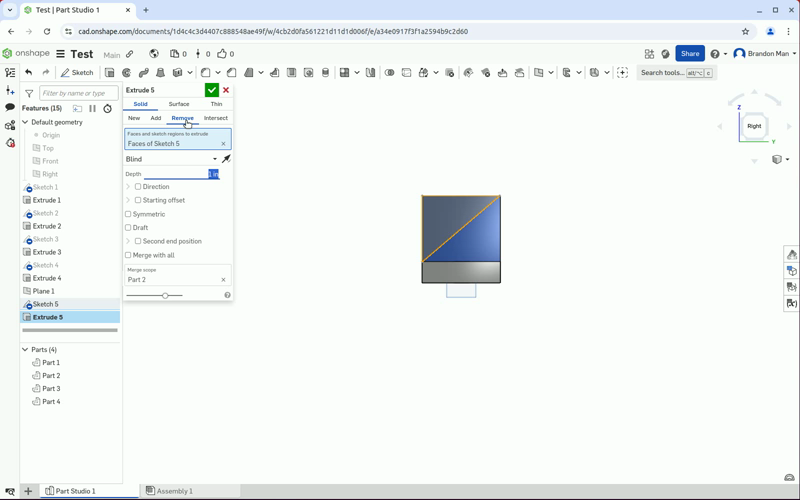
text(6.981)
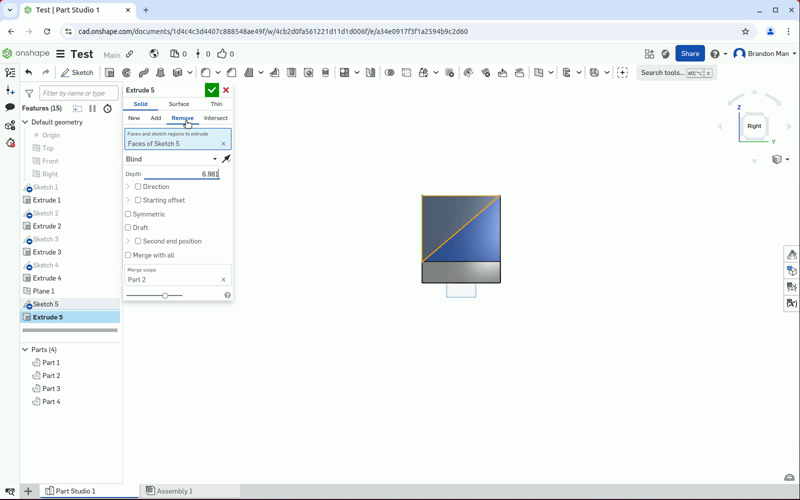
key(tab, 6)
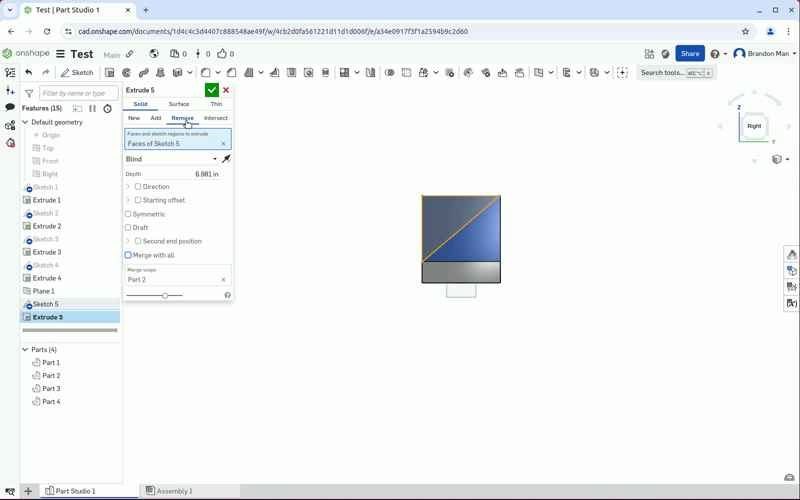
key(space)
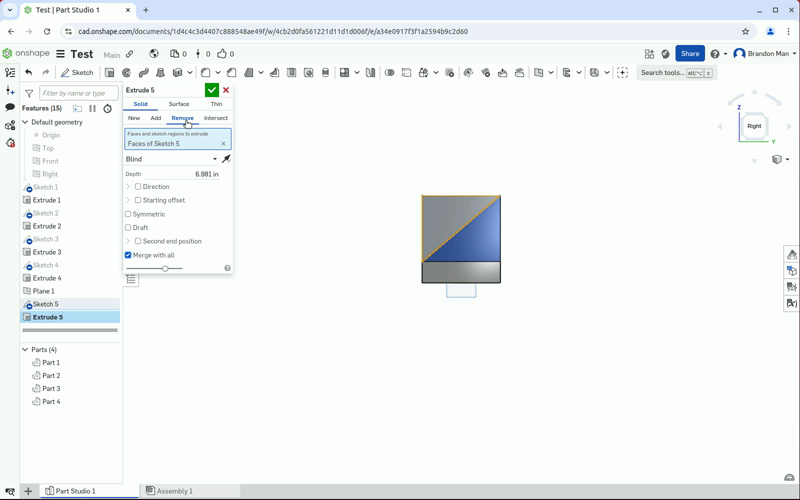
key(enter)
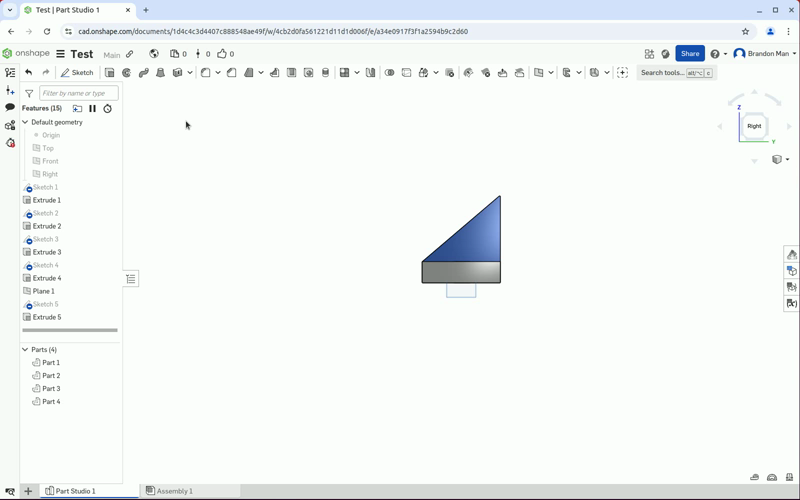
key(shift+h)
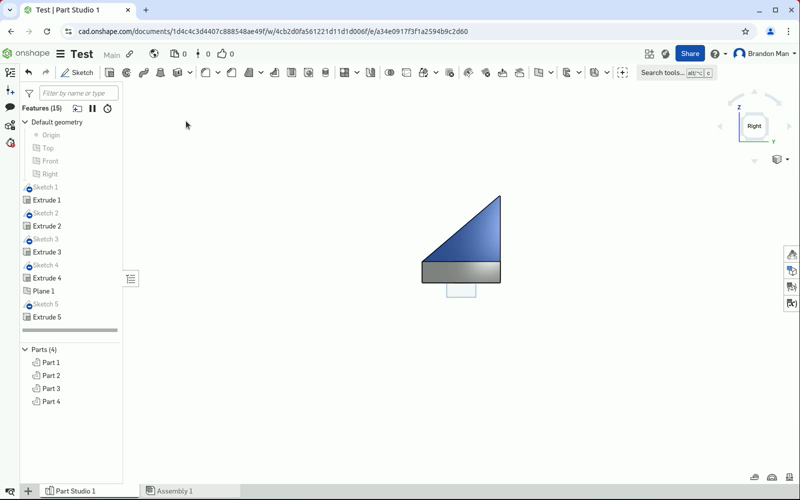
key(shift+h)
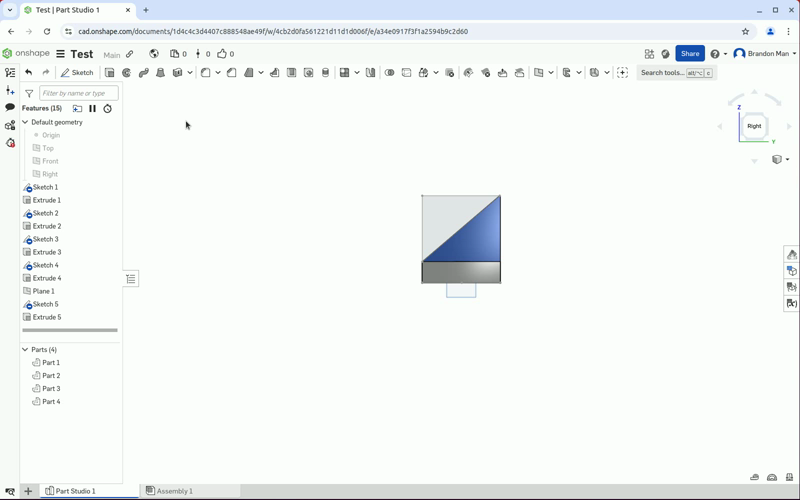
key(shift+7)
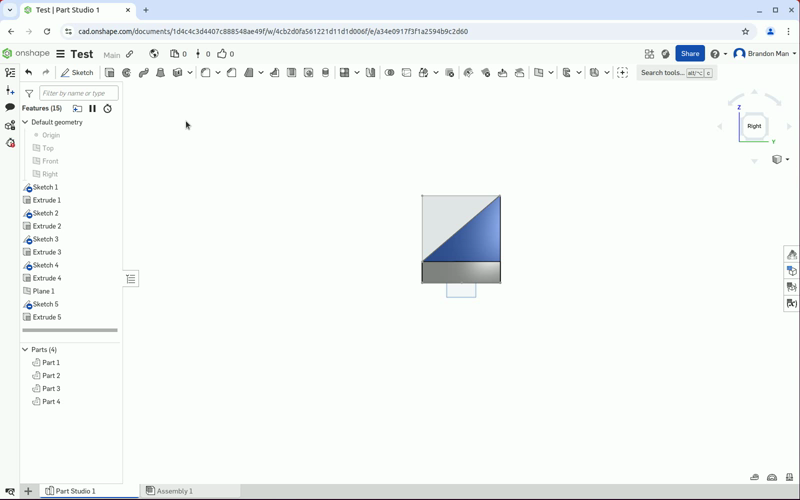
key(right, 2)
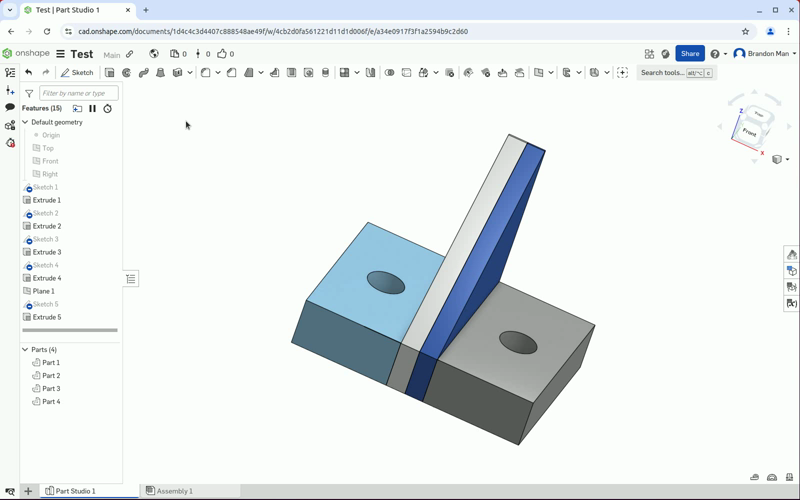
key(down, 2)
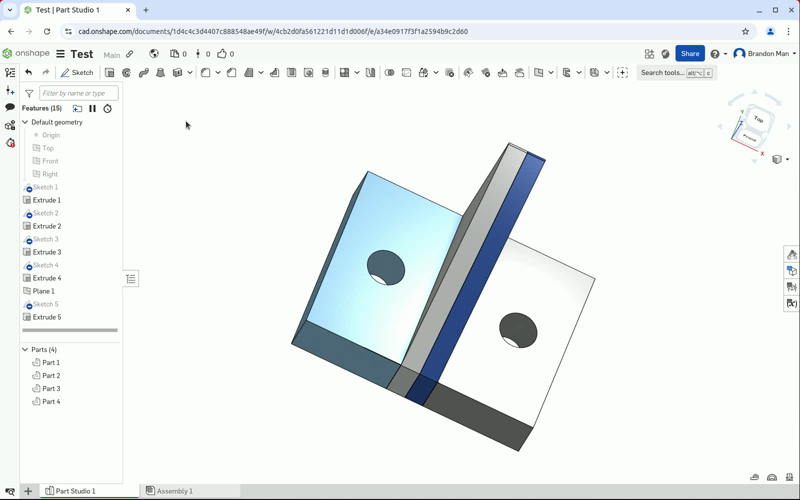
key(up, 2)
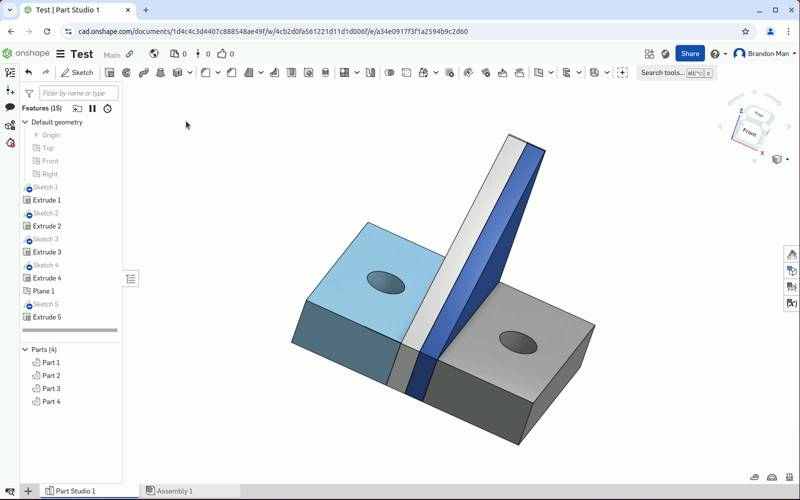
key(left, 2)
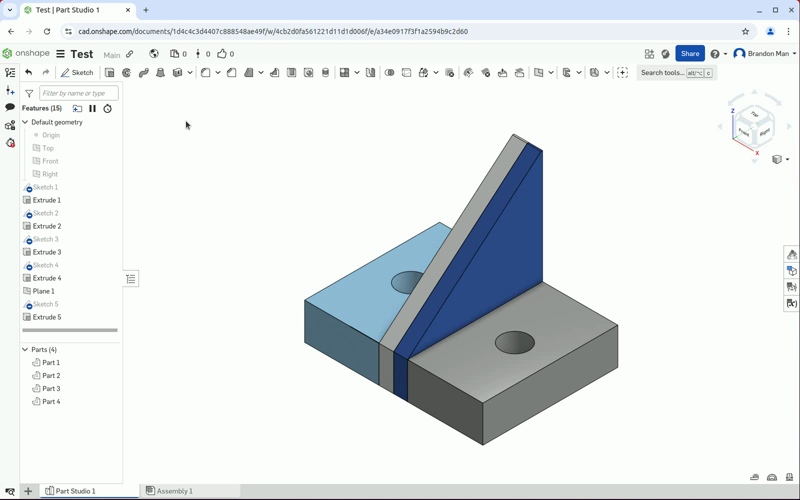
mouse_move(73, 189)
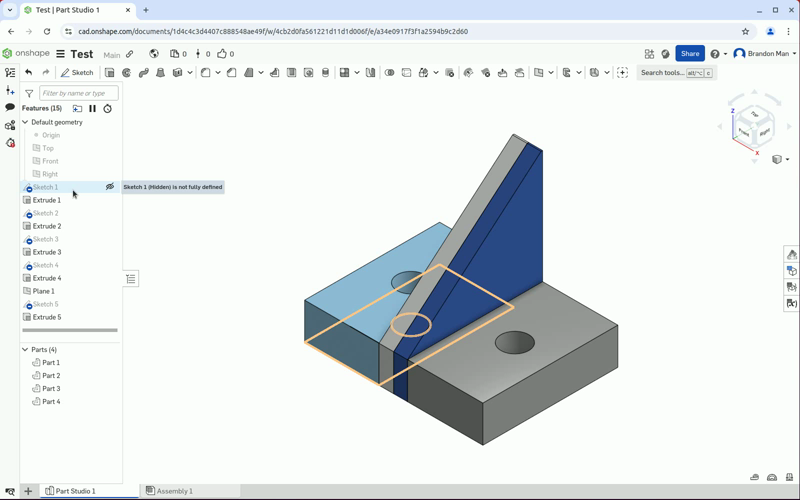
click(73, 189)